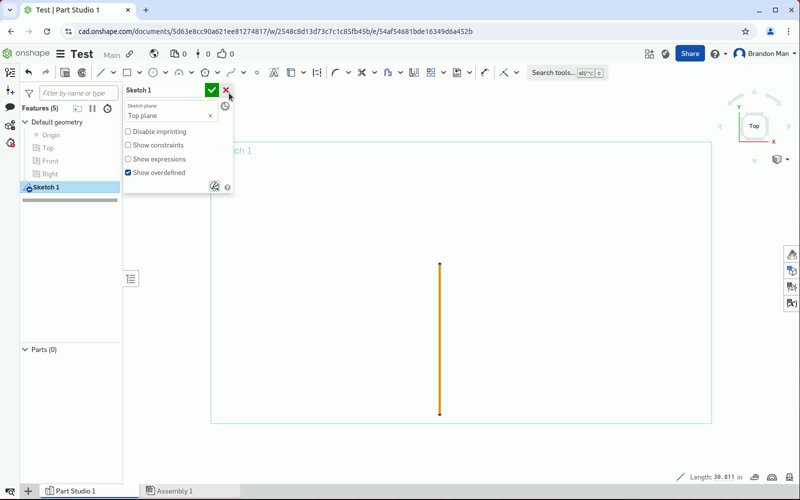
key(shift+h)
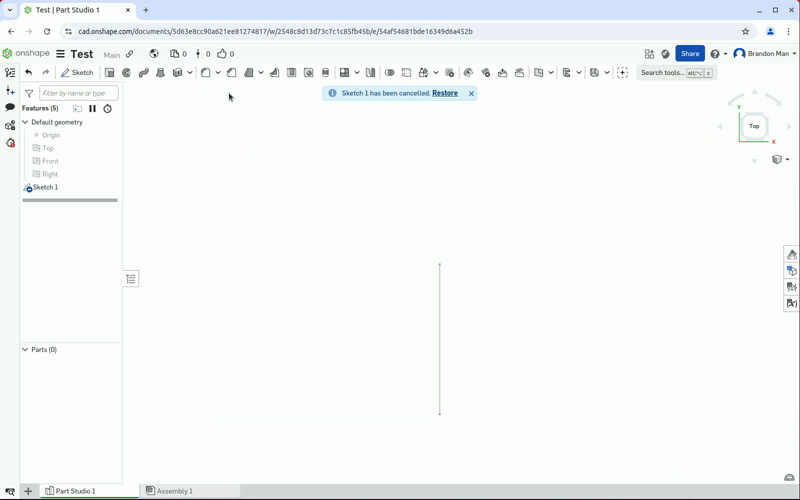
key(shift+s)
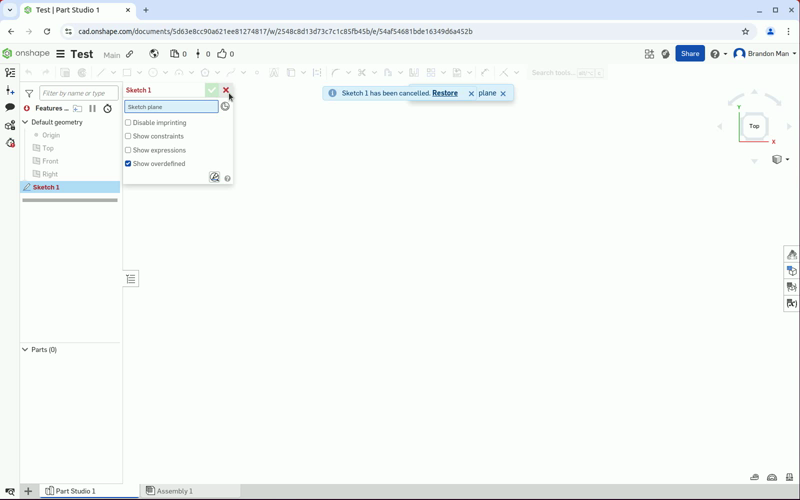
mouse_move(73, 150)
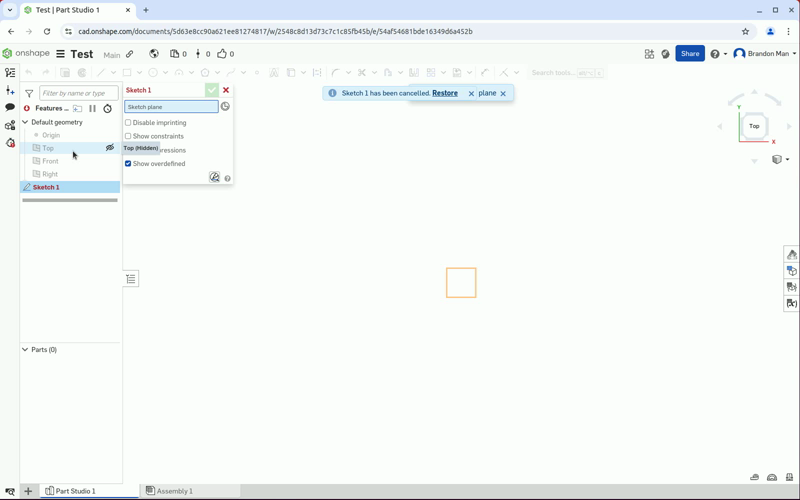
click(73, 150)
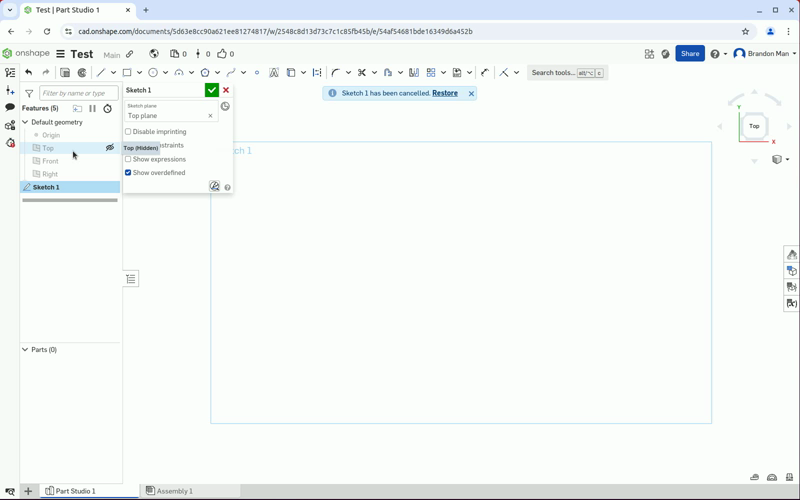
mouse_move(73, 352)
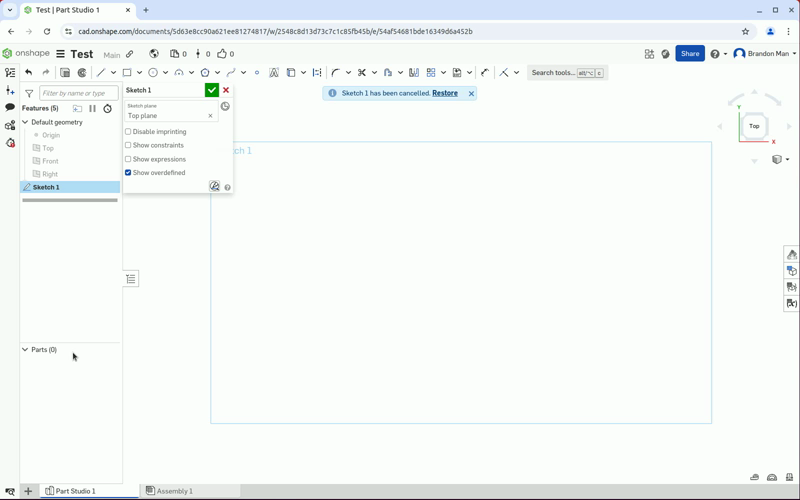
key(y)
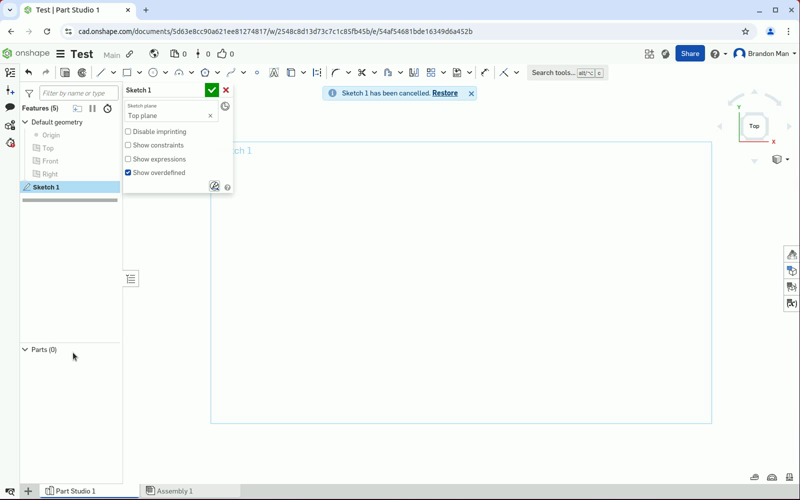
key(l)
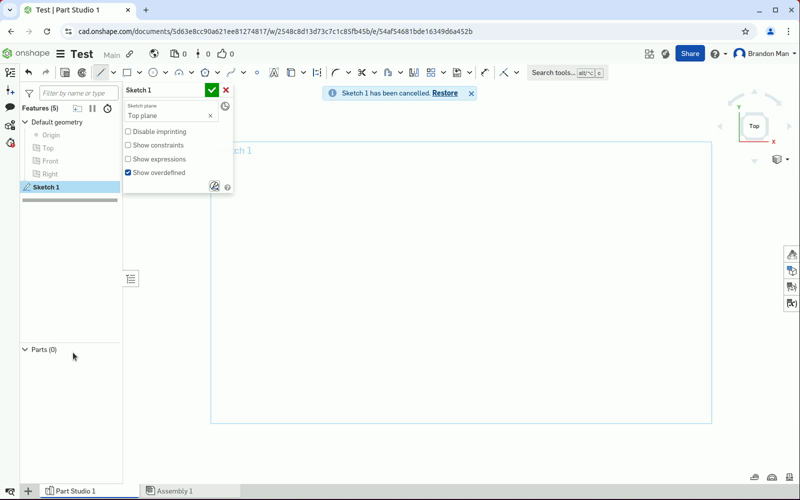
key_down(shift)
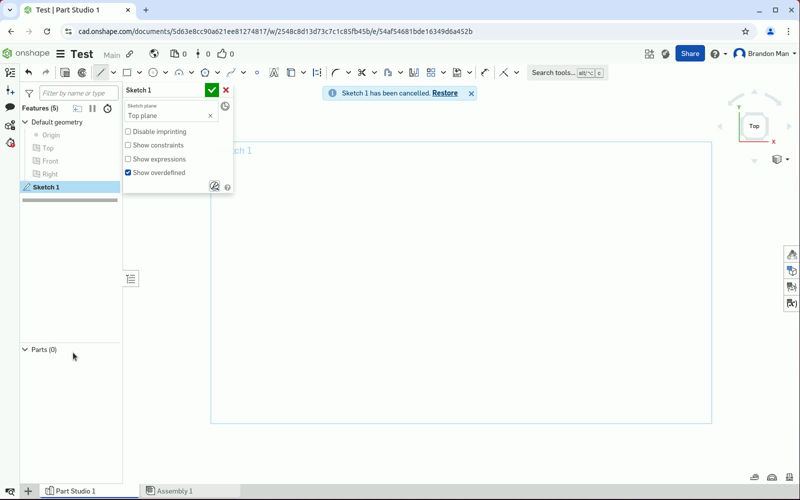
mouse_move(477, 266)
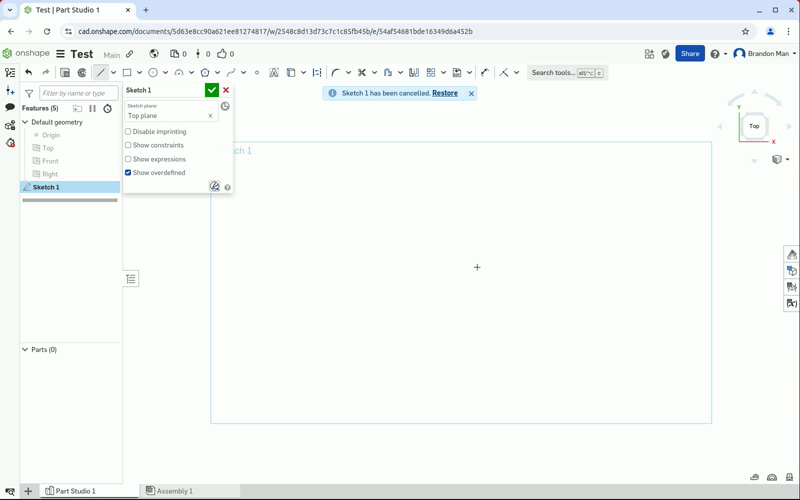
click(477, 266)
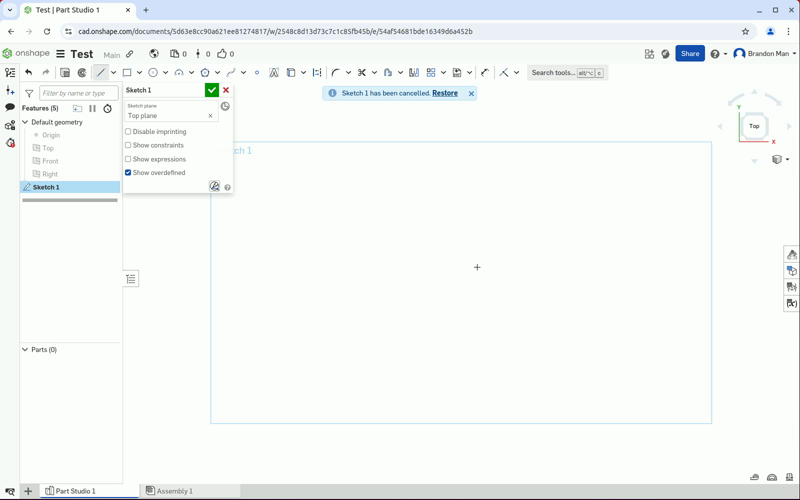
key_up(shift)
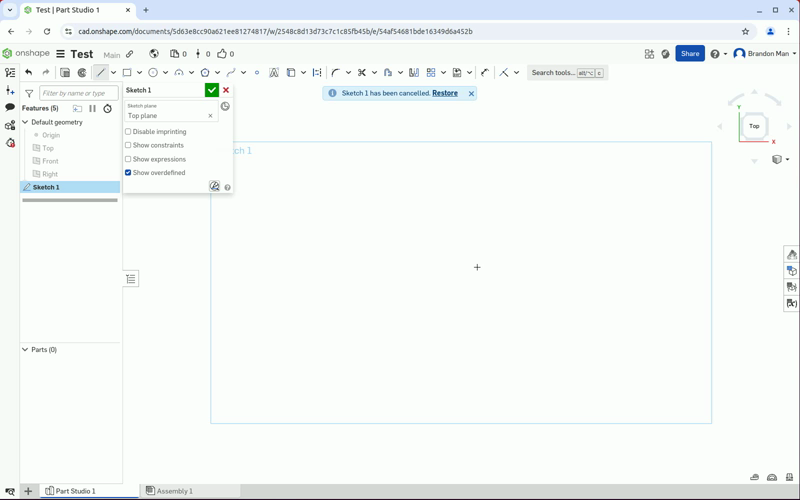
key_down(shift)
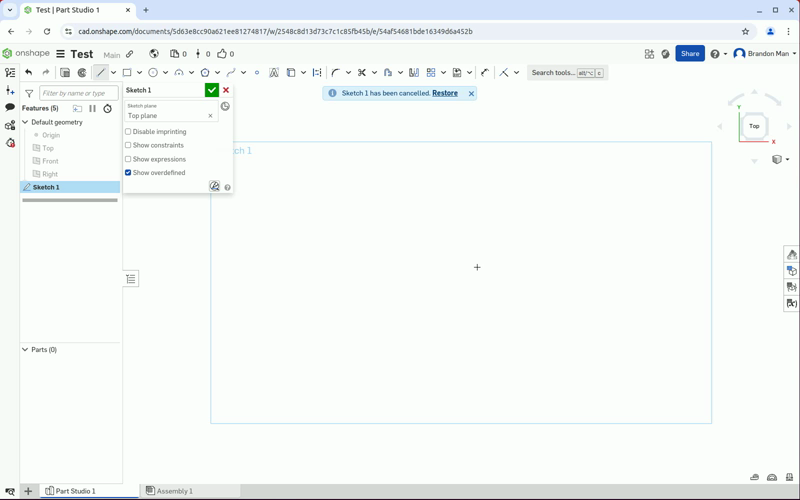
mouse_move(507, 266)
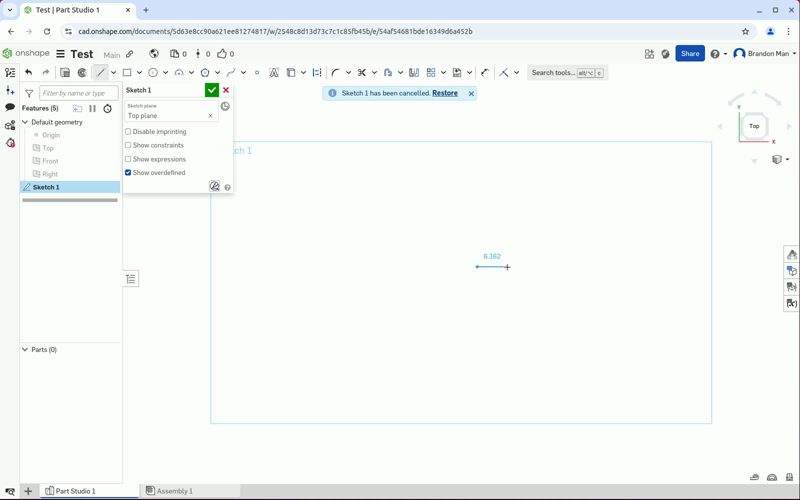
mouse_move(485, 258)
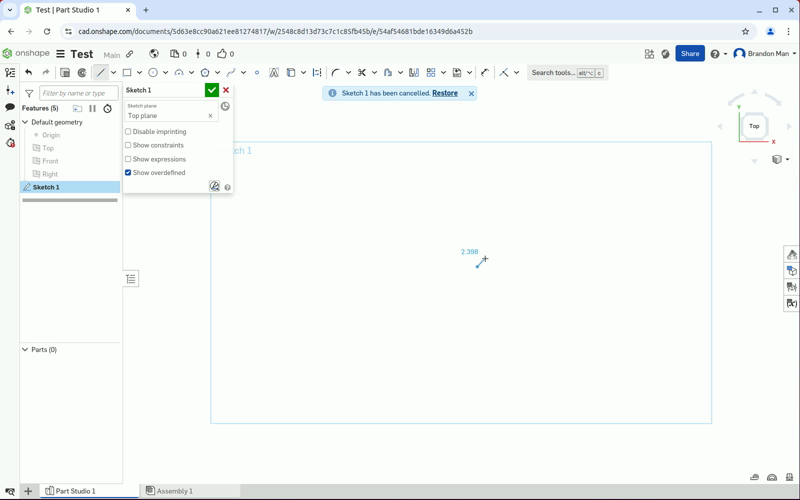
click(485, 258)
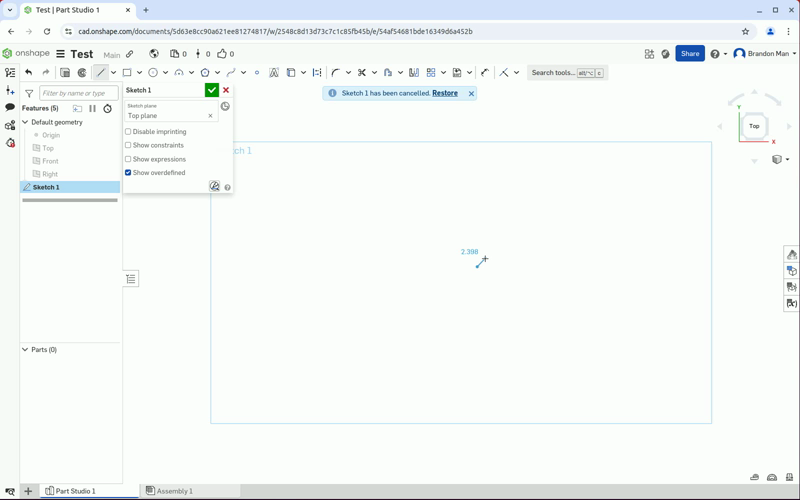
key_up(shift)
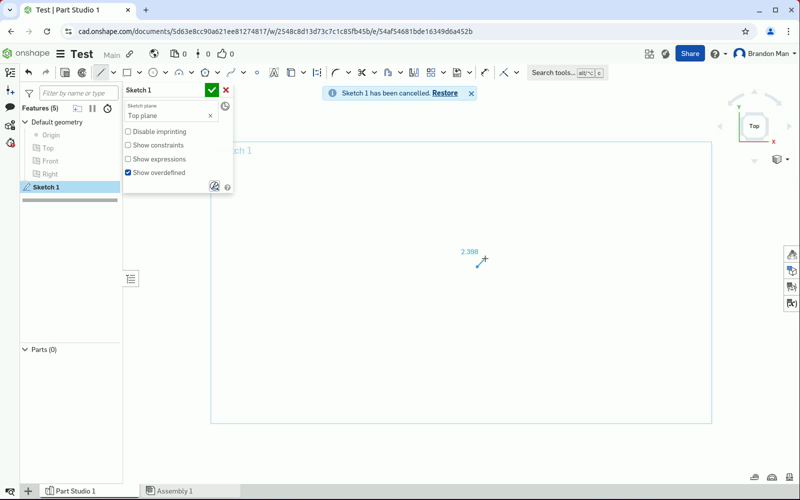
key(esc)
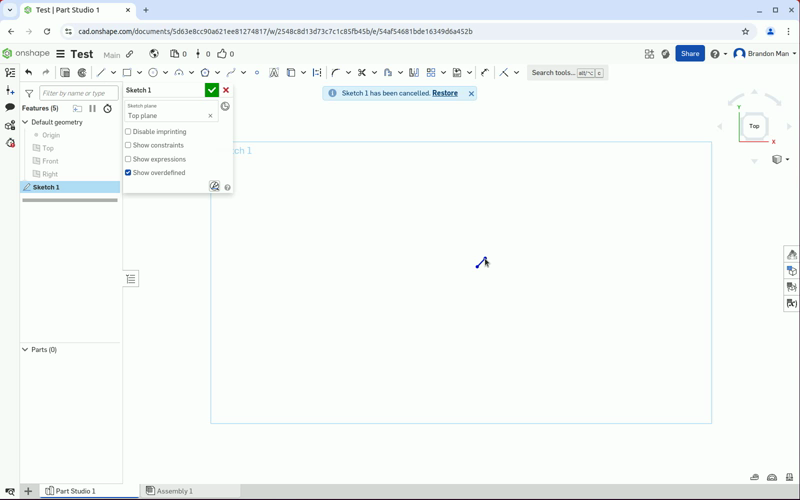
key(a)
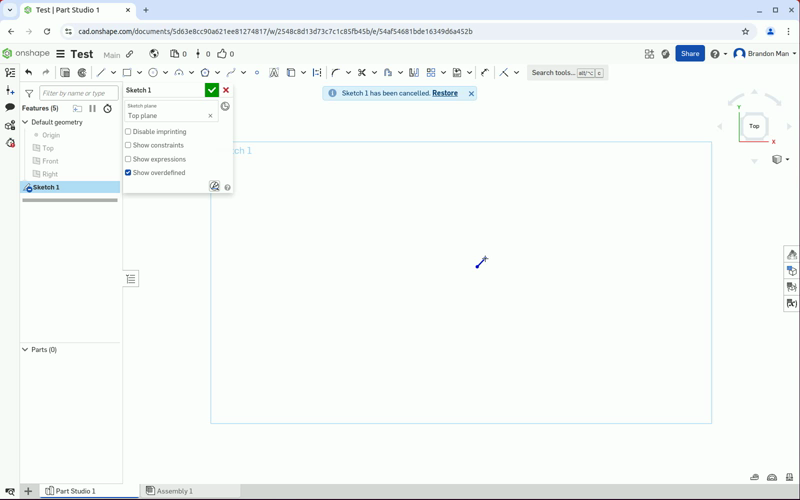
mouse_move(485, 258)
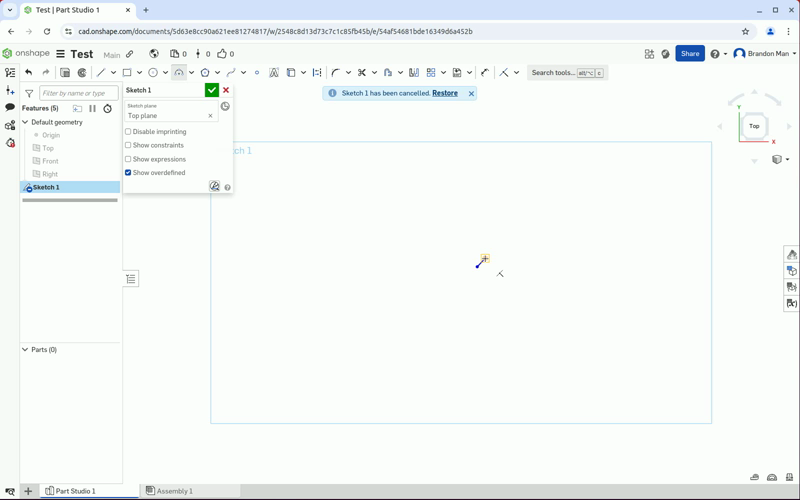
click(485, 258)
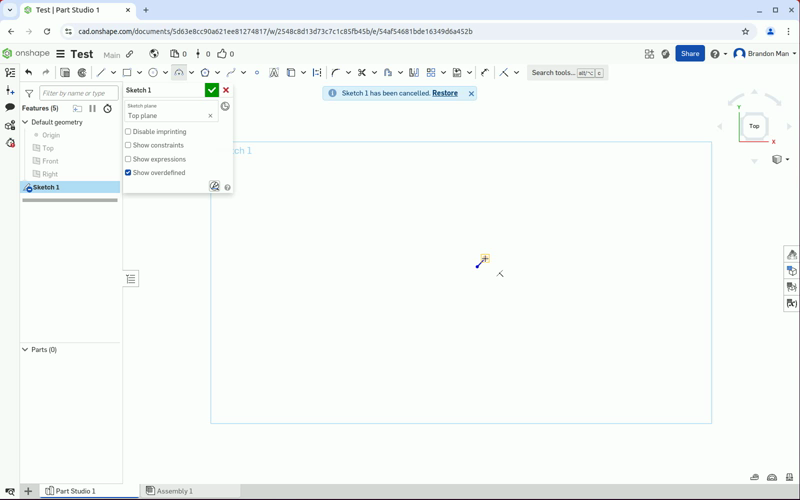
key_down(shift)
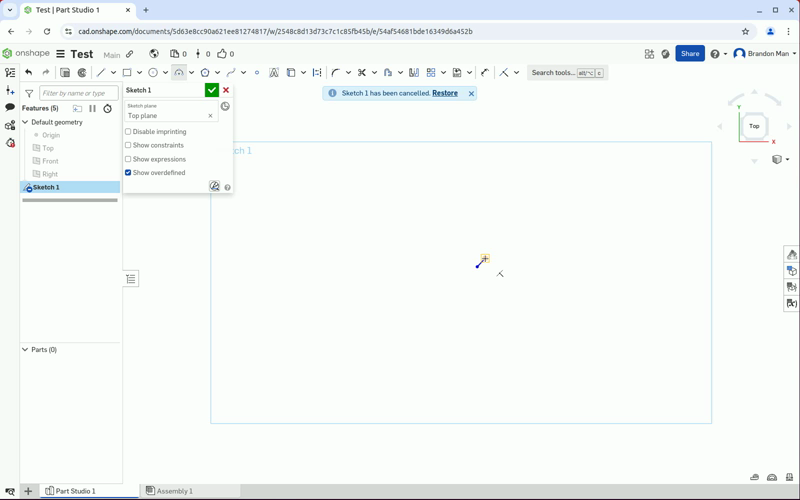
mouse_move(495, 282)
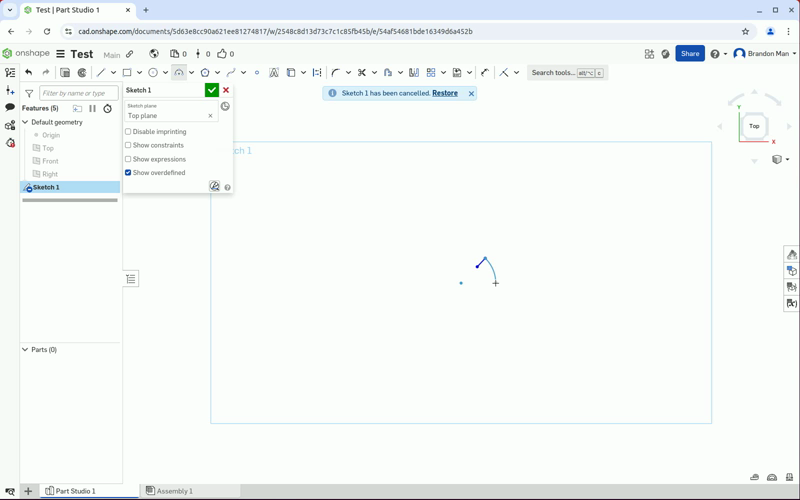
click(495, 282)
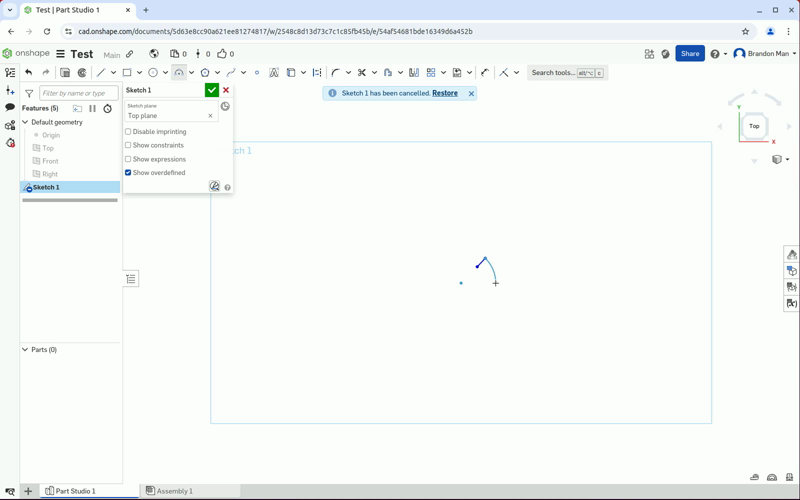
mouse_move(428, 297)
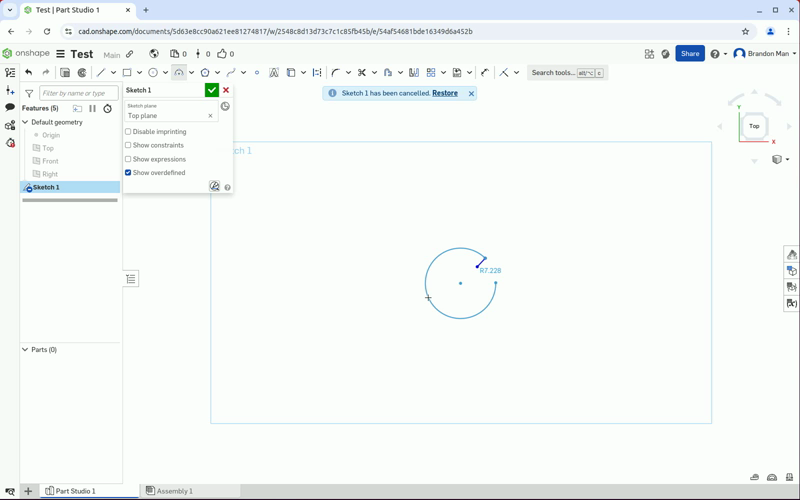
click(428, 297)
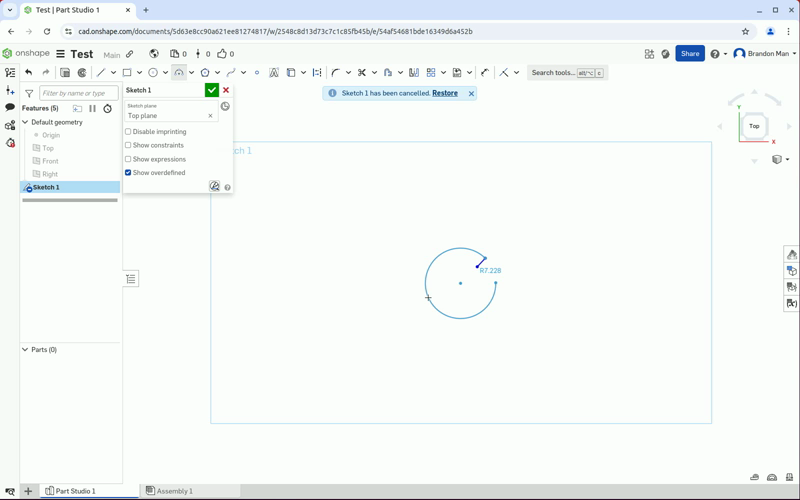
key_up(shift)
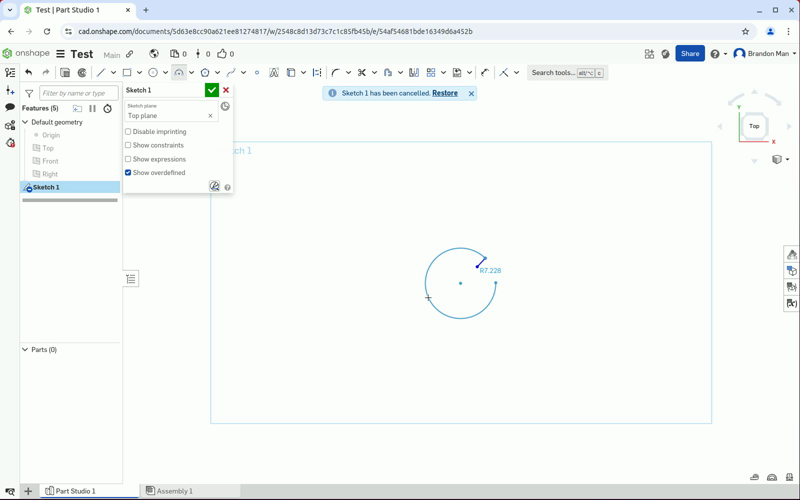
key(esc)
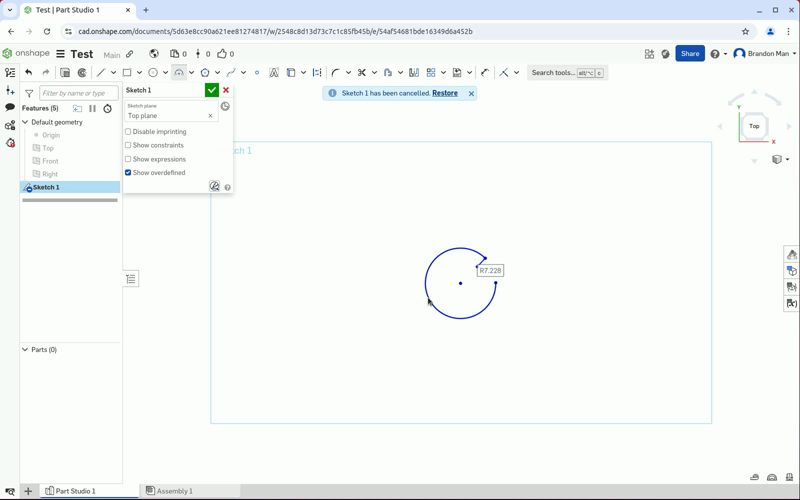
key(l)
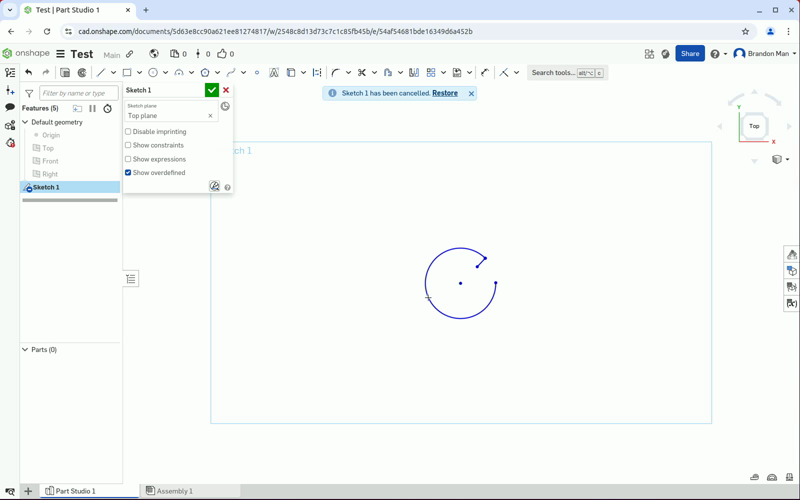
mouse_move(495, 282)
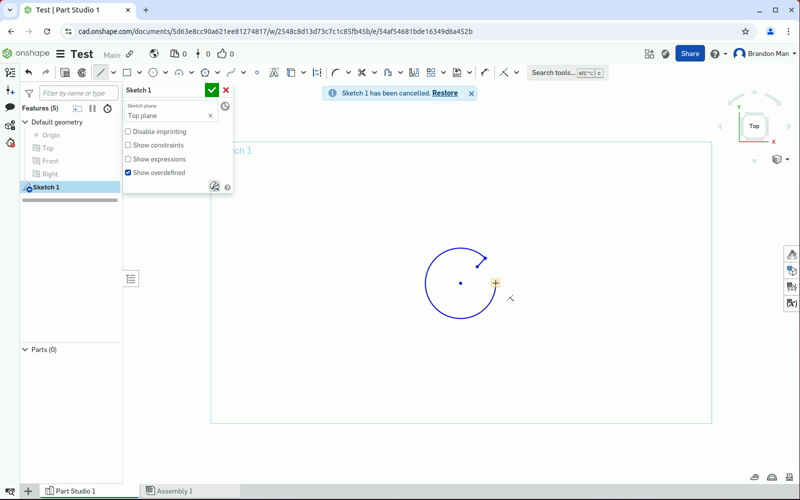
click(495, 282)
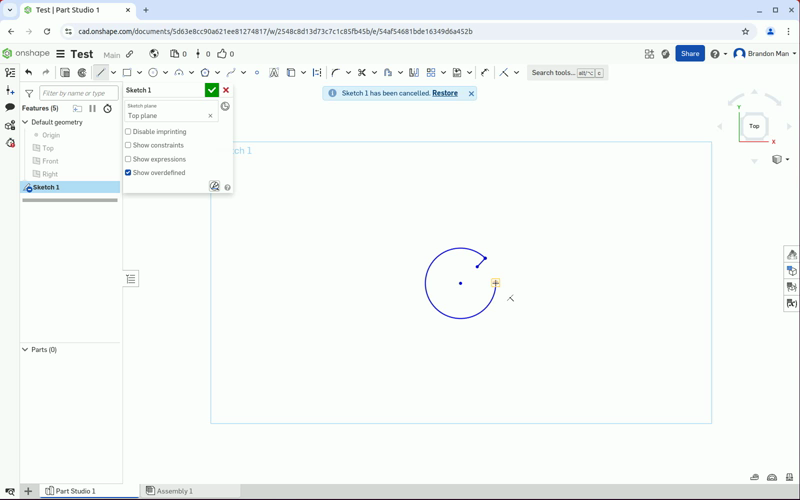
key_down(shift)
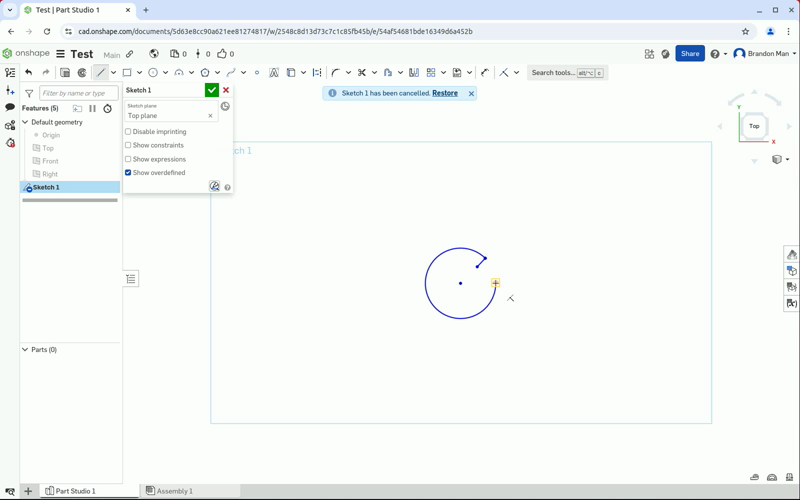
mouse_move(525, 282)
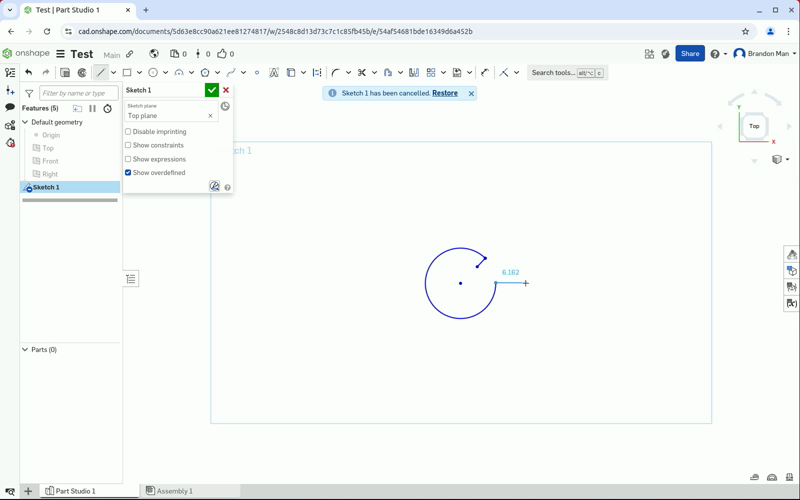
mouse_move(484, 282)
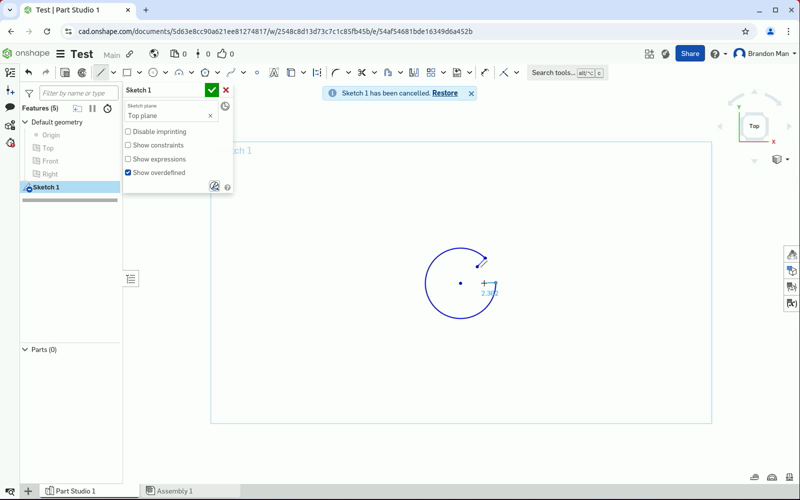
click(484, 282)
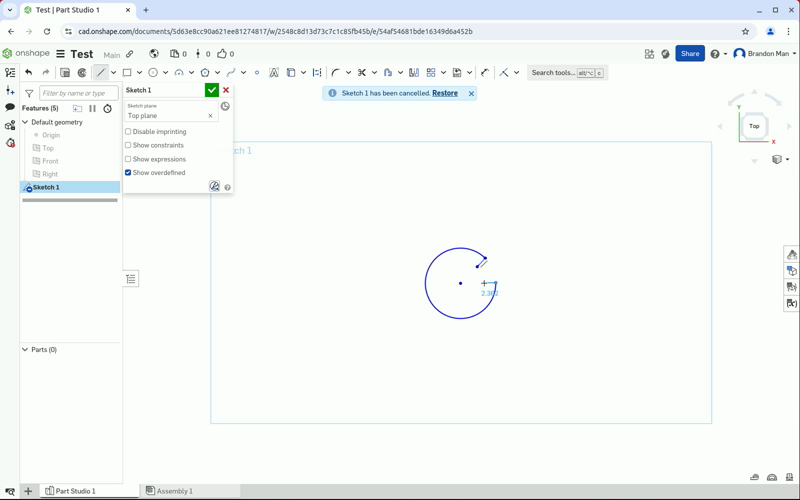
key_up(shift)
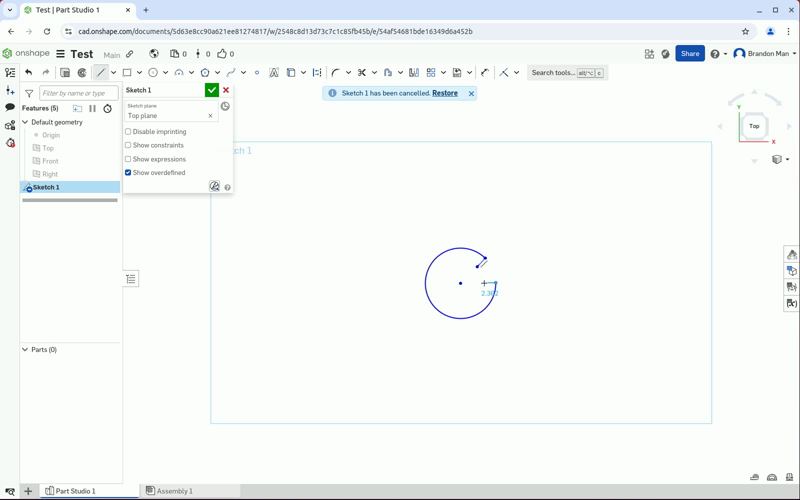
key(esc)
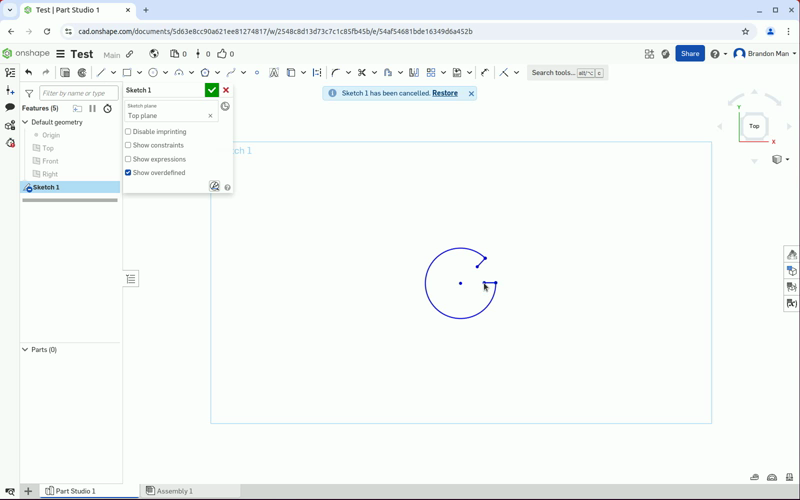
key(a)
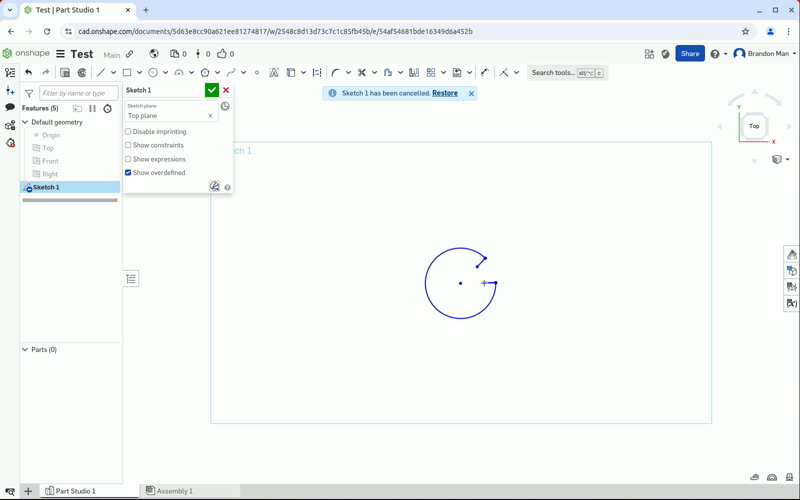
mouse_move(484, 282)
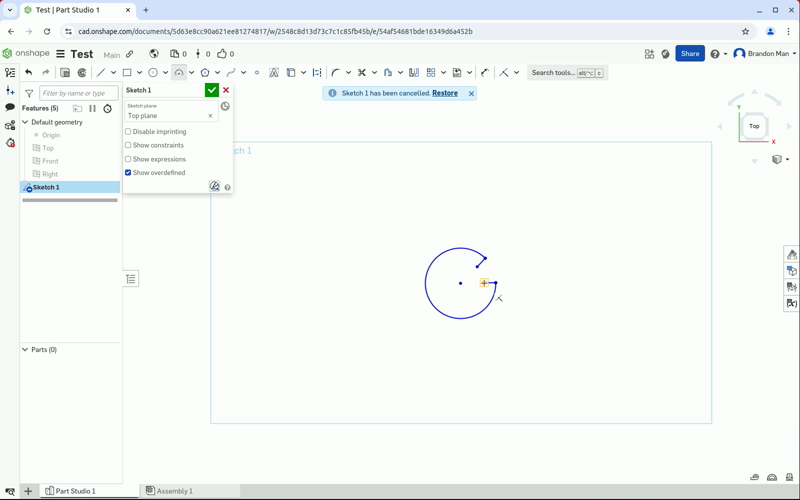
click(484, 282)
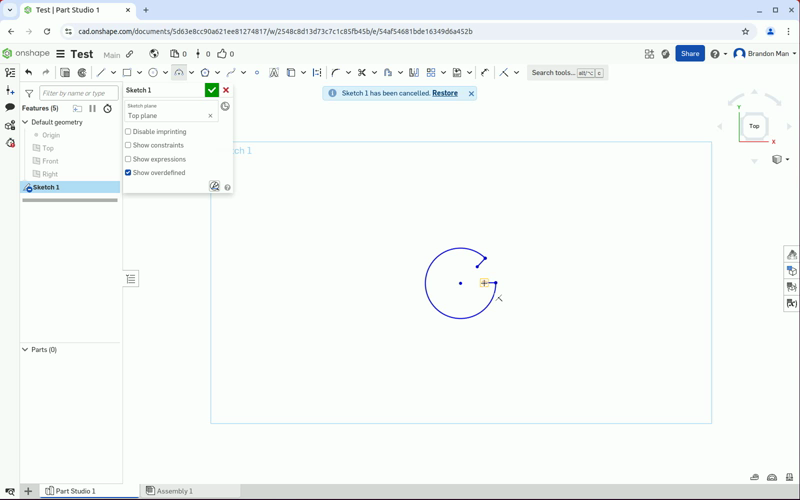
mouse_move(477, 266)
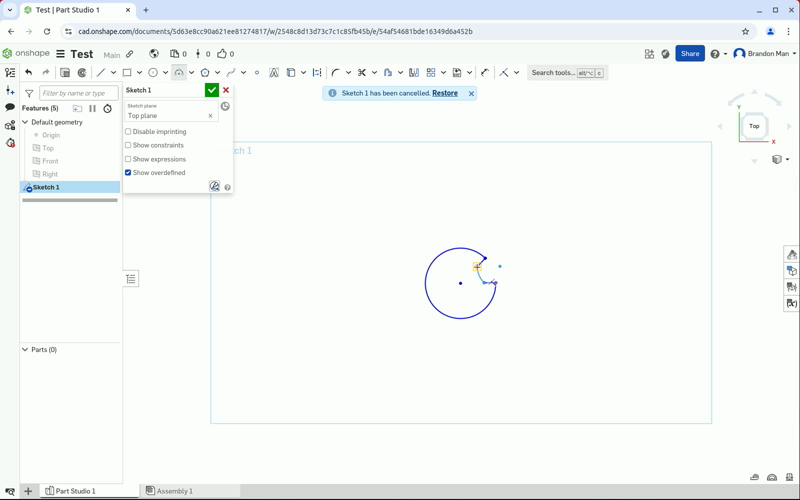
click(477, 266)
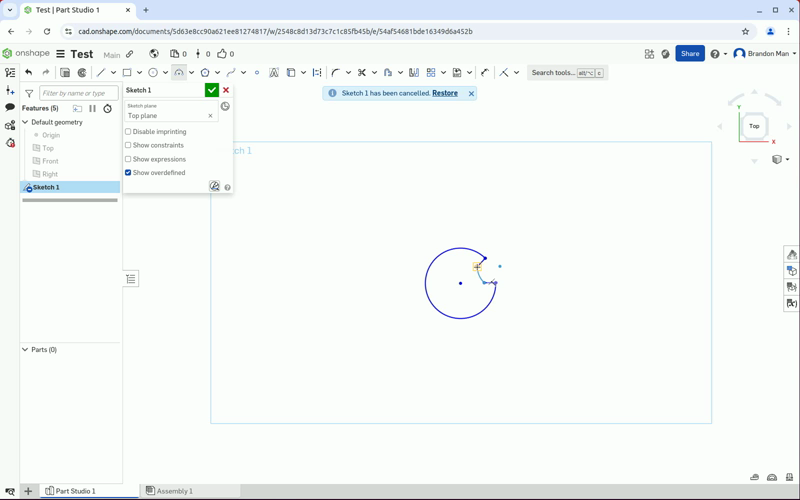
key_down(shift)
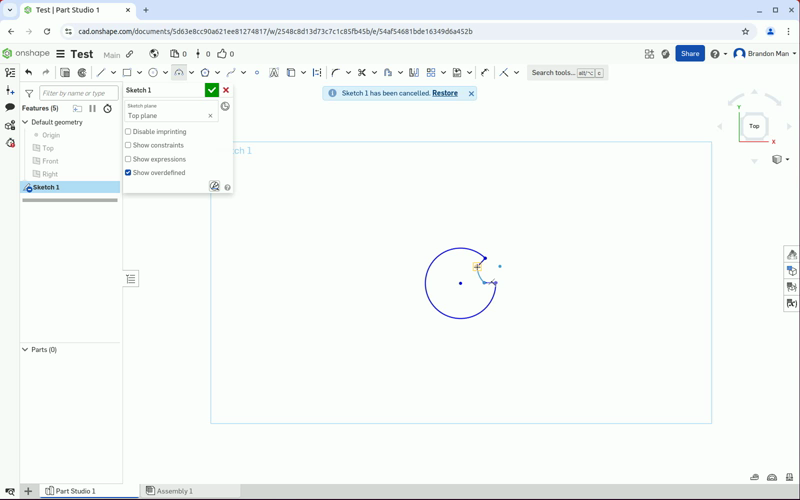
mouse_move(439, 292)
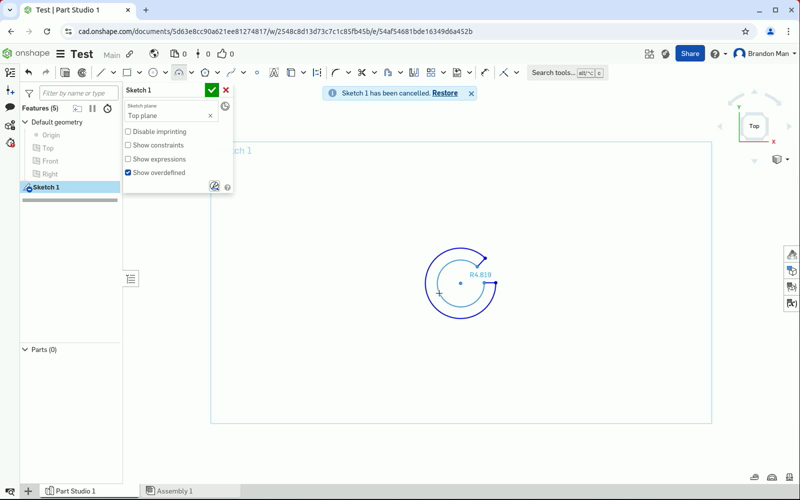
click(439, 292)
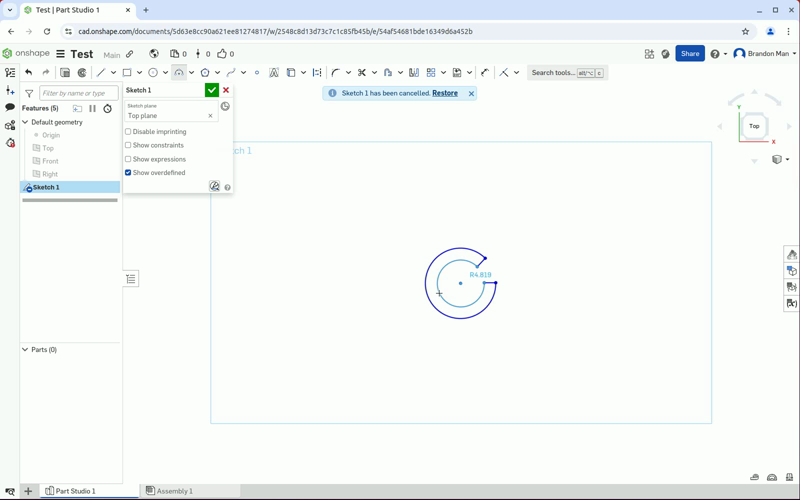
key_up(shift)
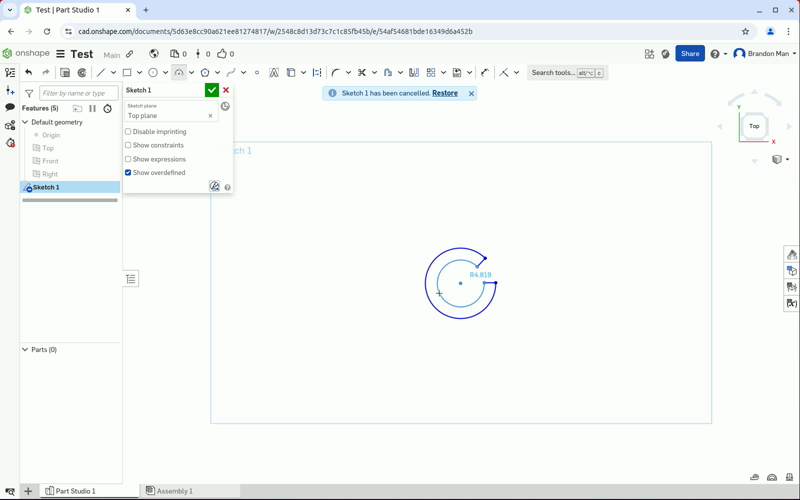
key(esc)
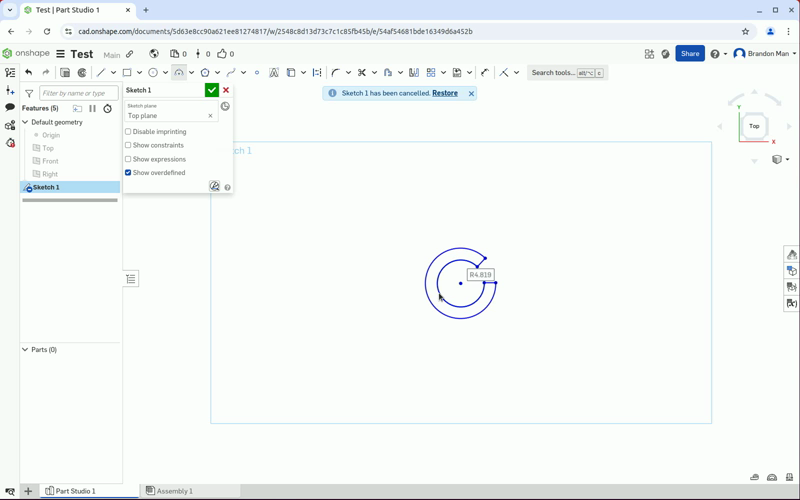
mouse_move(492, 287)
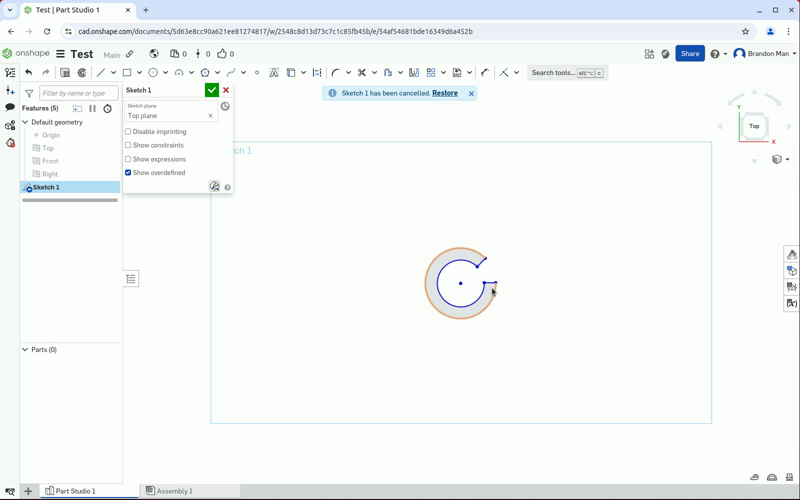
click(492, 287)
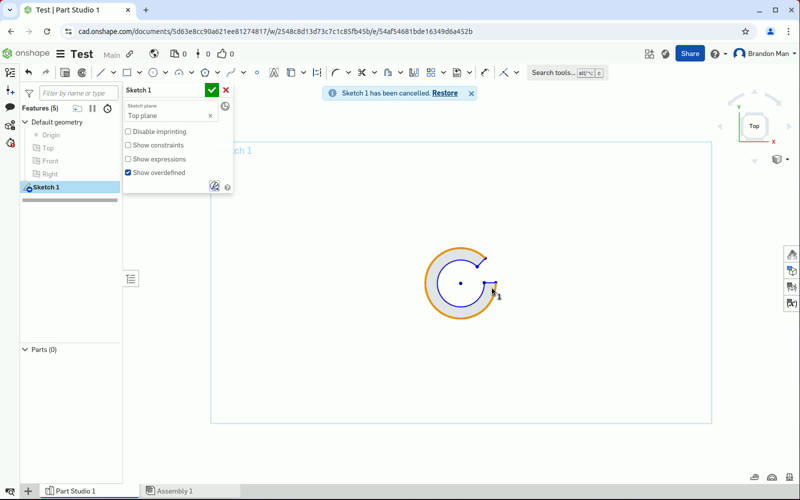
mouse_move(73, 352)
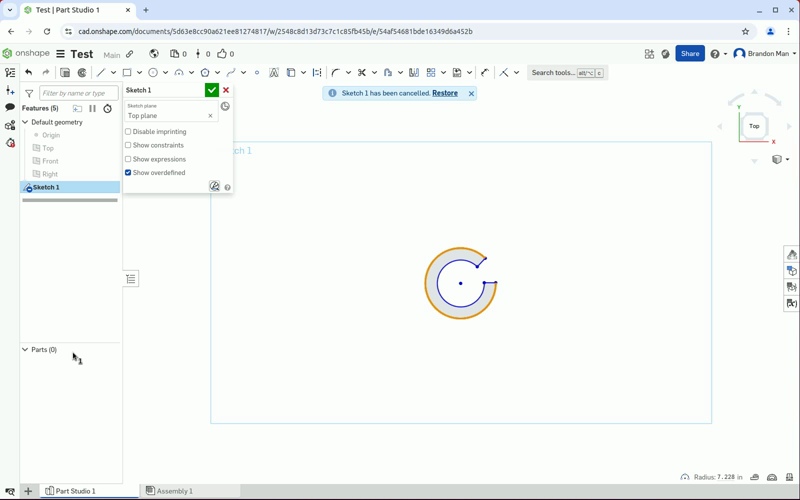
key(shift+y)
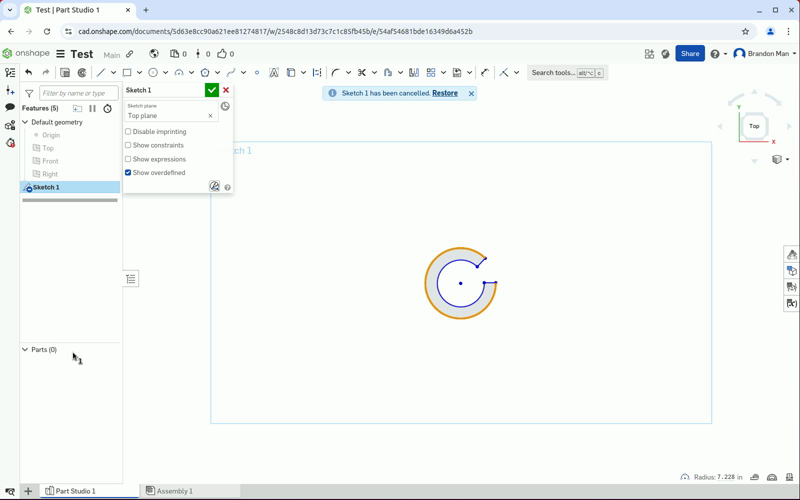
key(shift+e)
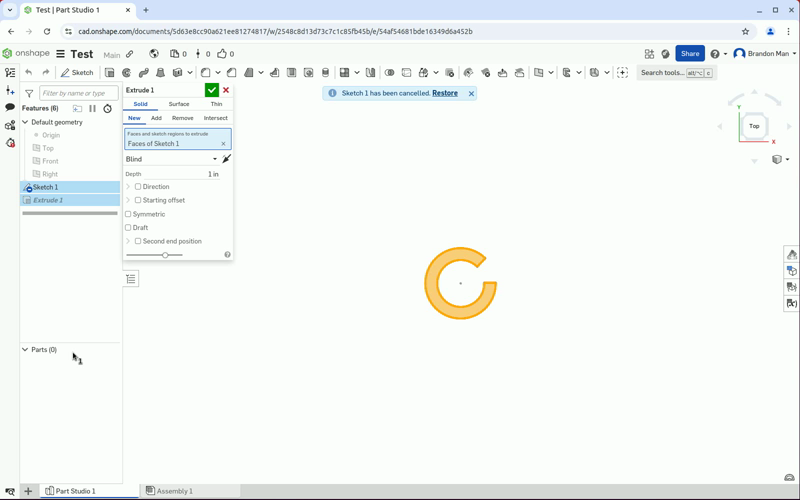
mouse_move(143, 106)
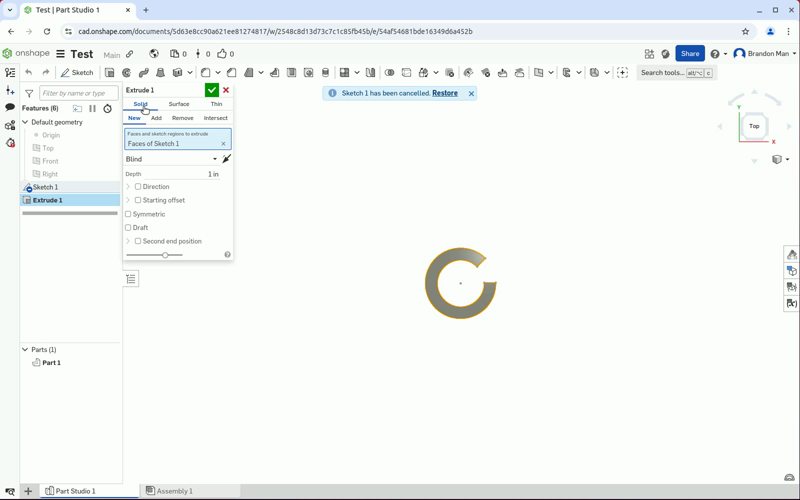
click(143, 106)
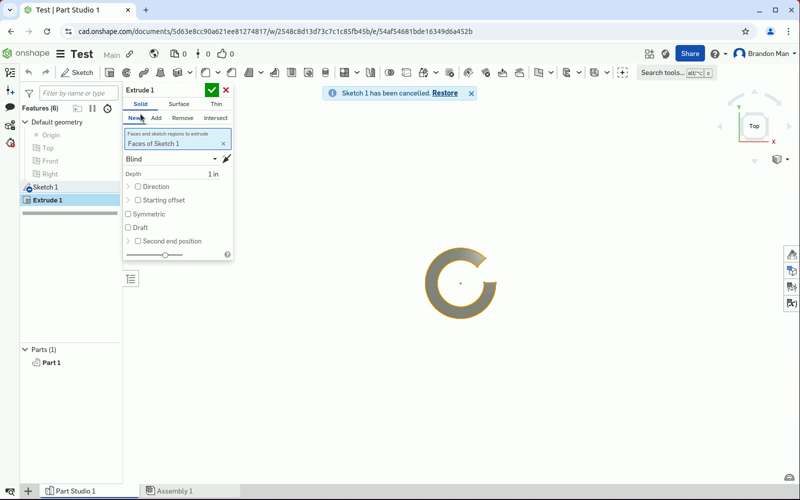
mouse_move(137, 120)
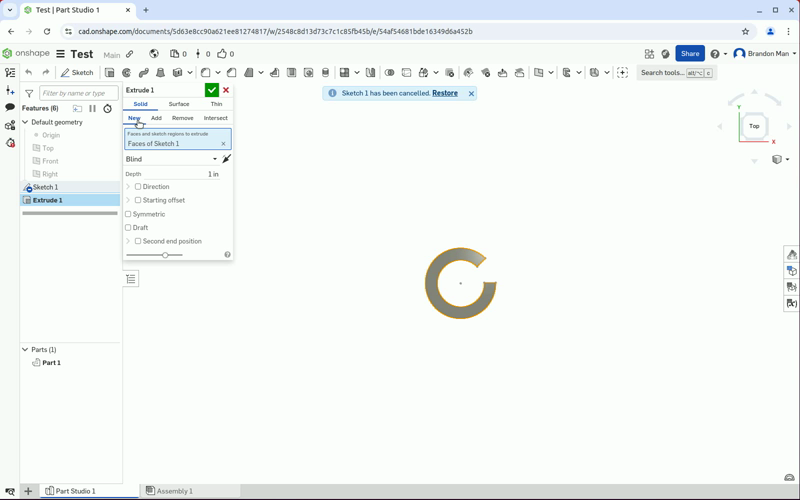
click(137, 120)
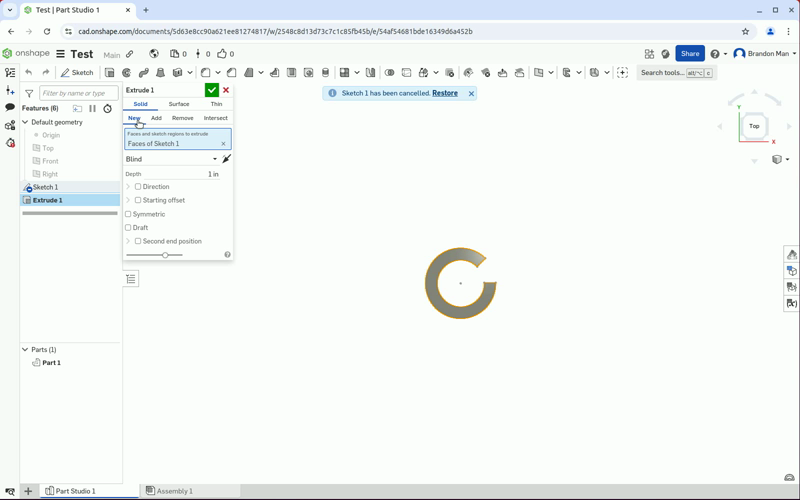
key(tab, 4)
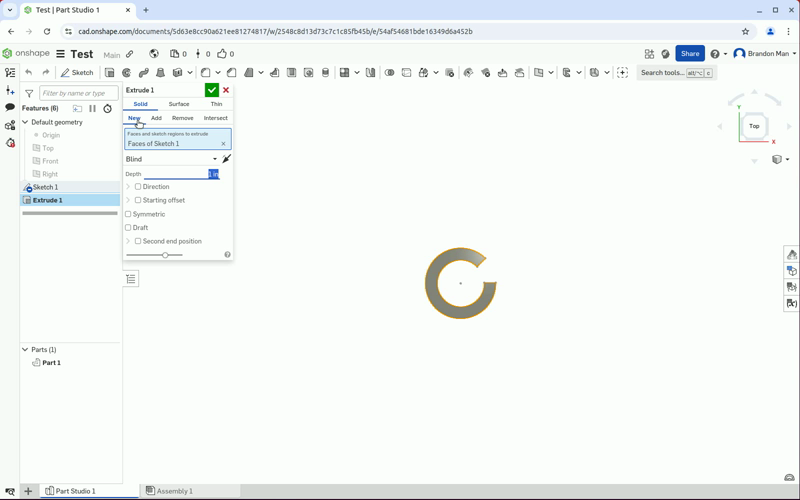
text(1.926)
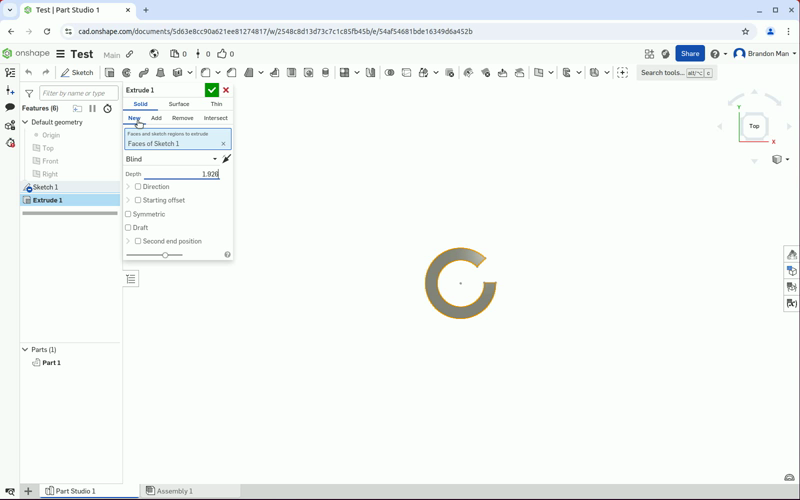
key(enter)
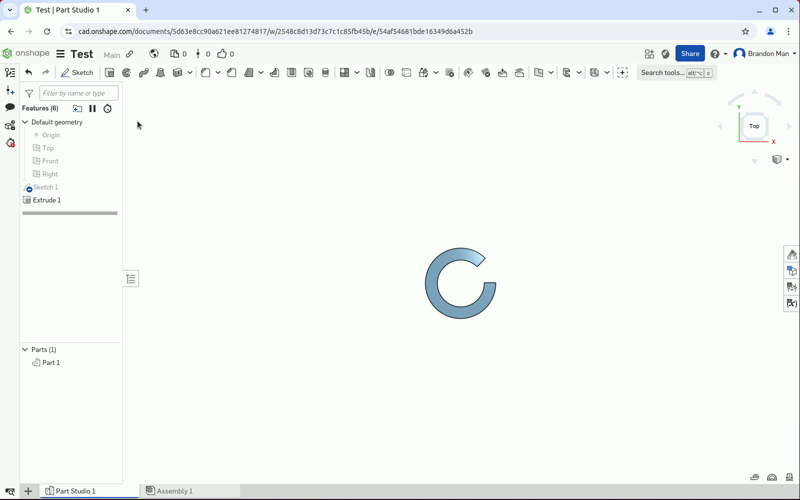
key(shift+h)
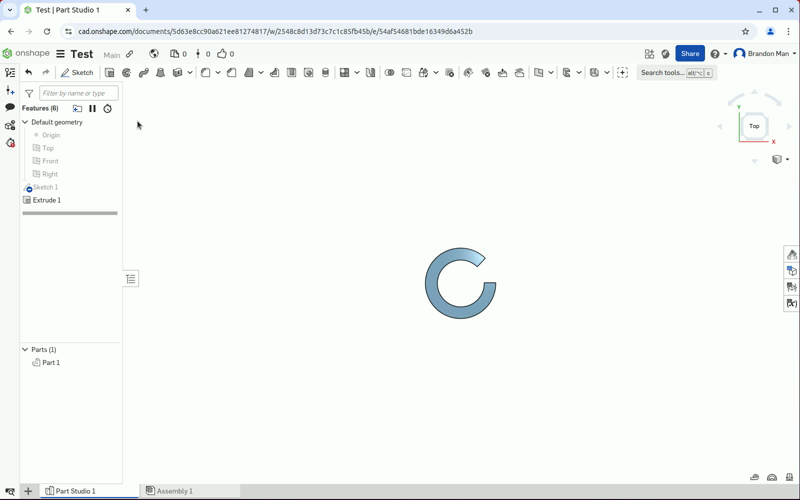
key(shift+h)
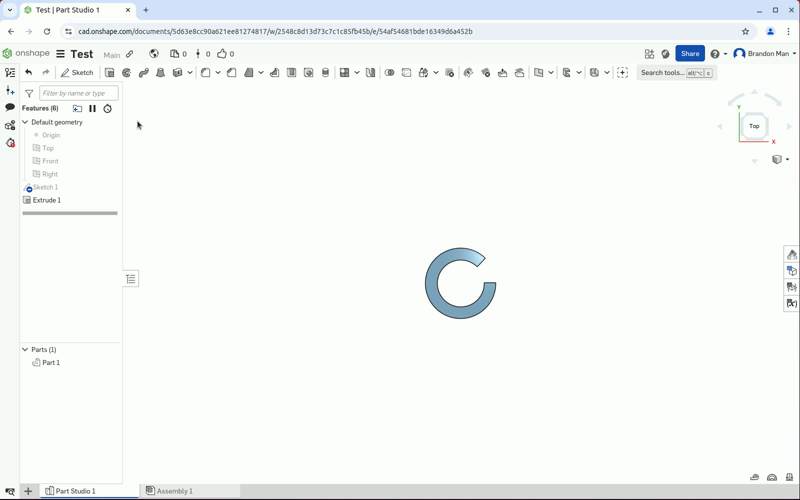
mouse_move(73, 189)
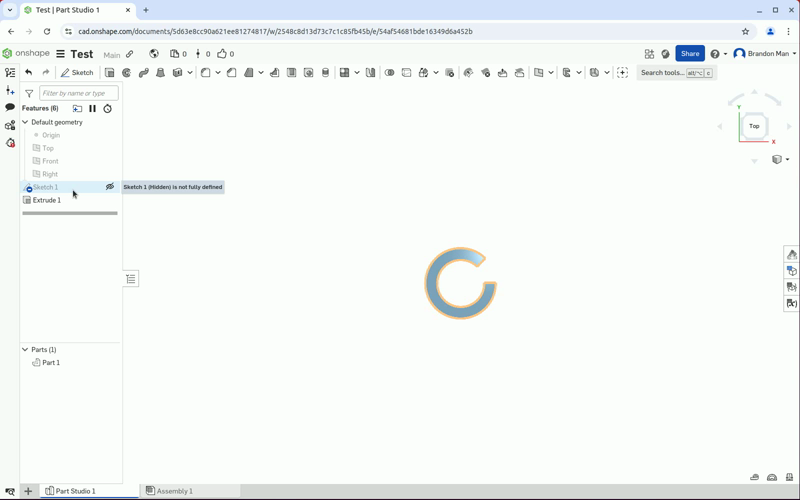
click(73, 189)
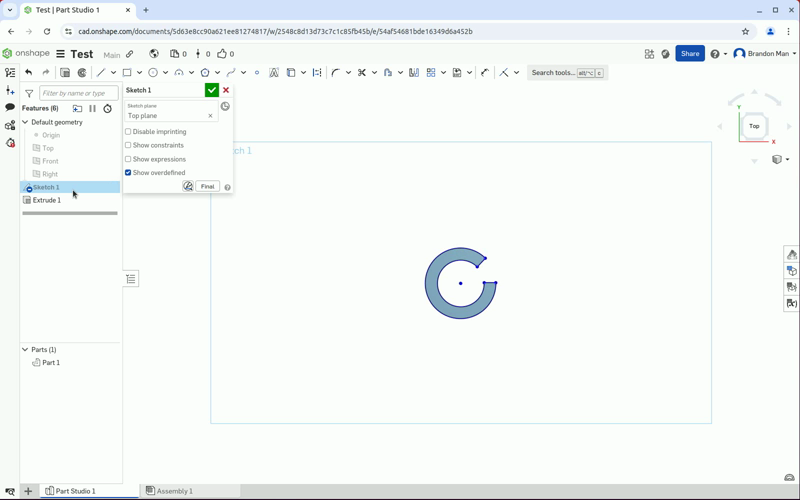
mouse_move(229, 92)
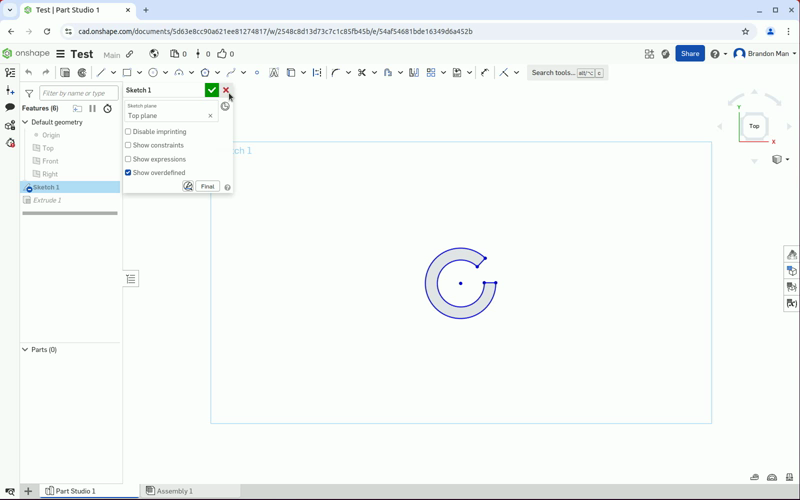
click(229, 92)
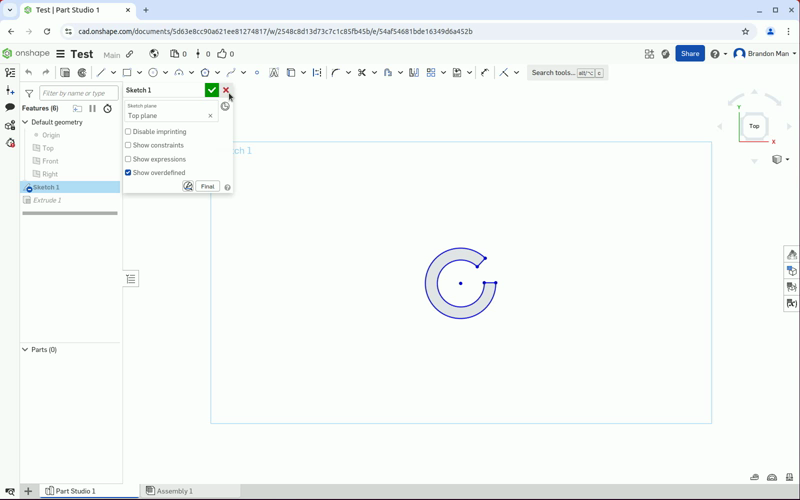
key(shift+s)
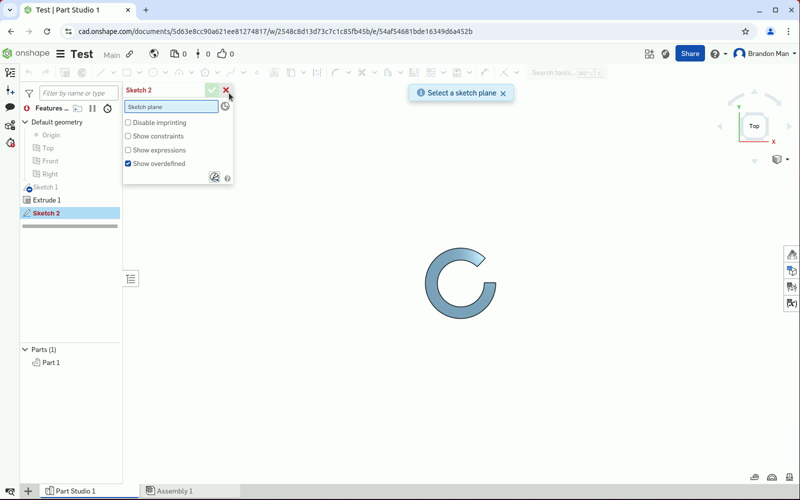
mouse_move(73, 150)
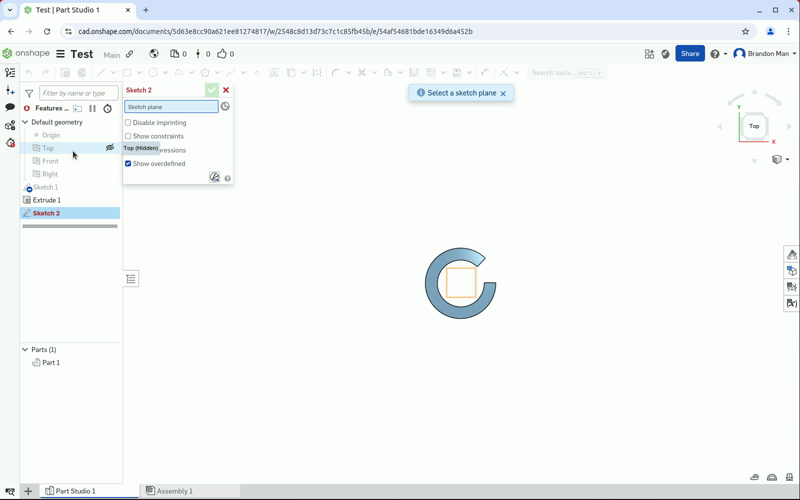
click(73, 150)
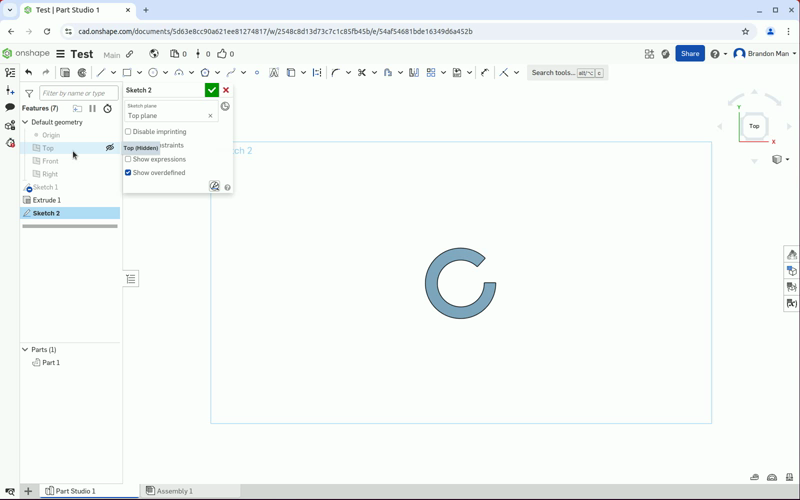
mouse_move(73, 352)
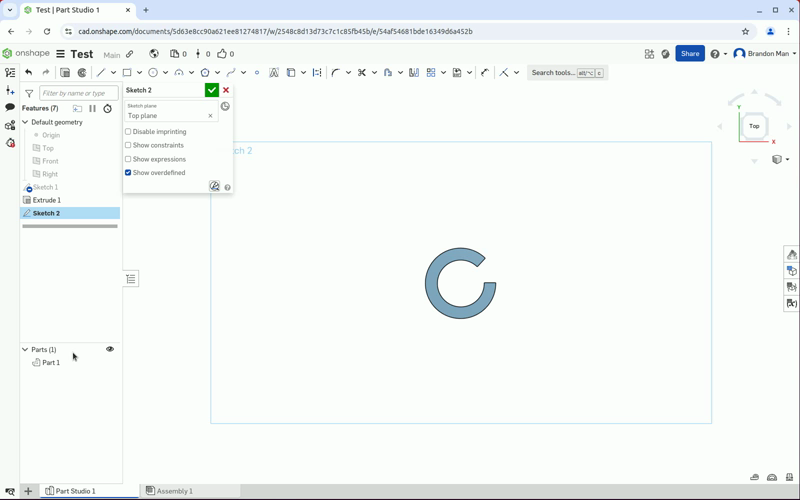
key(y)
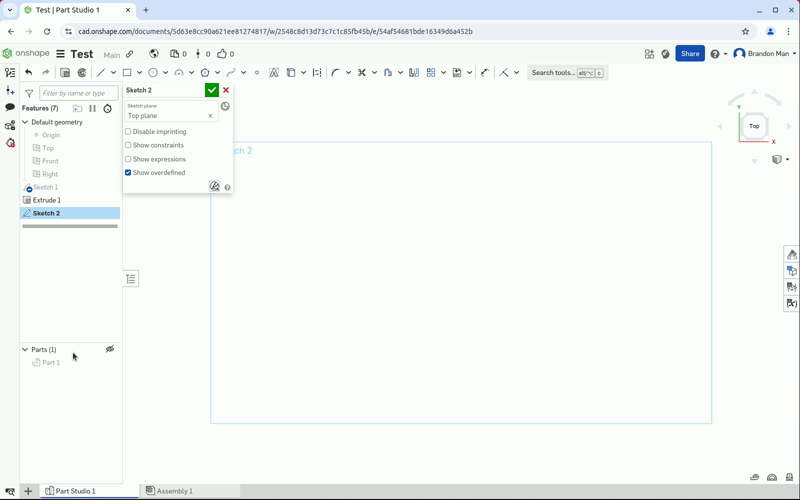
key(l)
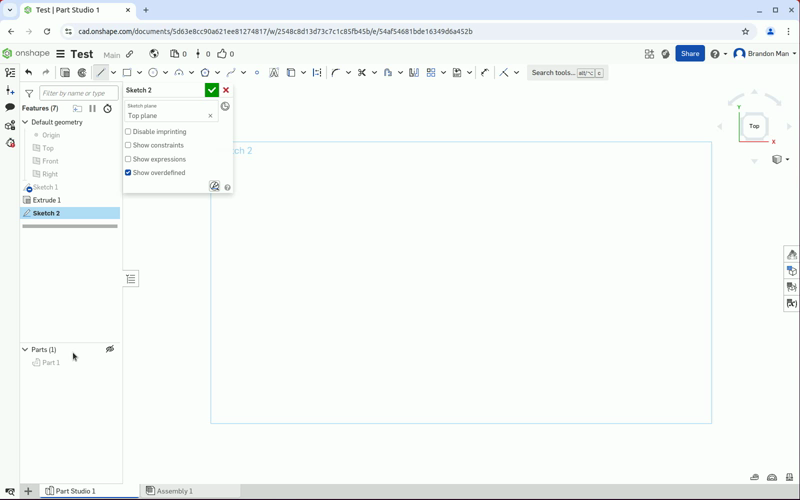
key_down(shift)
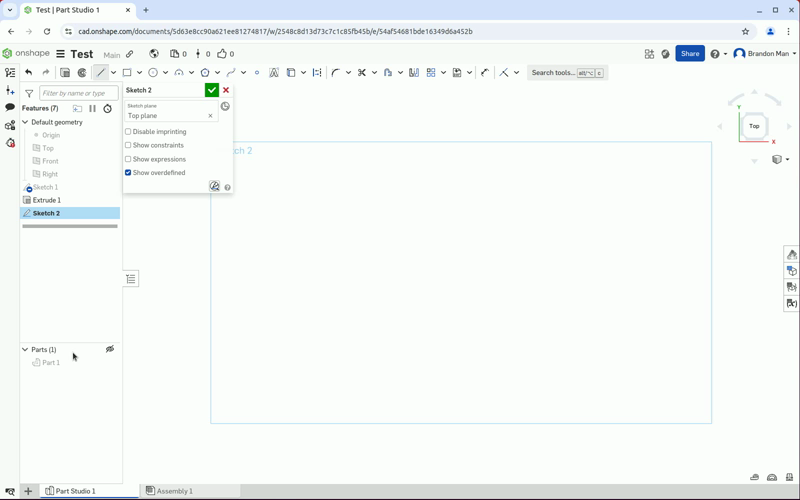
mouse_move(476, 267)
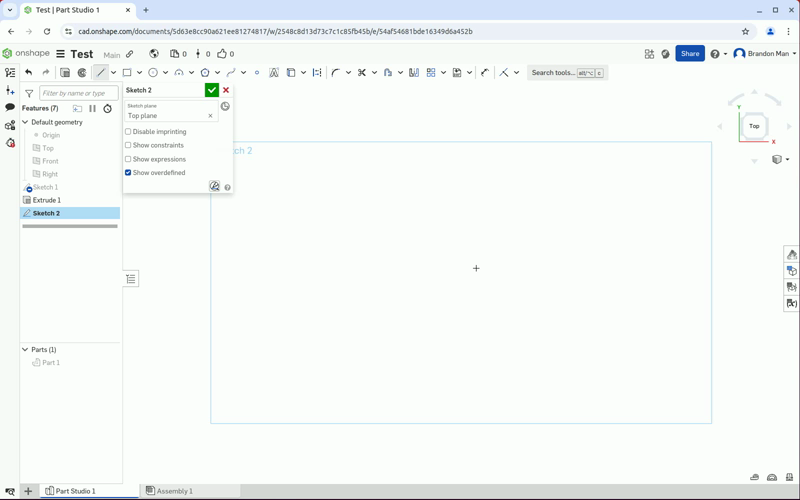
click(476, 267)
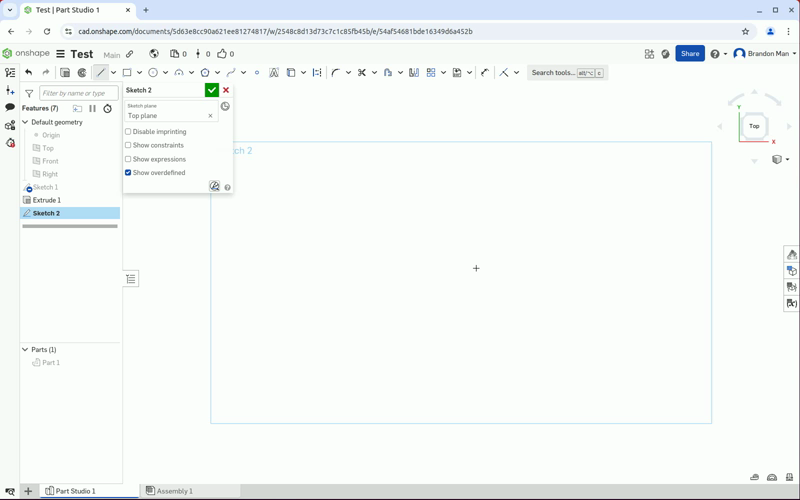
key_up(shift)
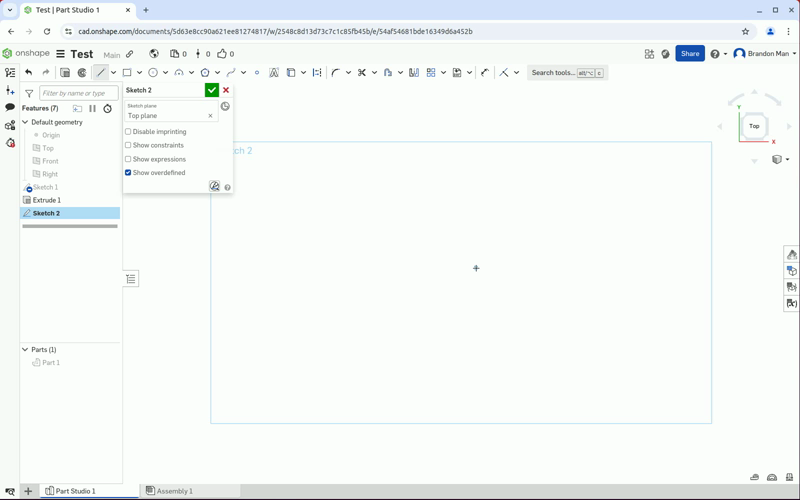
key_down(shift)
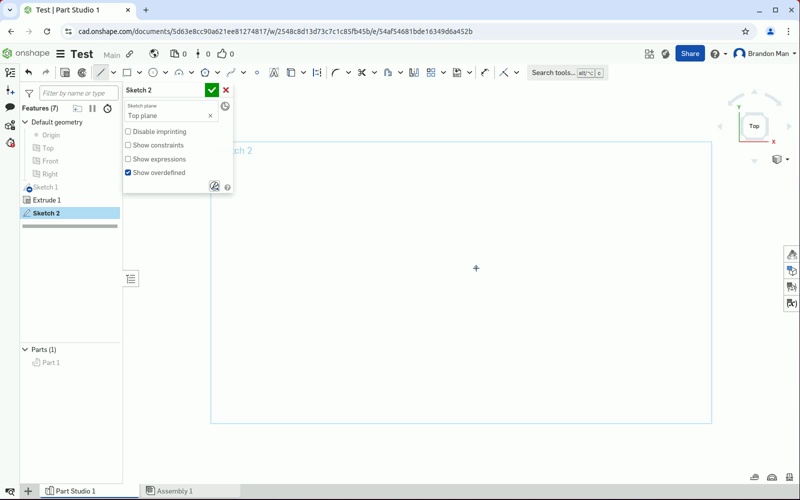
mouse_move(506, 267)
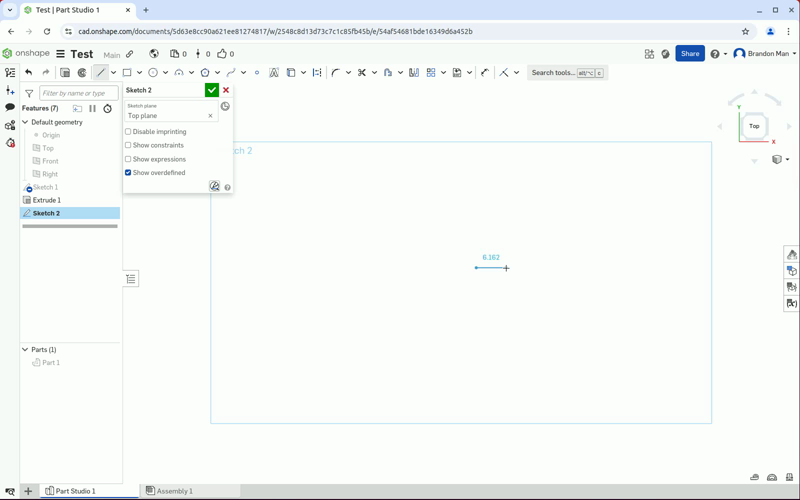
mouse_move(477, 266)
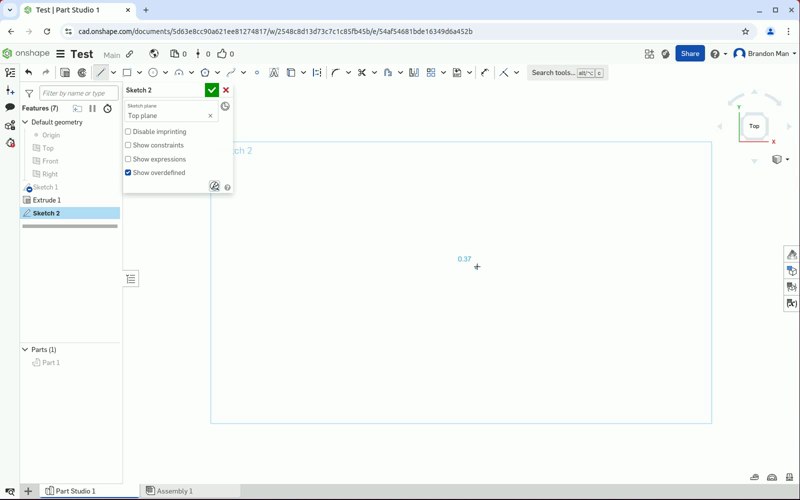
scroll(6)
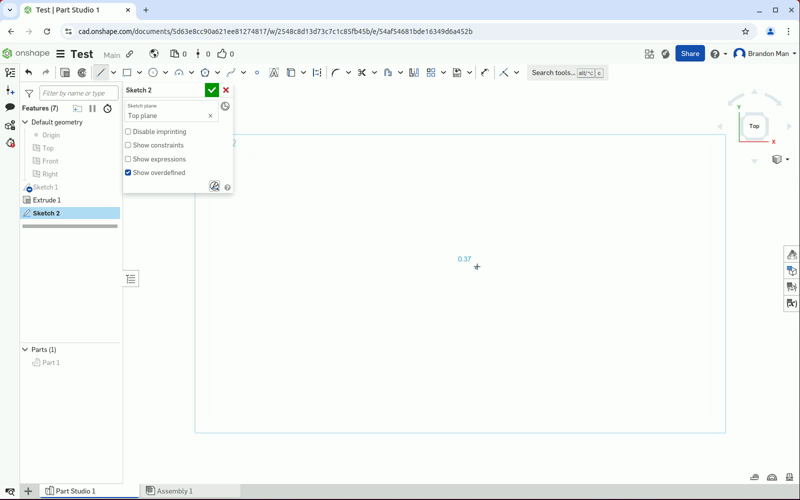
scroll(6)
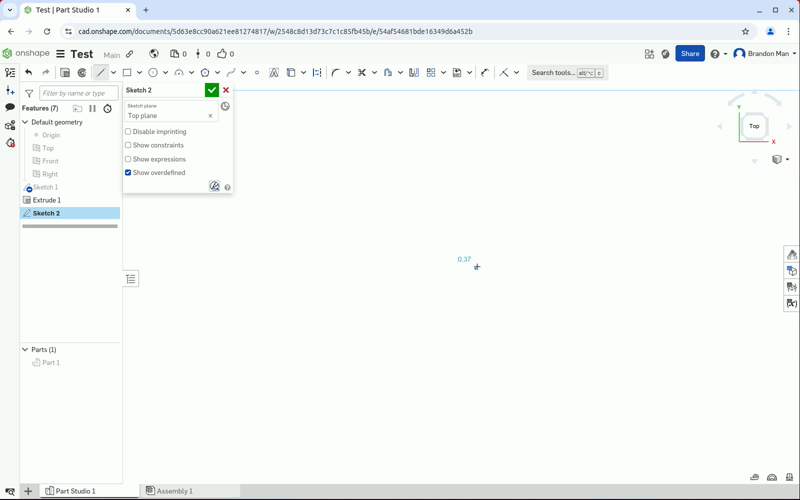
scroll(6)
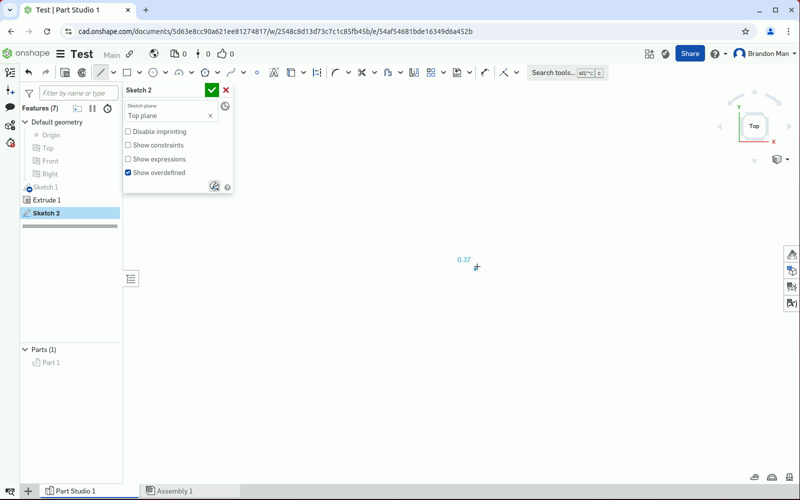
scroll(6)
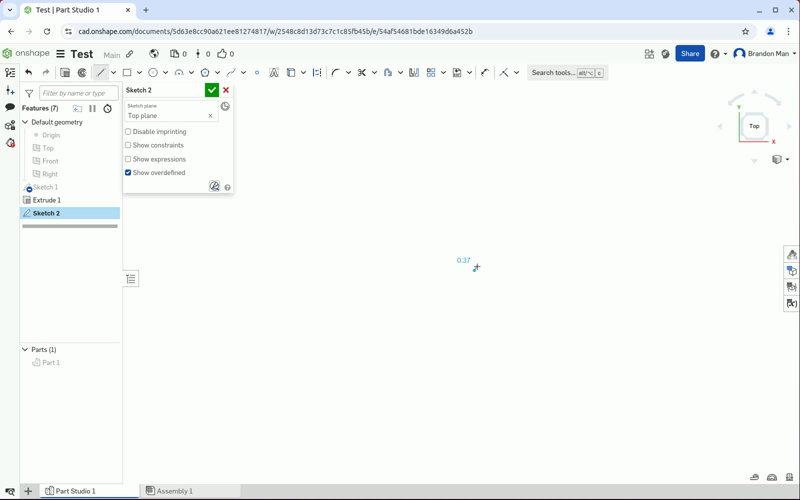
scroll(6)
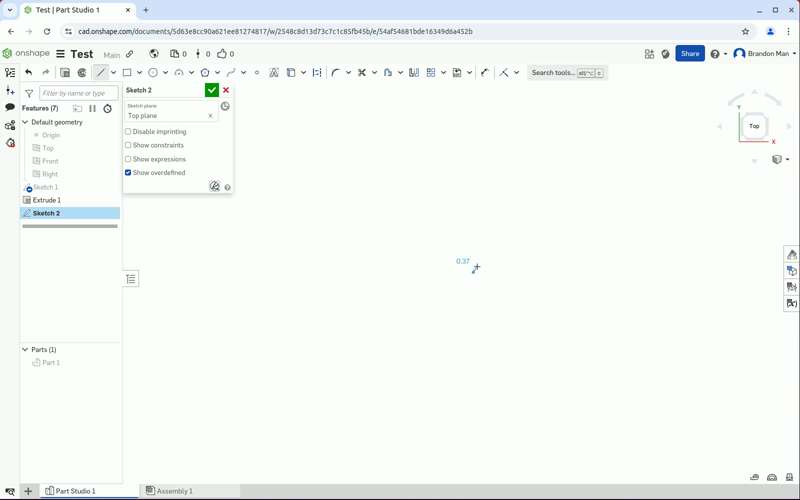
scroll(6)
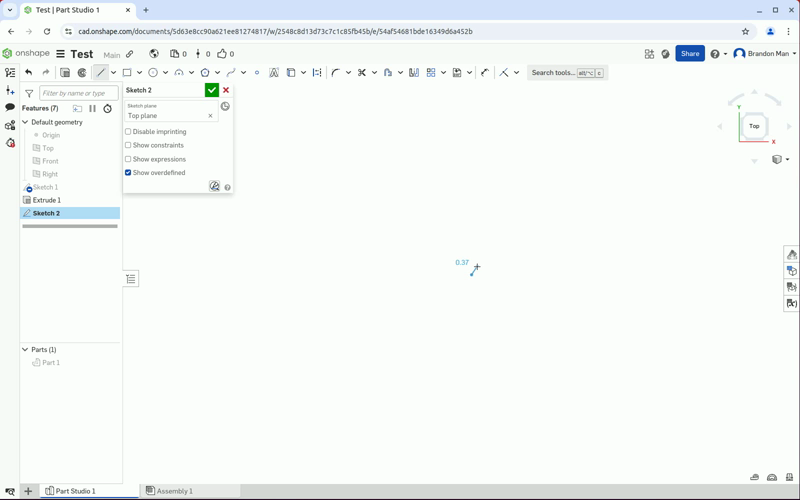
scroll(6)
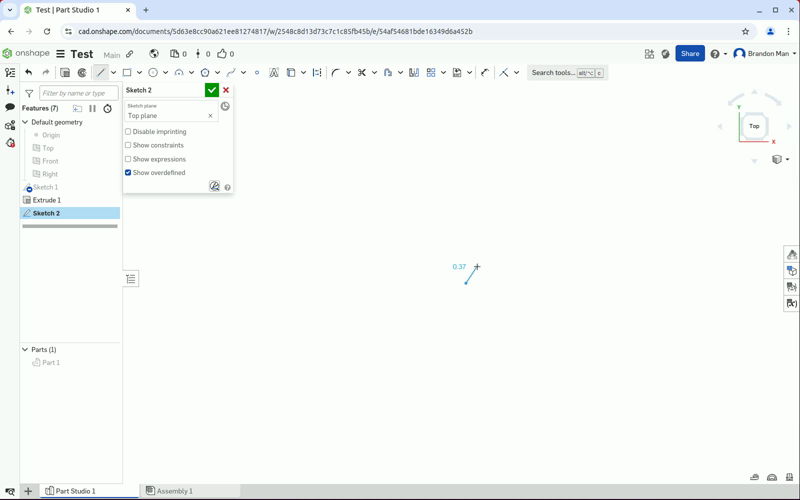
click(477, 266)
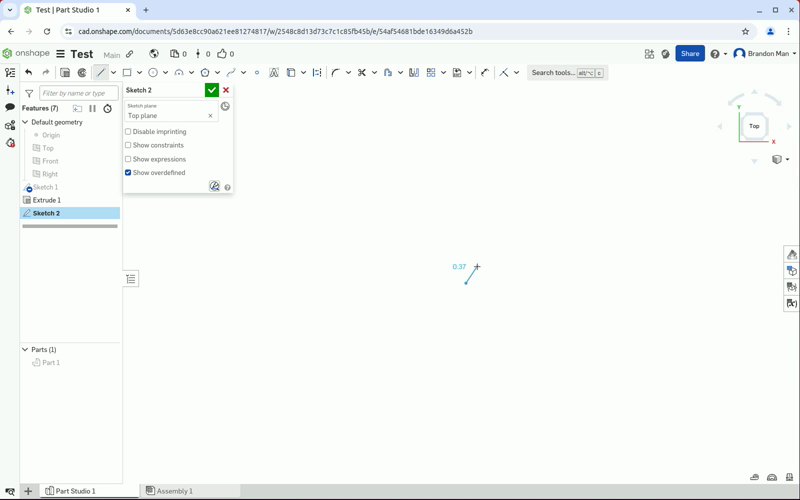
scroll(-6)
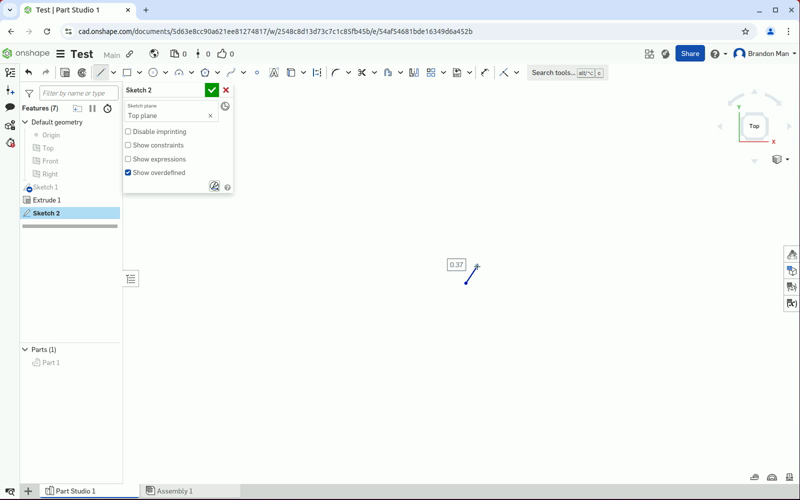
scroll(-6)
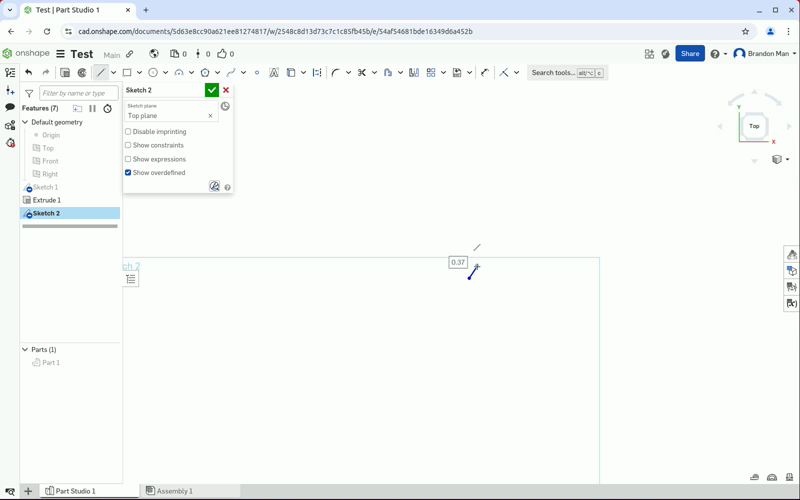
scroll(-6)
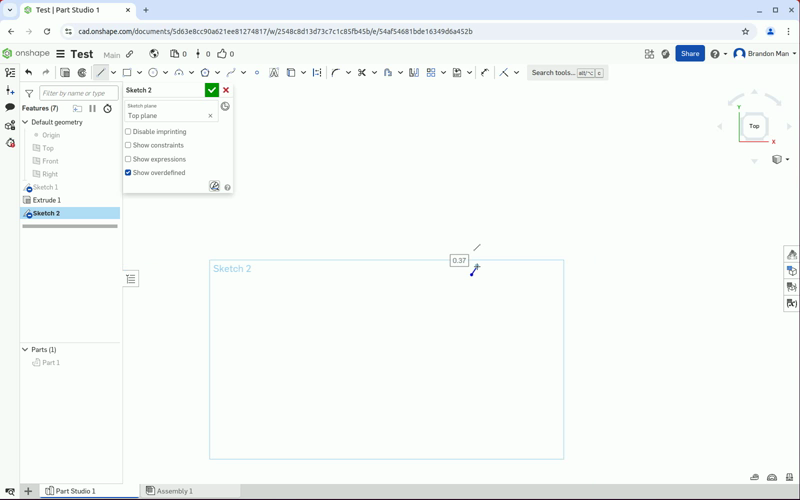
scroll(-6)
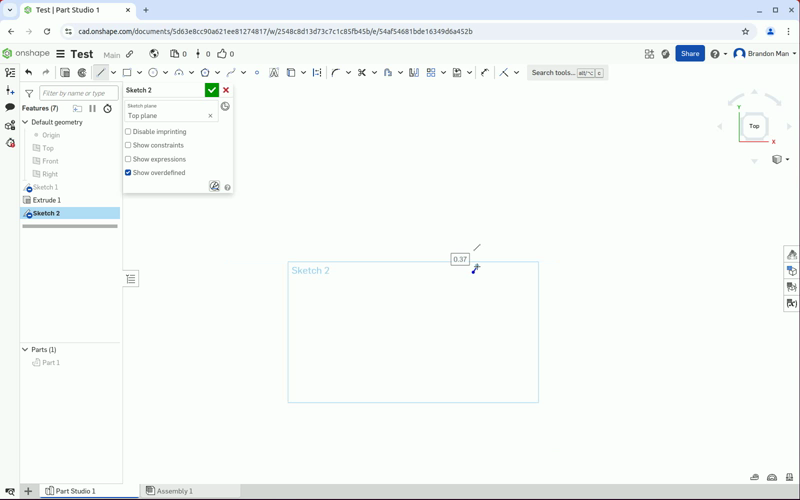
scroll(-6)
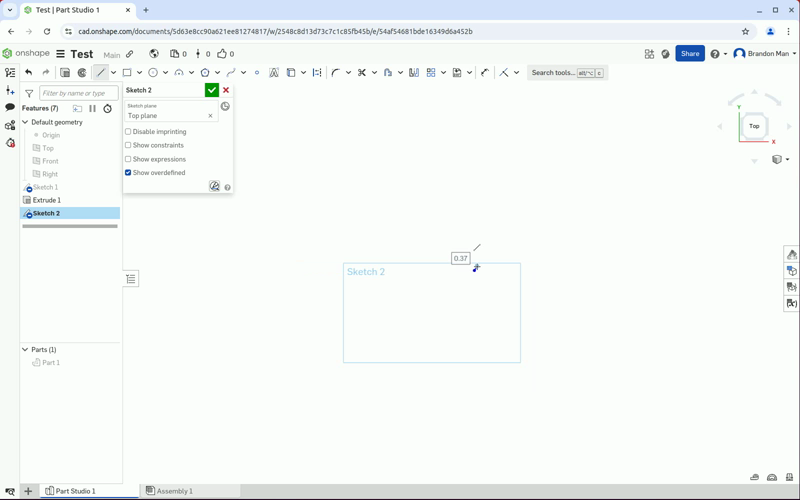
scroll(-6)
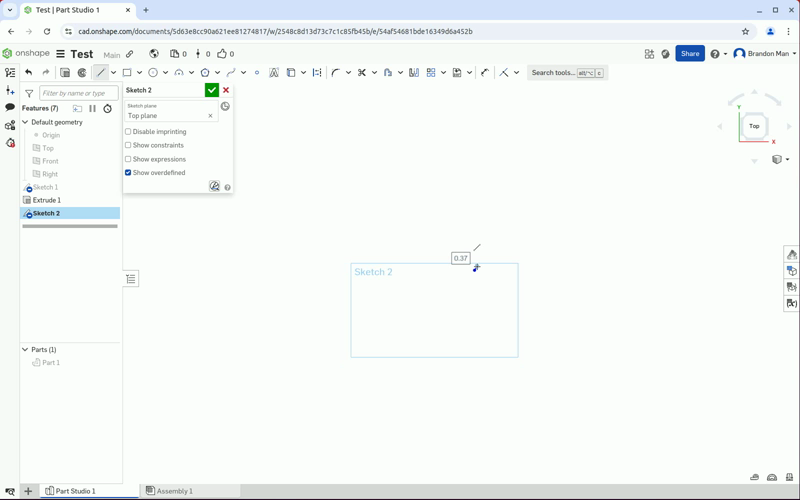
scroll(-6)
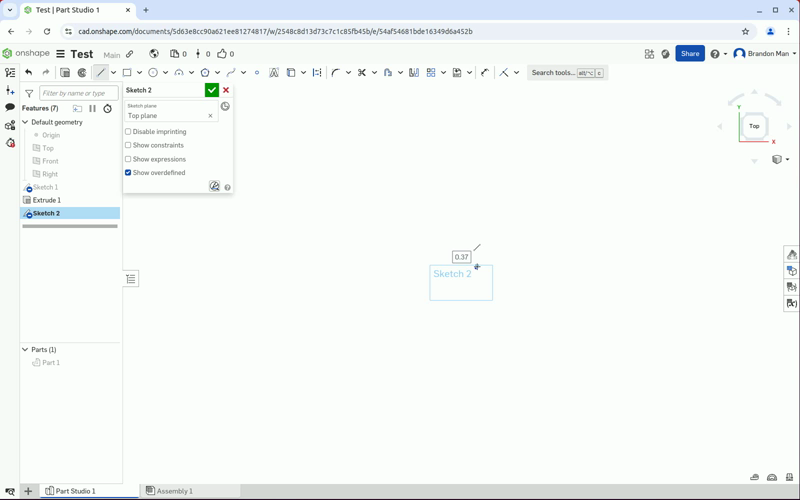
key_up(shift)
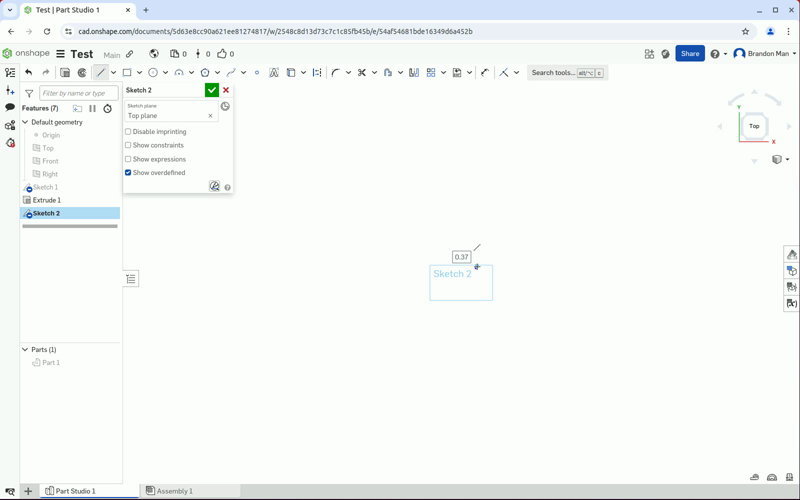
key(esc)
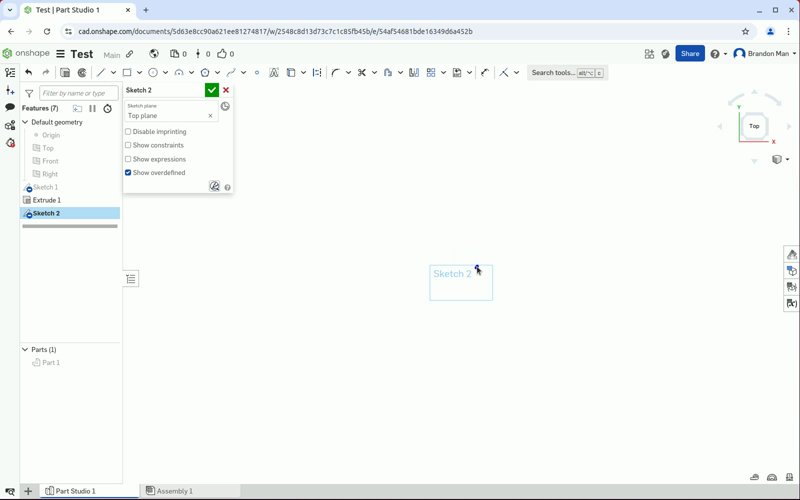
key(a)
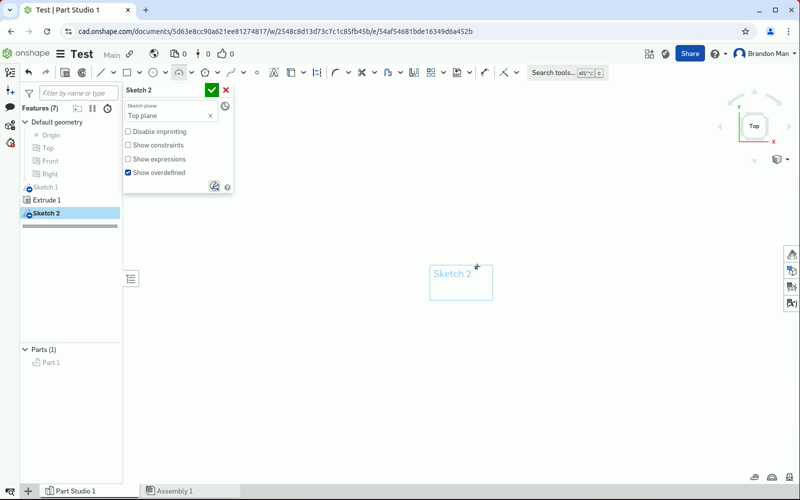
mouse_move(477, 266)
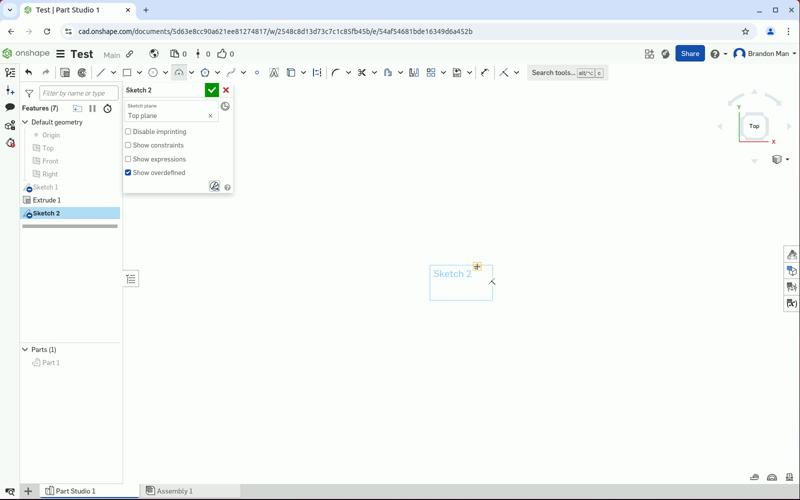
scroll(6)
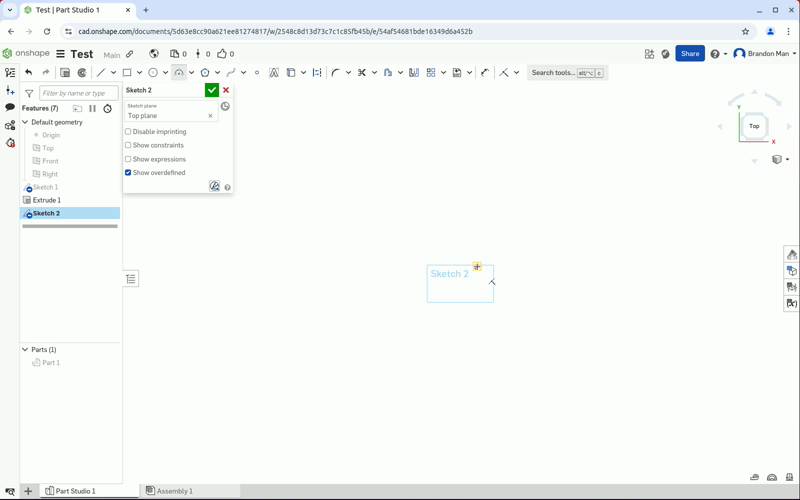
scroll(6)
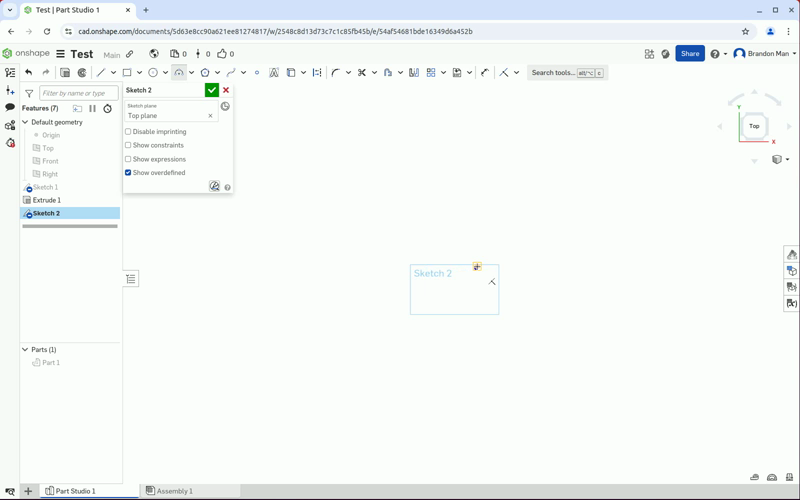
scroll(6)
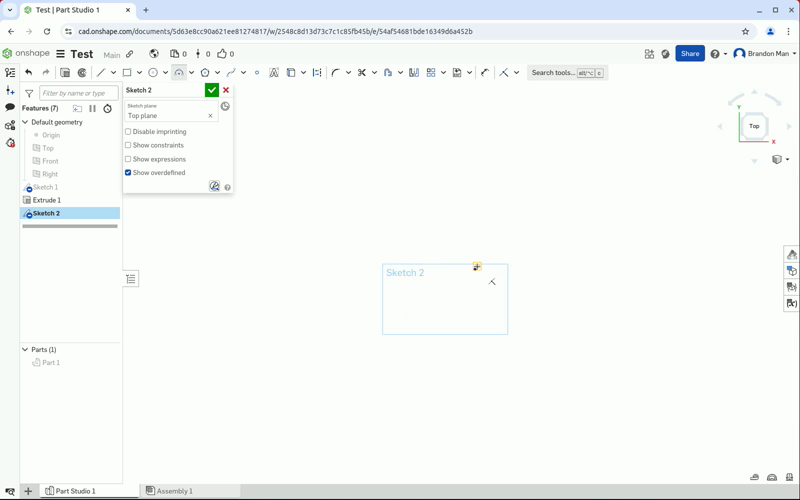
scroll(6)
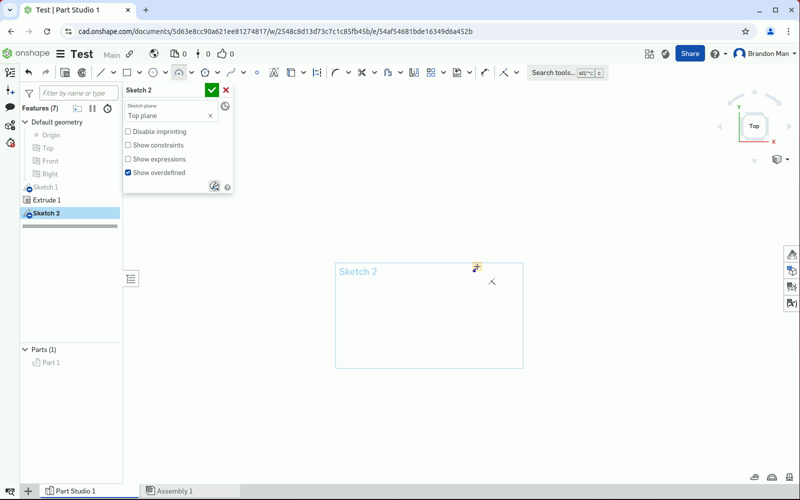
scroll(6)
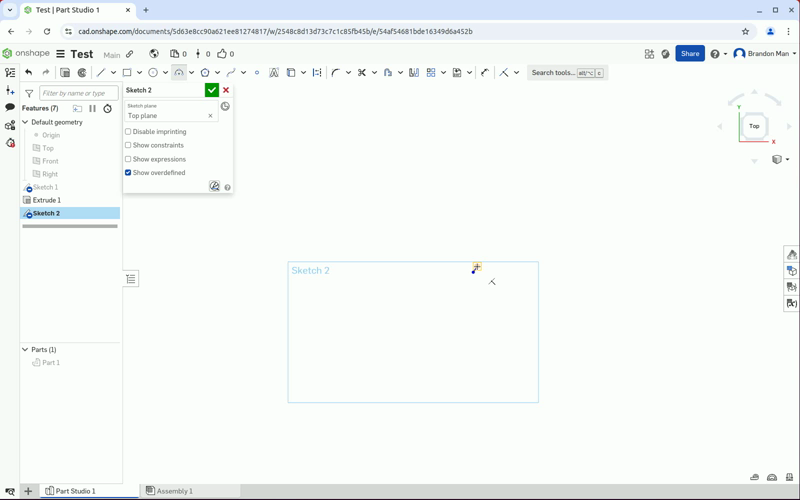
scroll(6)
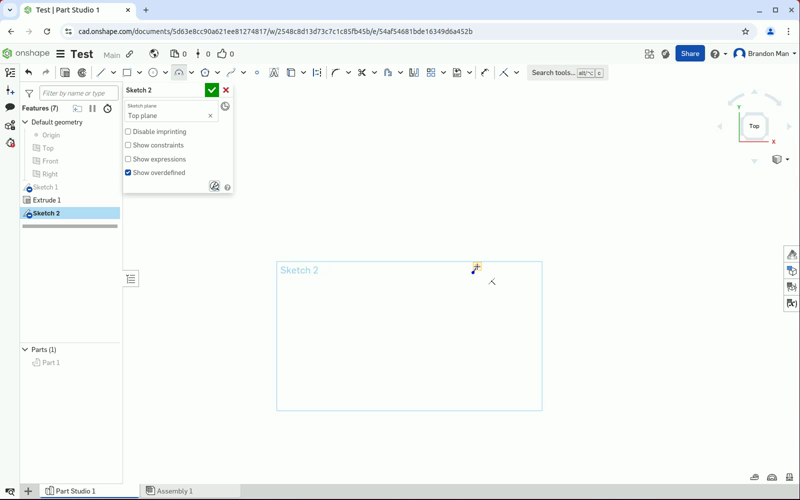
scroll(6)
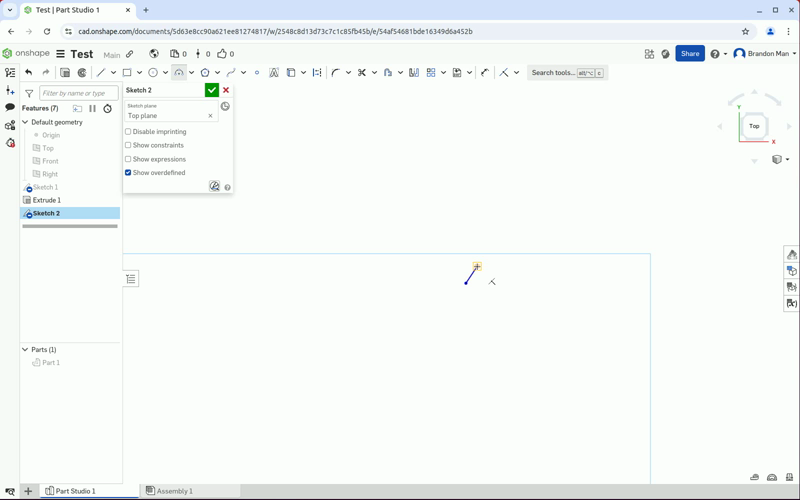
click(477, 266)
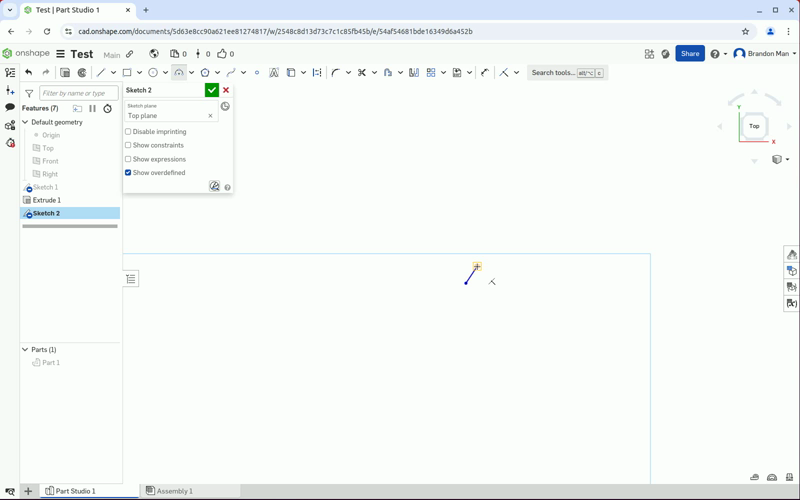
scroll(-6)
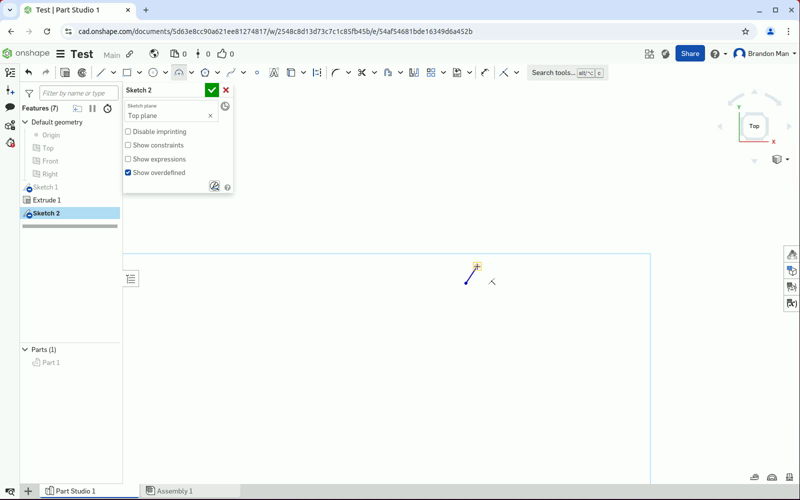
scroll(-6)
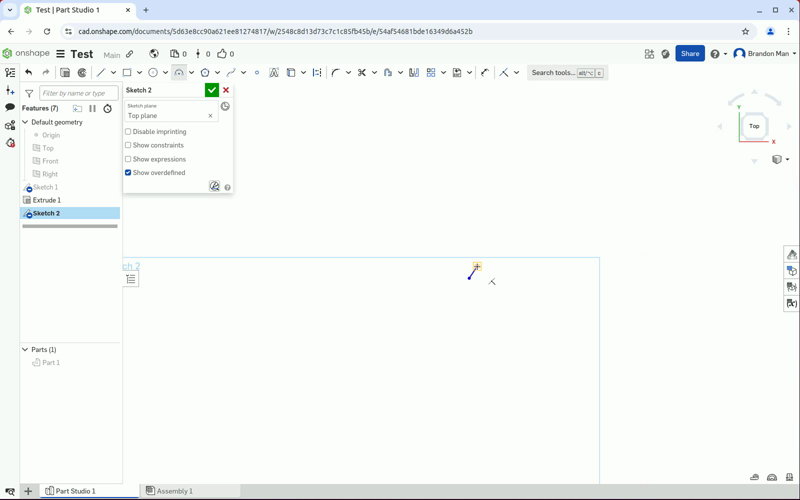
scroll(-6)
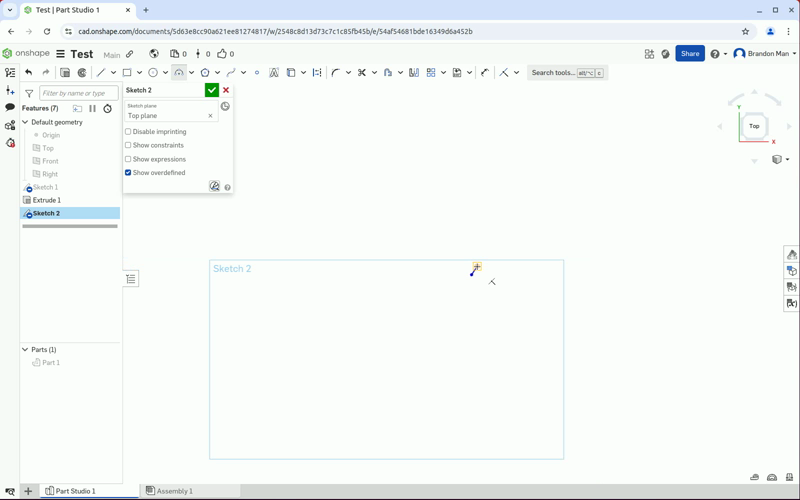
scroll(-6)
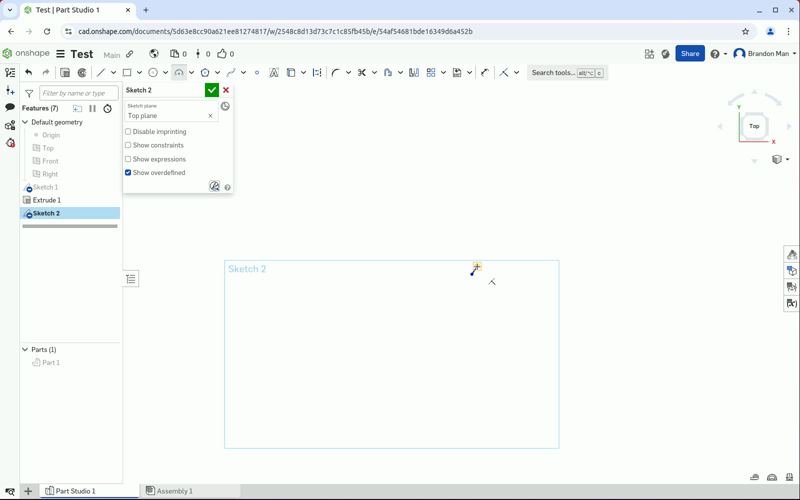
scroll(-6)
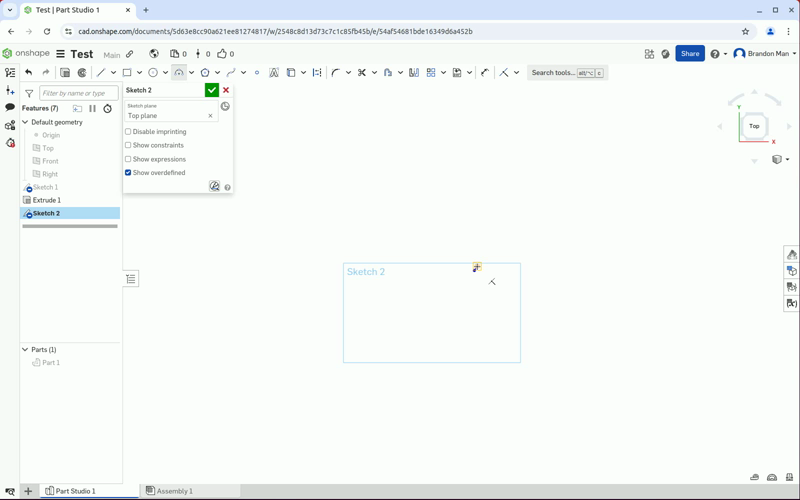
scroll(-6)
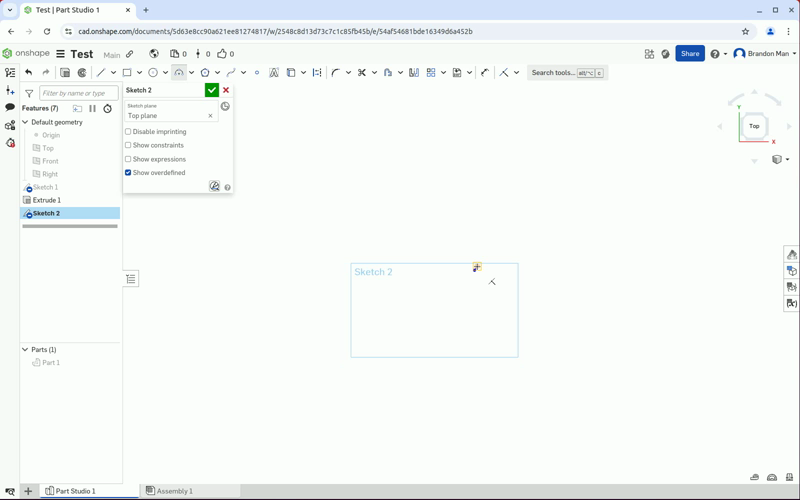
scroll(-6)
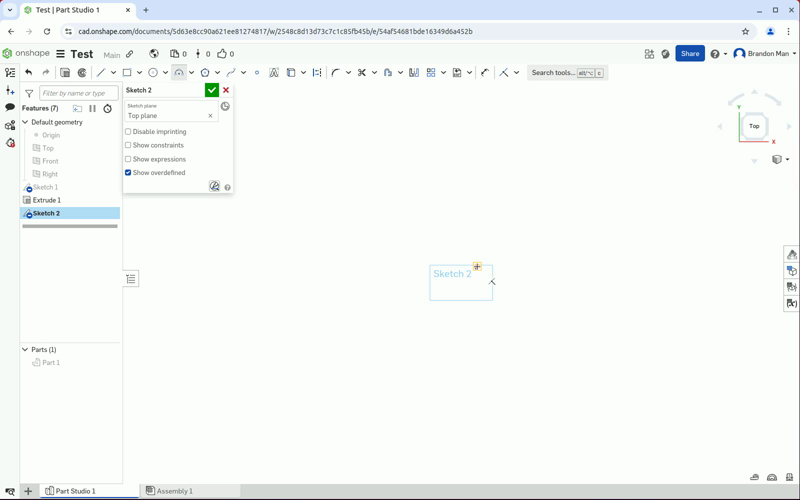
key_down(shift)
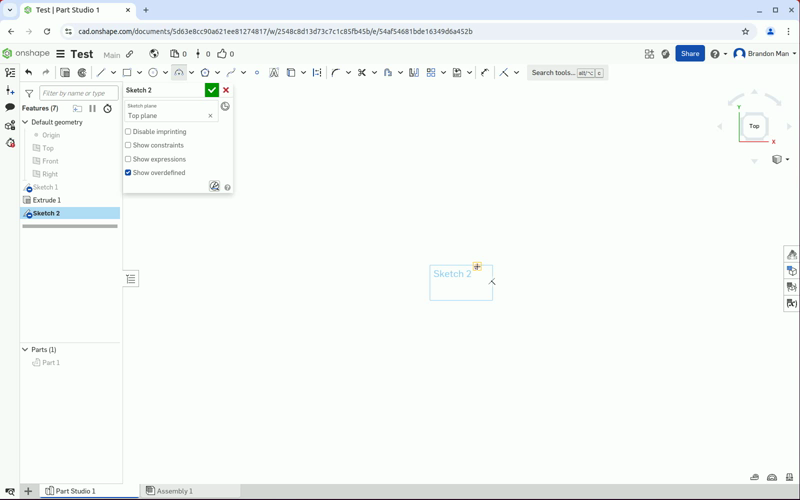
mouse_move(484, 282)
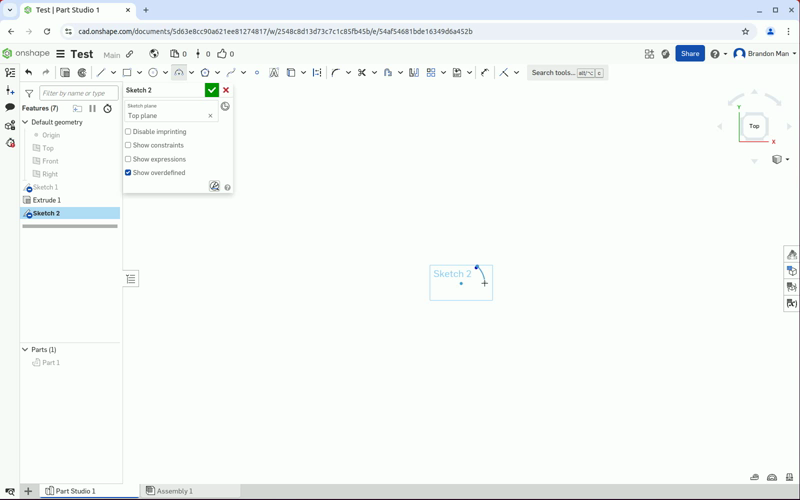
click(484, 282)
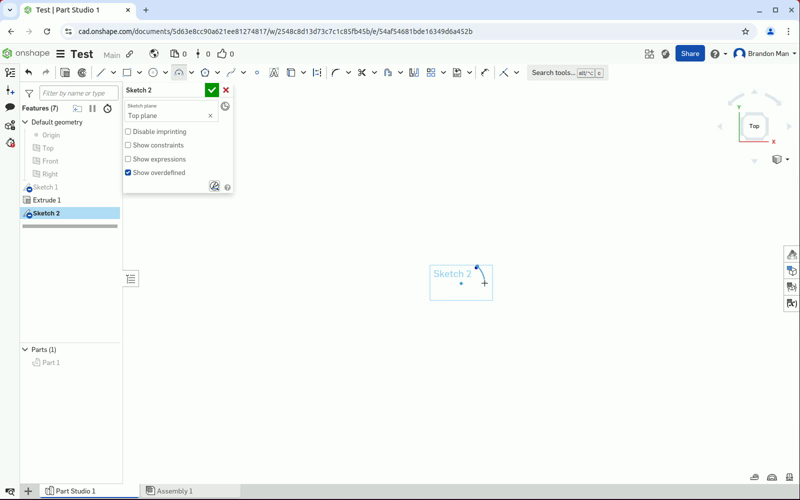
mouse_move(439, 292)
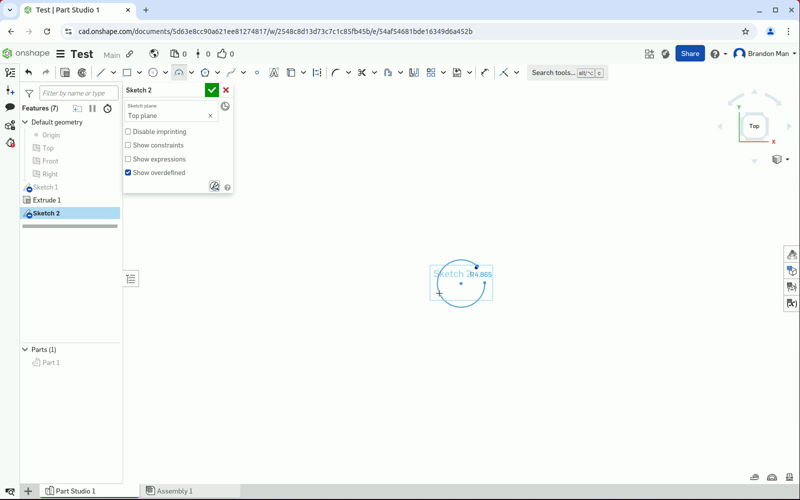
click(439, 292)
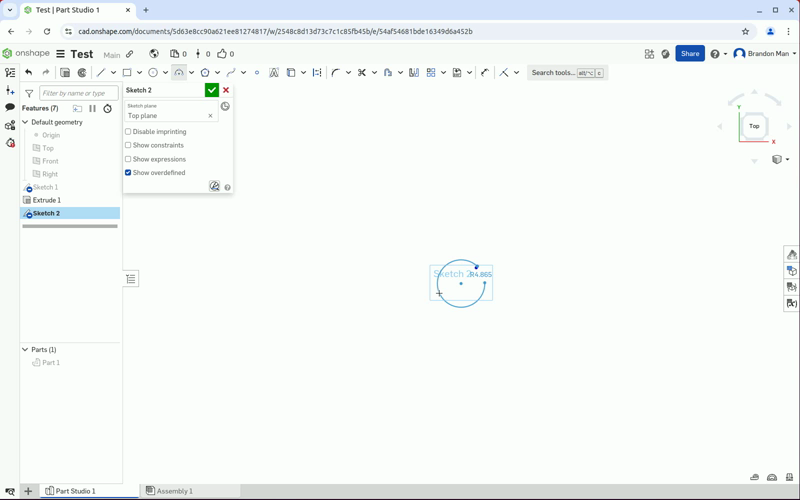
key_up(shift)
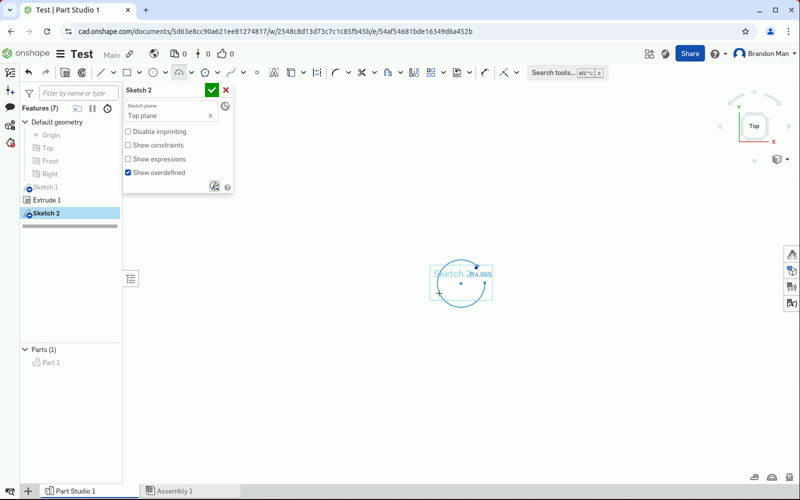
key(esc)
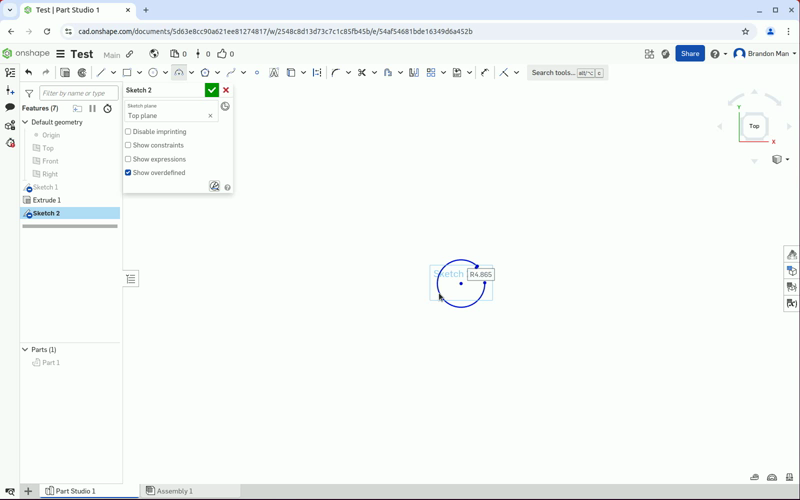
key(l)
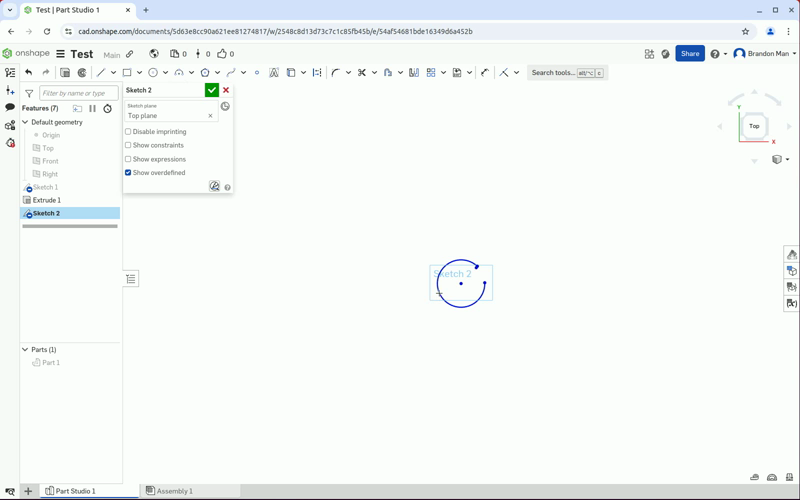
mouse_move(484, 282)
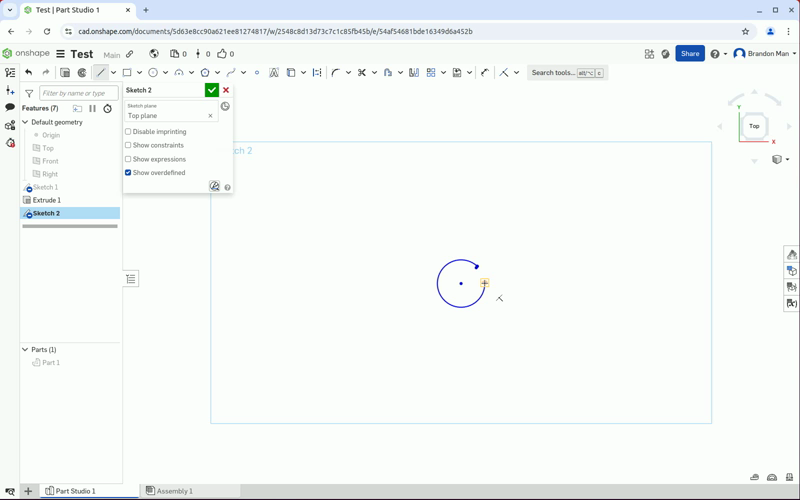
click(484, 282)
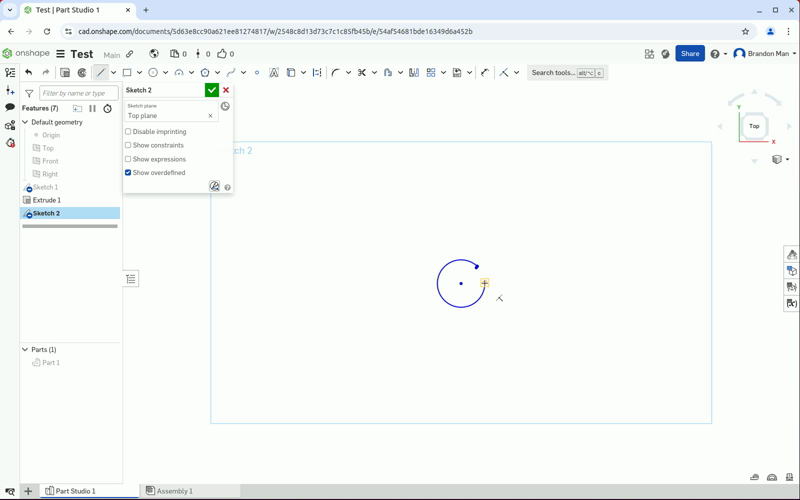
key_down(shift)
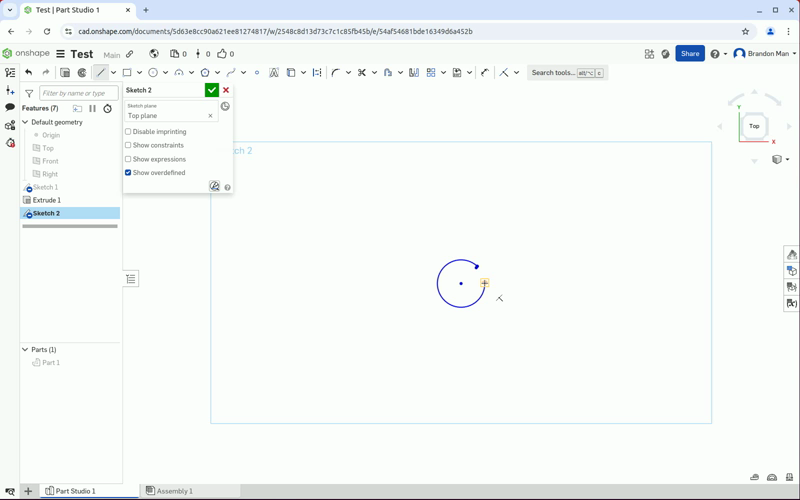
mouse_move(514, 282)
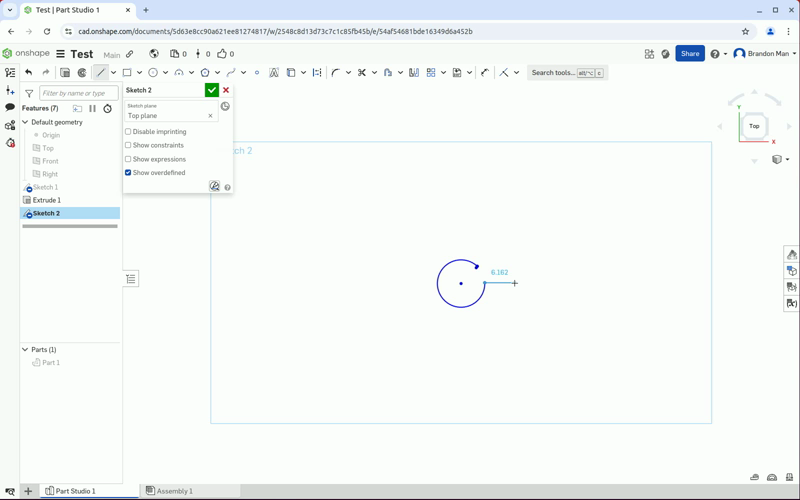
mouse_move(482, 282)
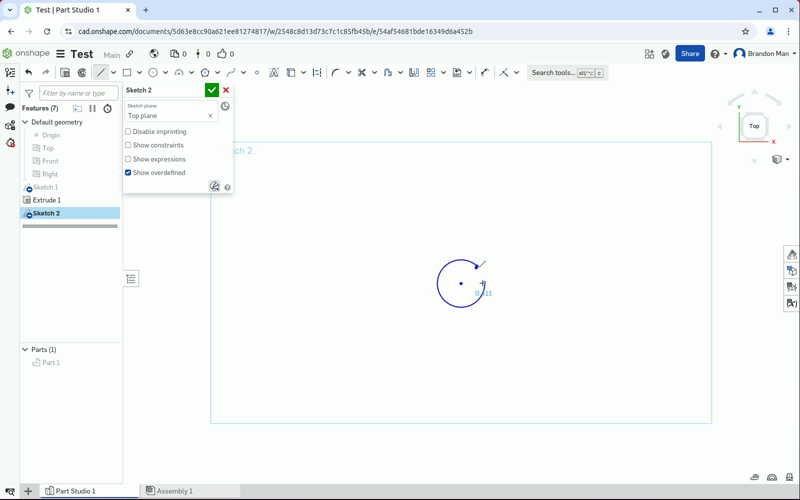
scroll(6)
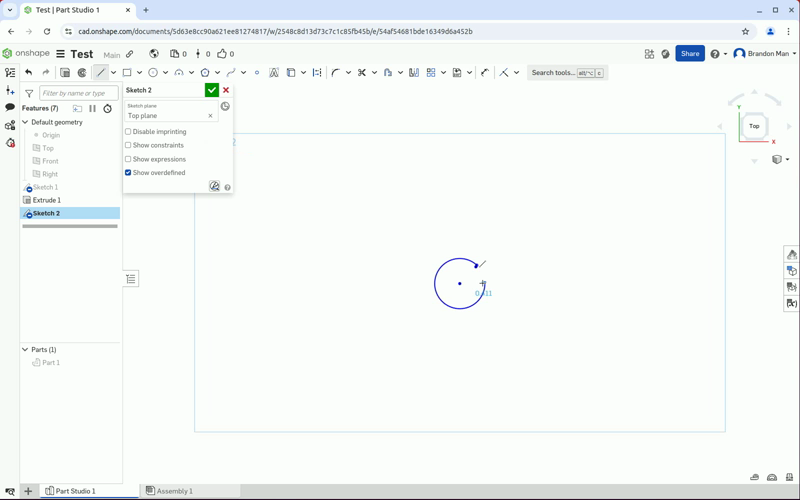
scroll(6)
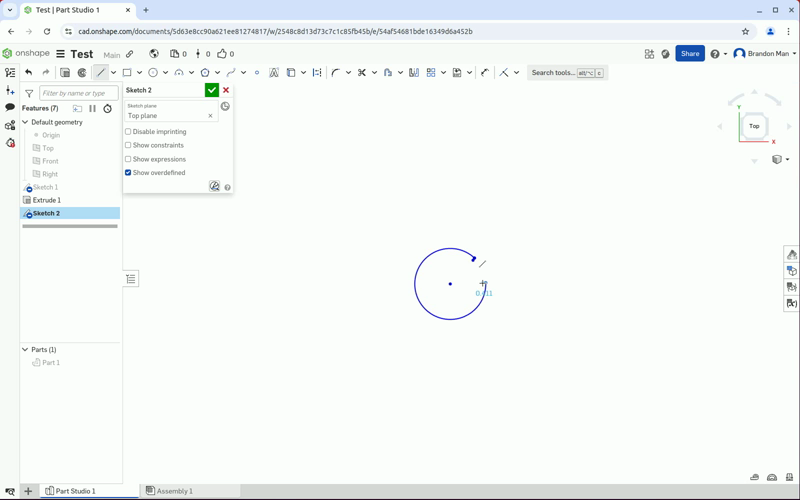
scroll(6)
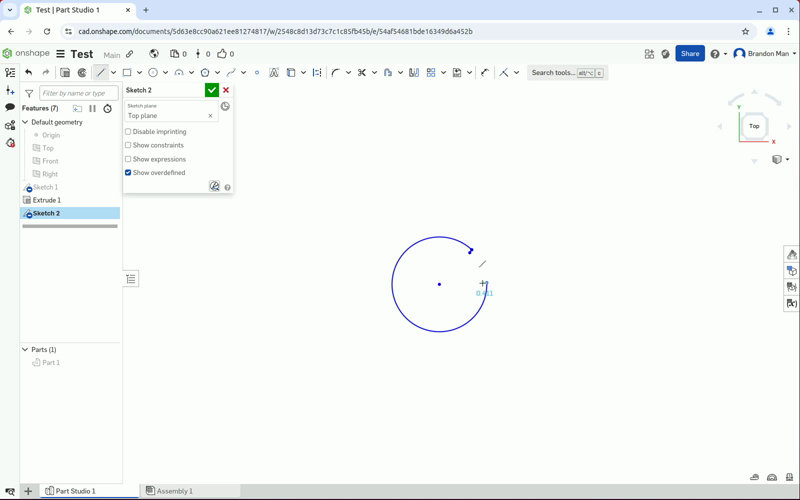
scroll(6)
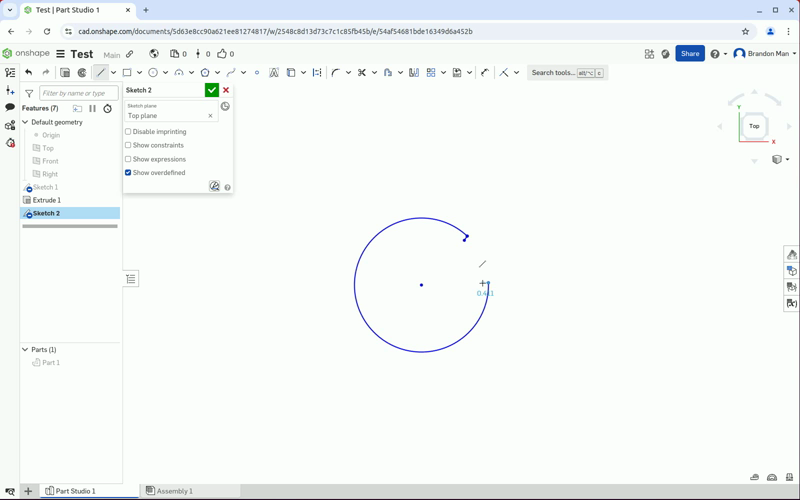
scroll(6)
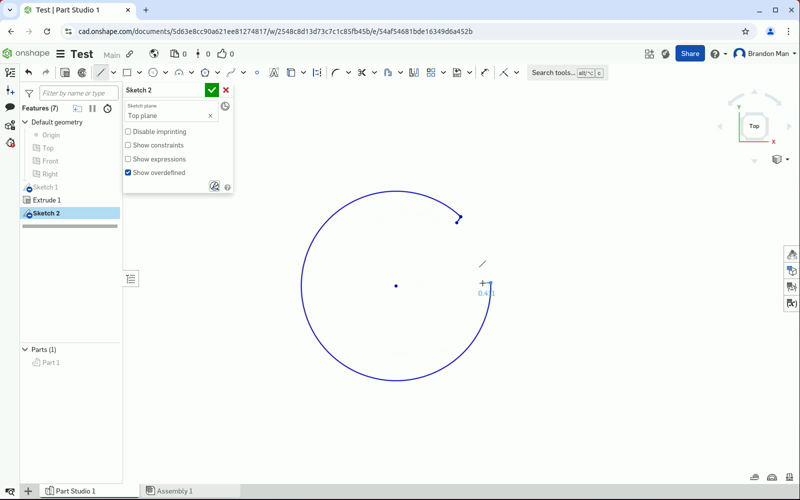
scroll(6)
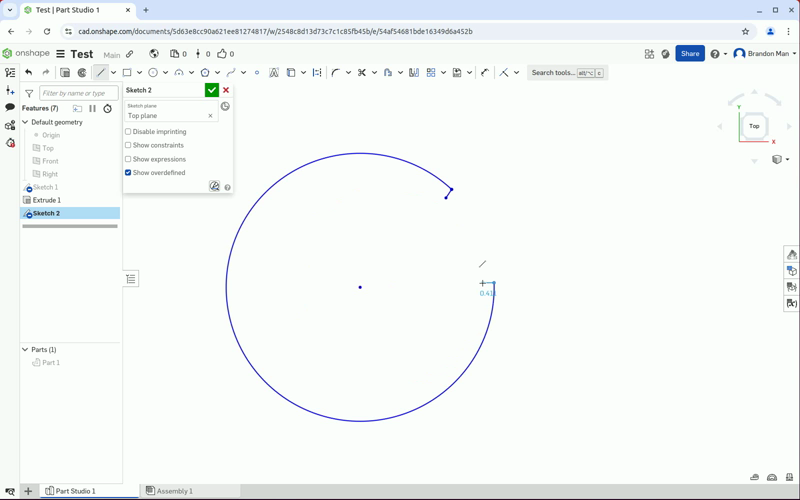
scroll(6)
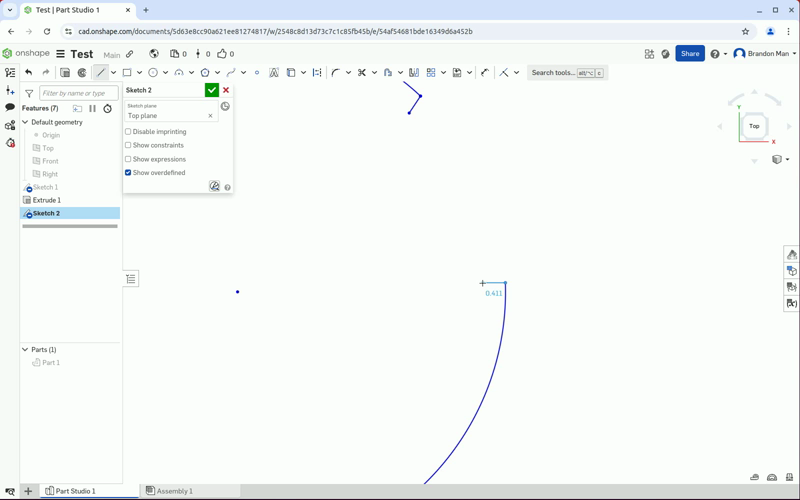
click(482, 282)
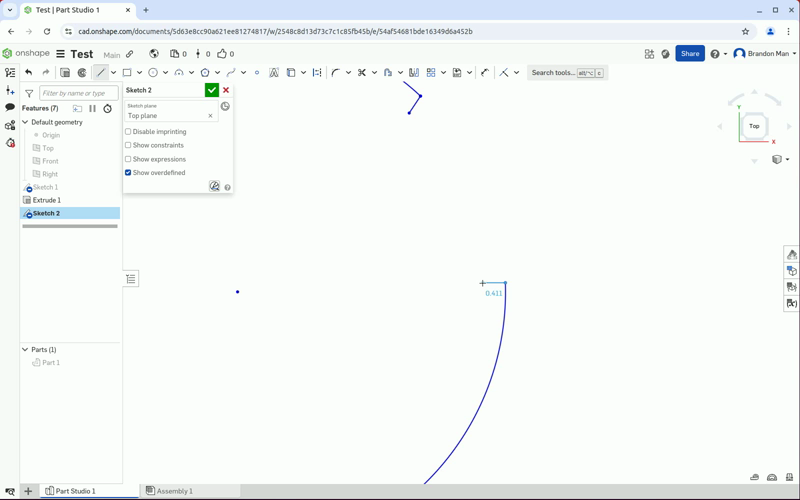
scroll(-6)
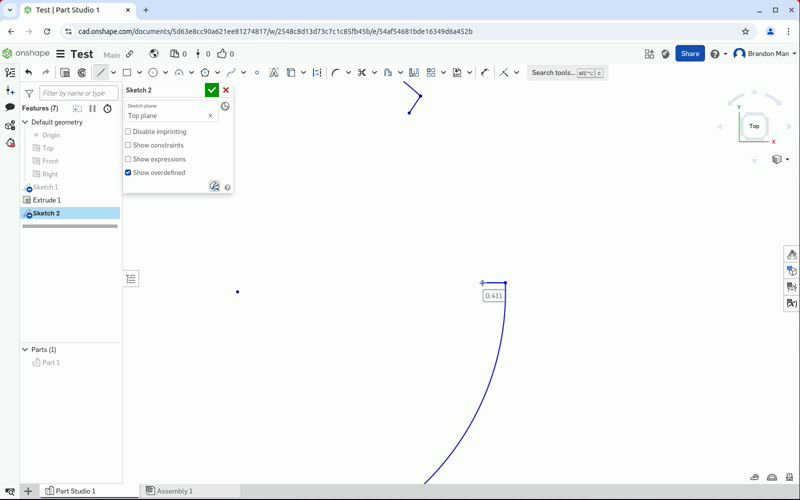
scroll(-6)
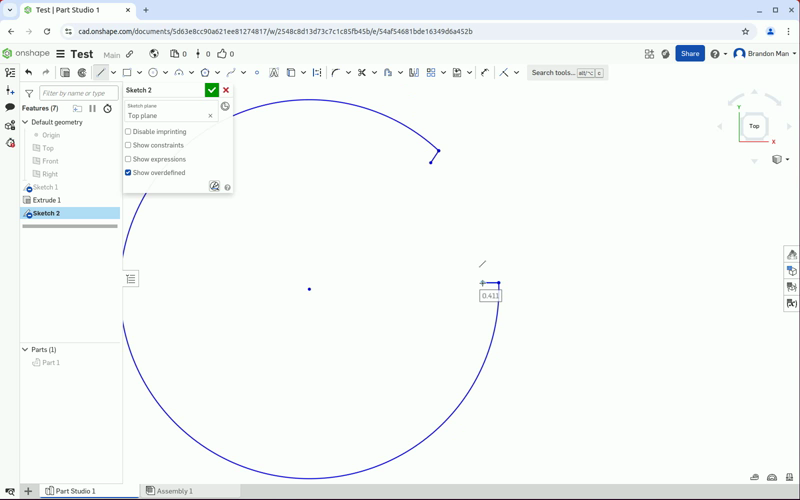
scroll(-6)
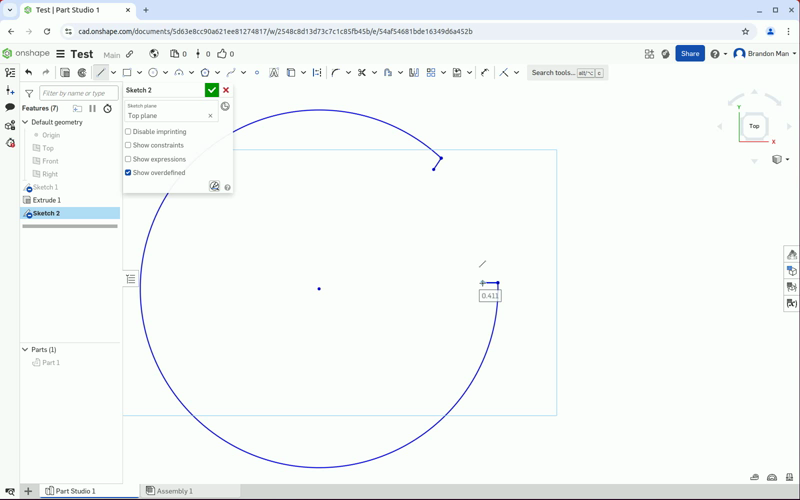
scroll(-6)
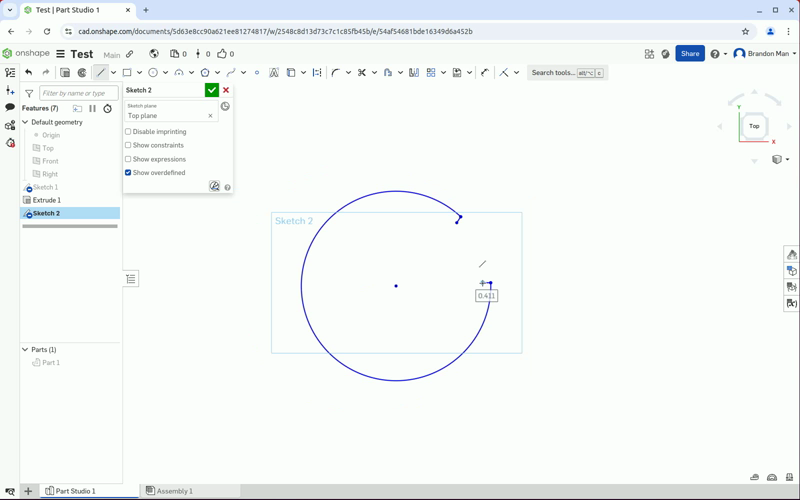
scroll(-6)
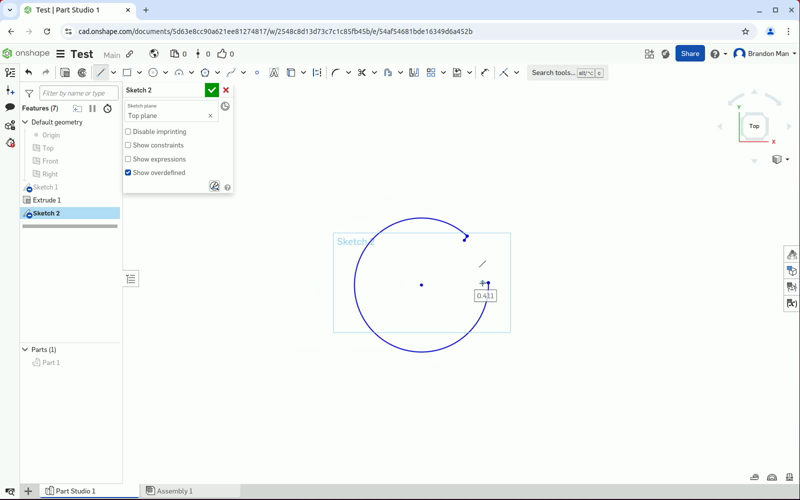
scroll(-6)
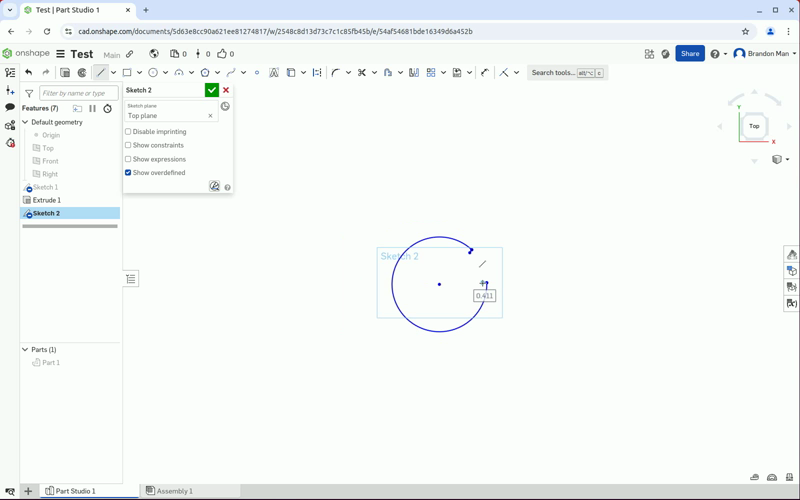
scroll(-6)
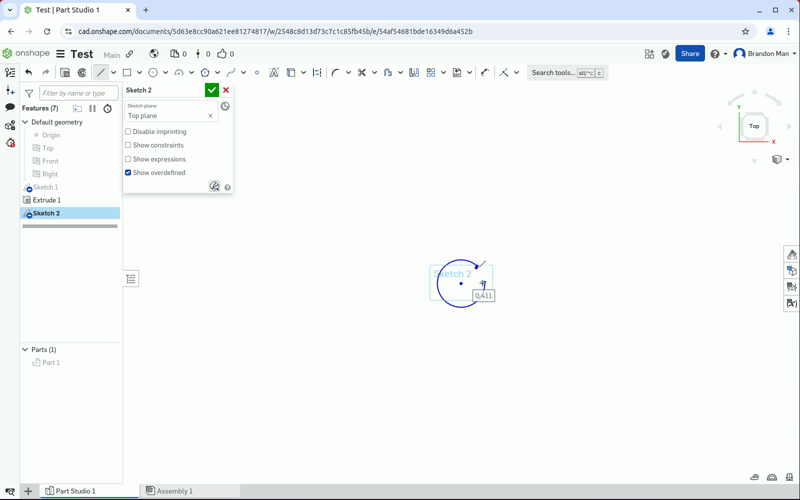
key_up(shift)
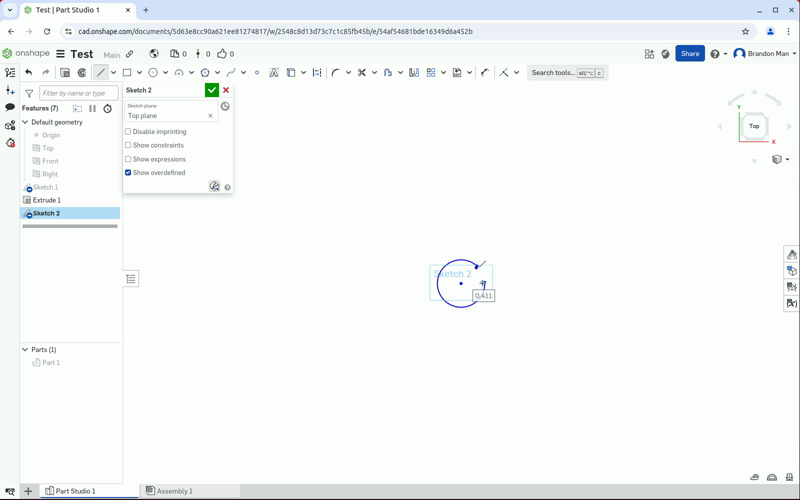
key(esc)
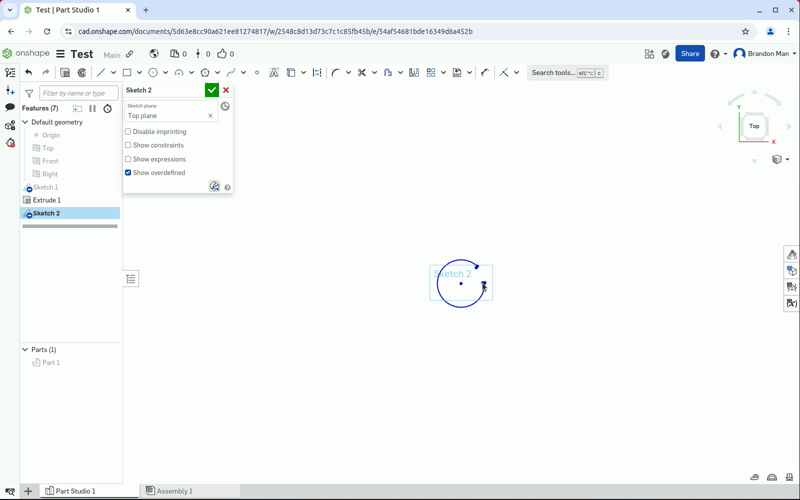
key(a)
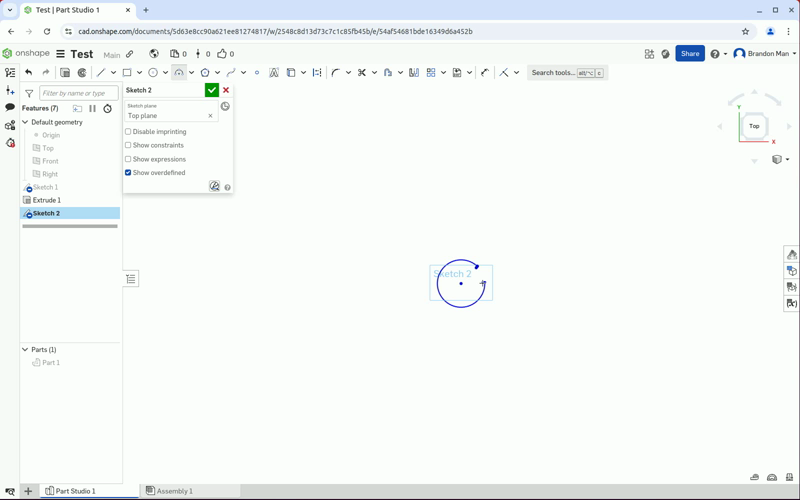
mouse_move(482, 282)
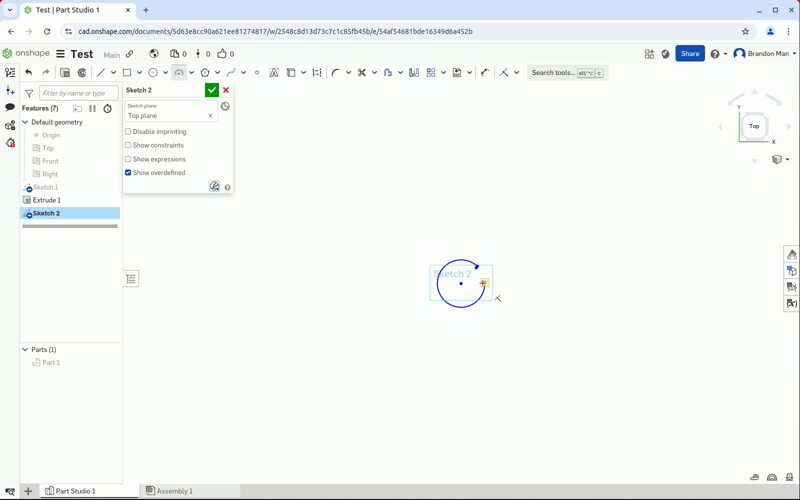
scroll(6)
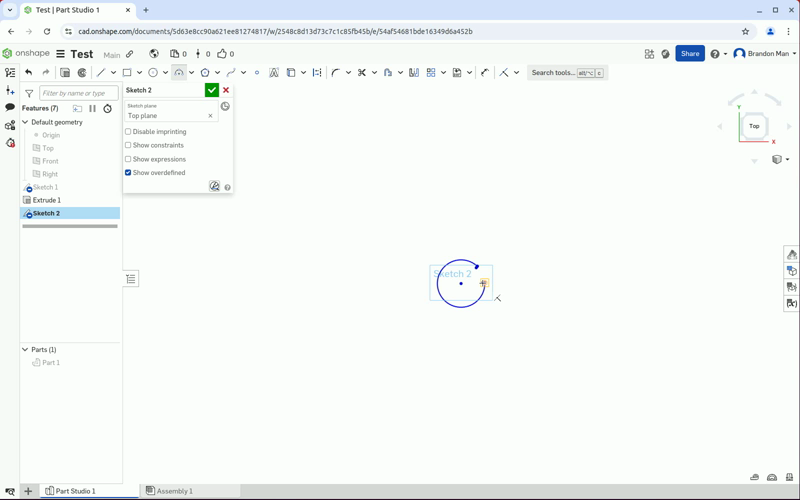
scroll(6)
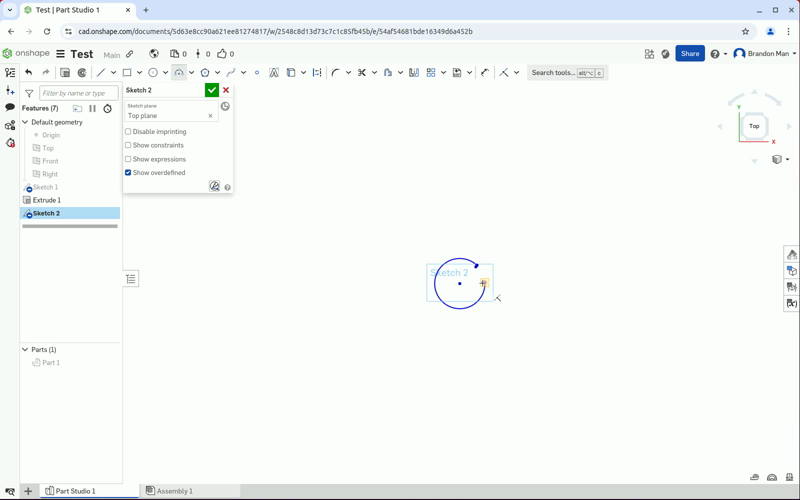
scroll(6)
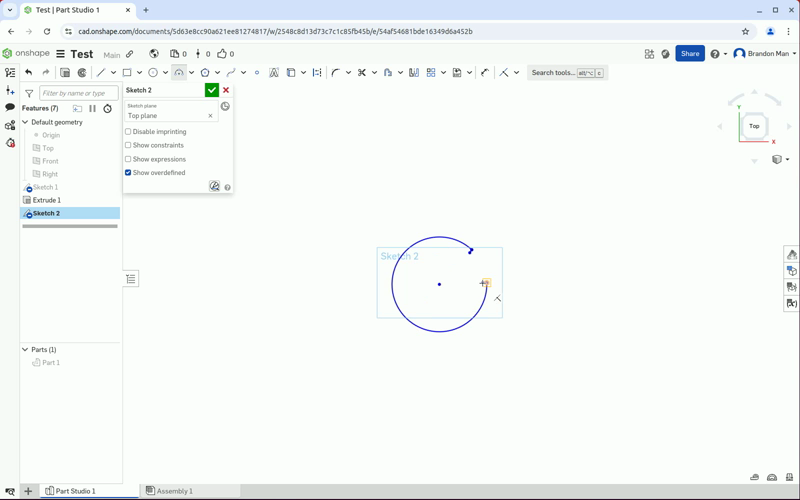
scroll(6)
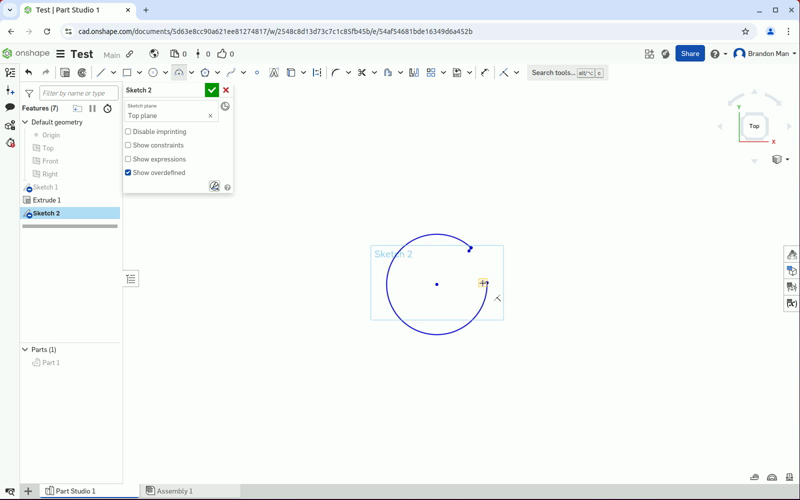
scroll(6)
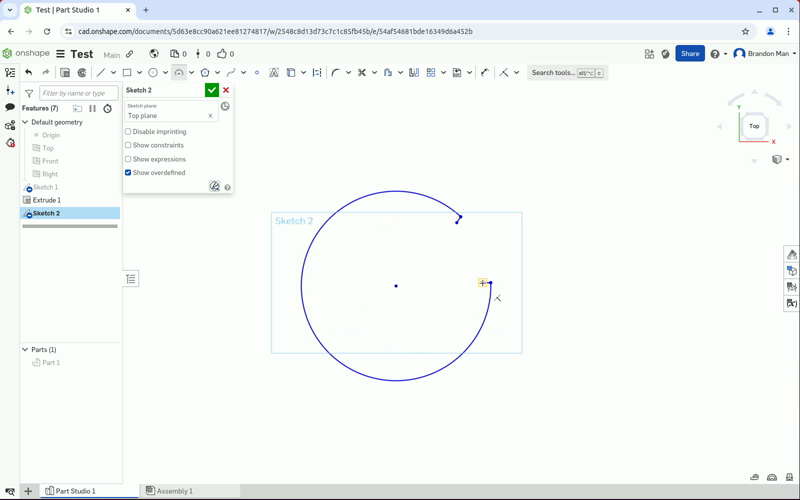
scroll(6)
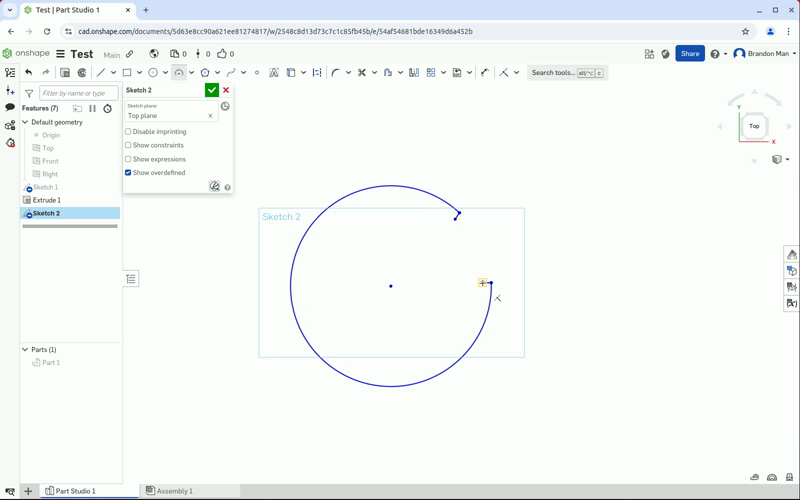
scroll(6)
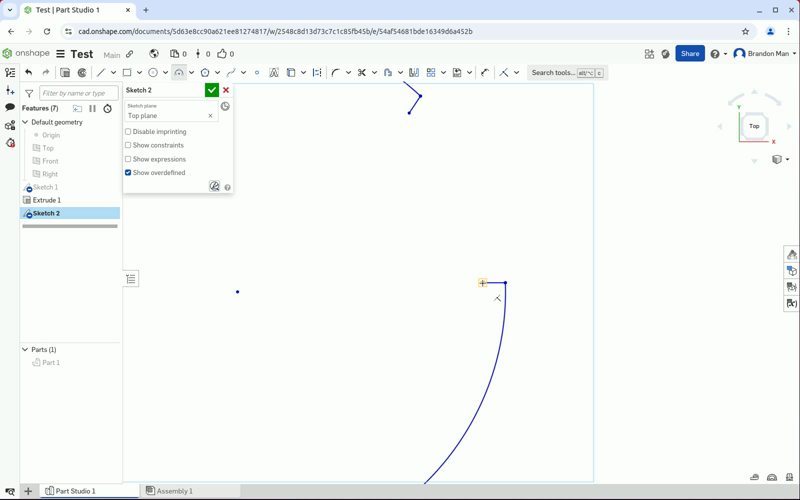
click(482, 282)
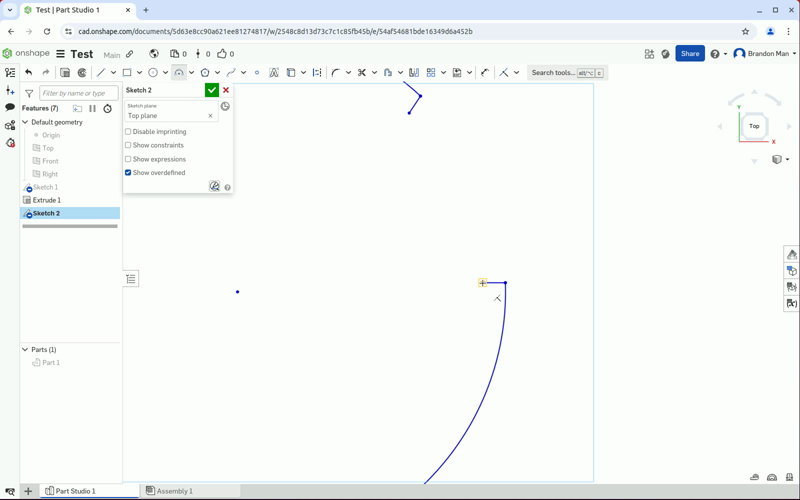
scroll(-6)
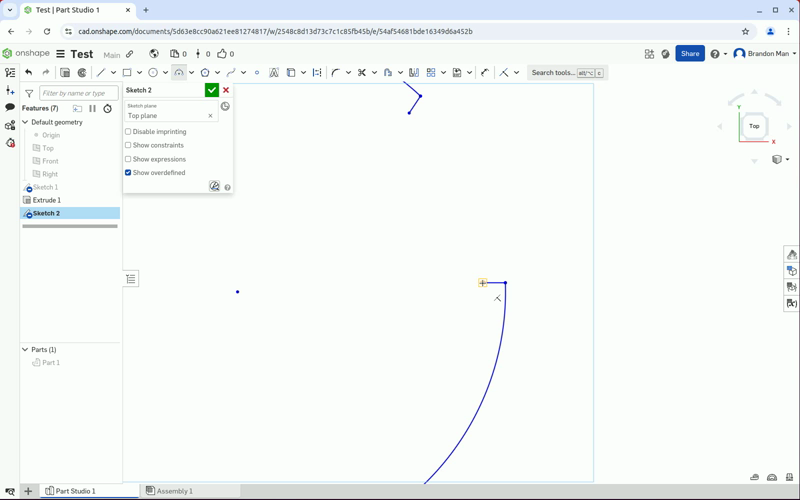
scroll(-6)
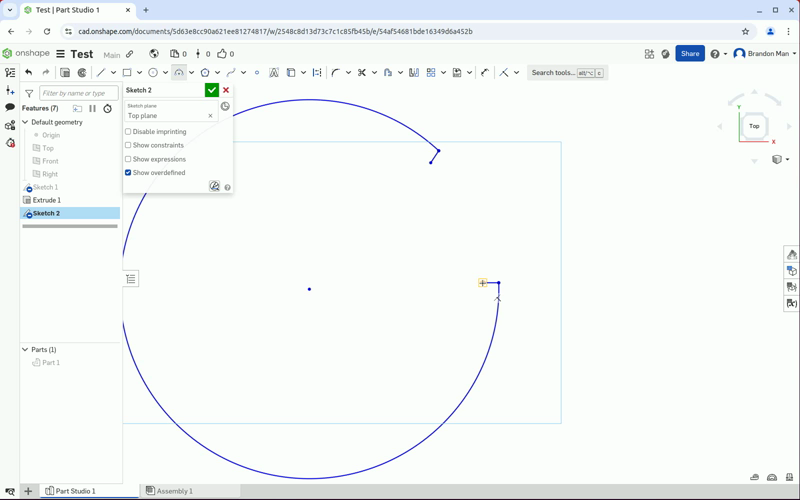
scroll(-6)
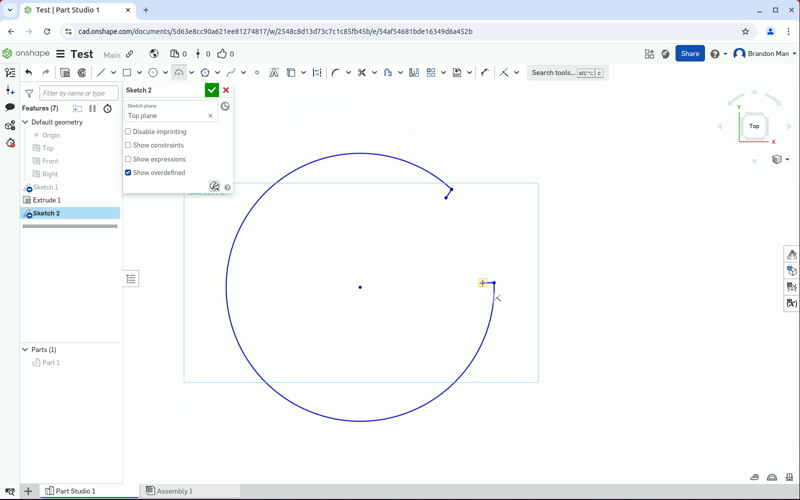
scroll(-6)
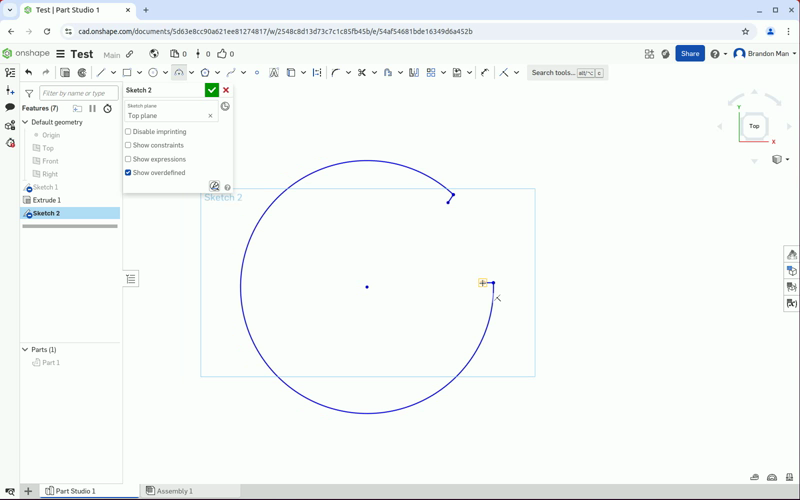
scroll(-6)
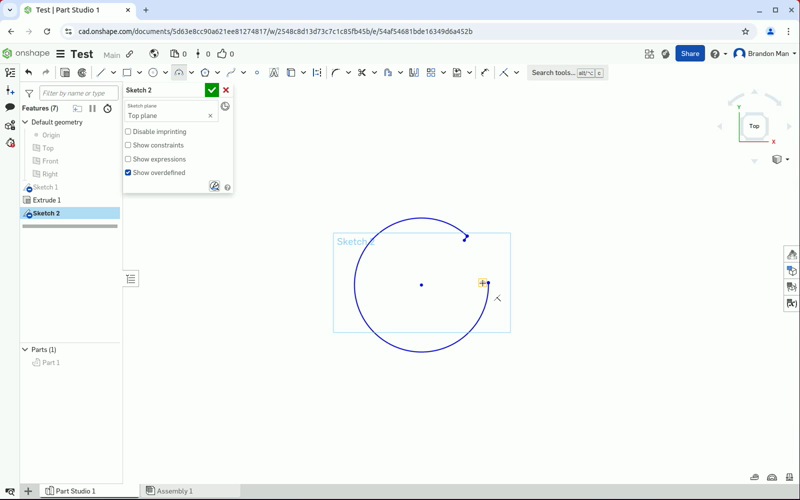
scroll(-6)
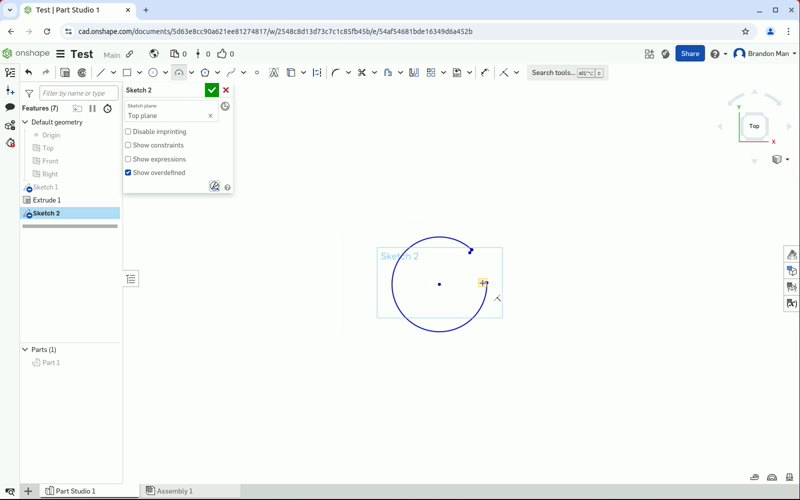
scroll(-6)
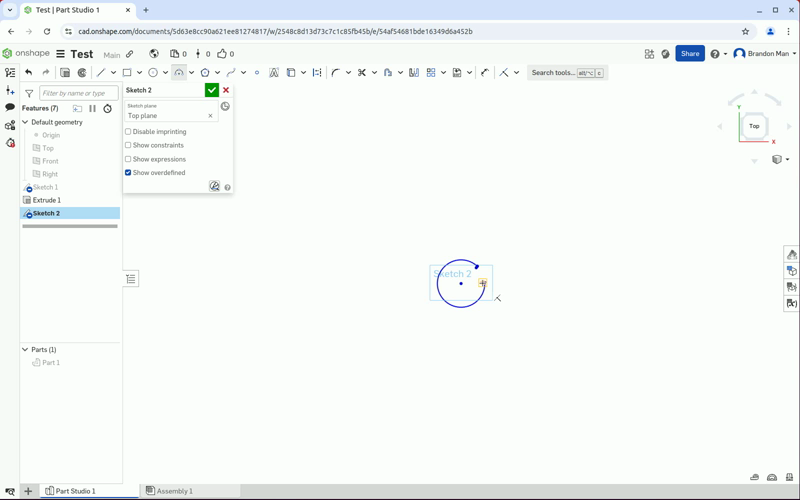
mouse_move(476, 267)
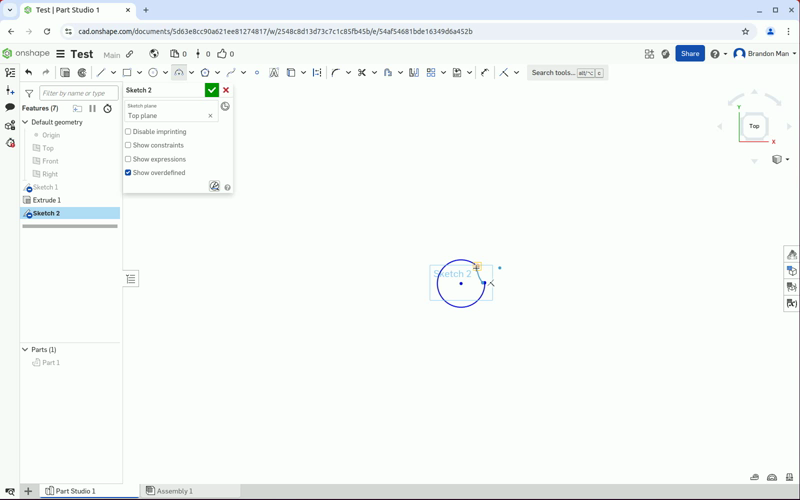
scroll(6)
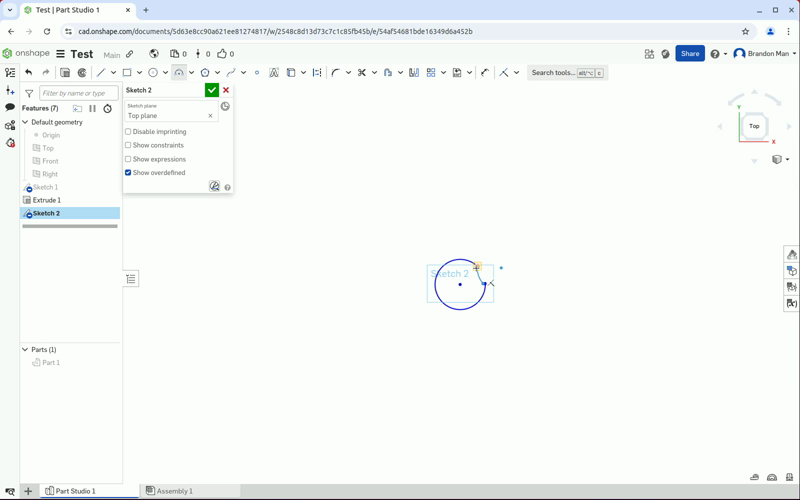
scroll(6)
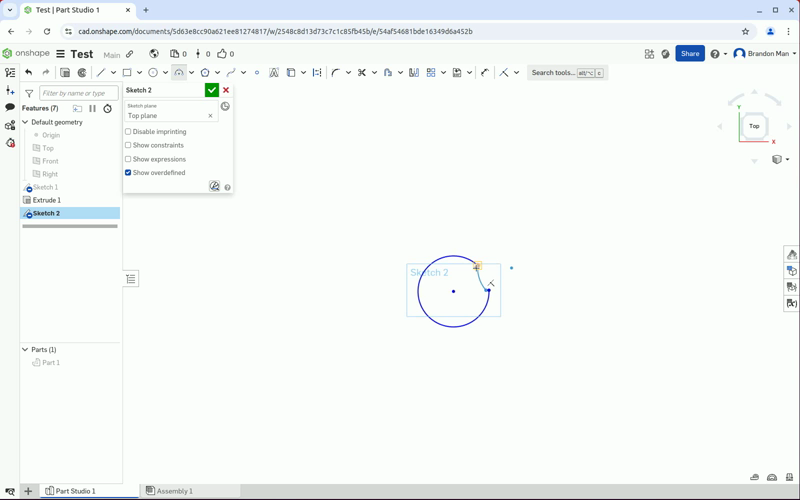
scroll(6)
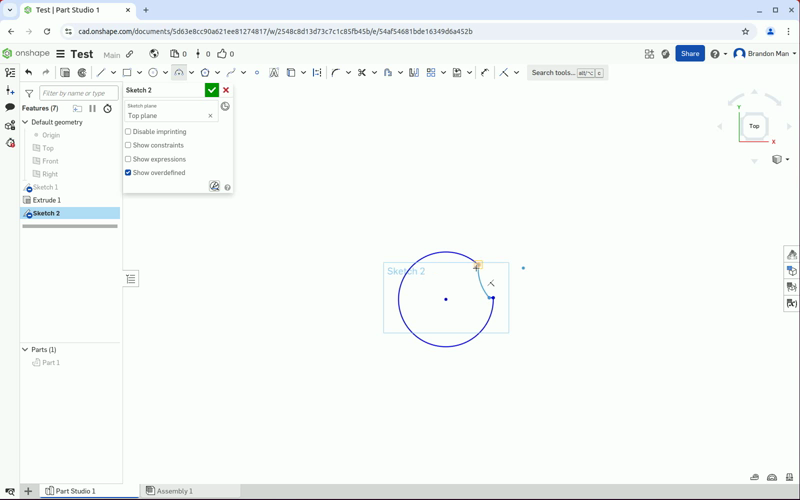
scroll(6)
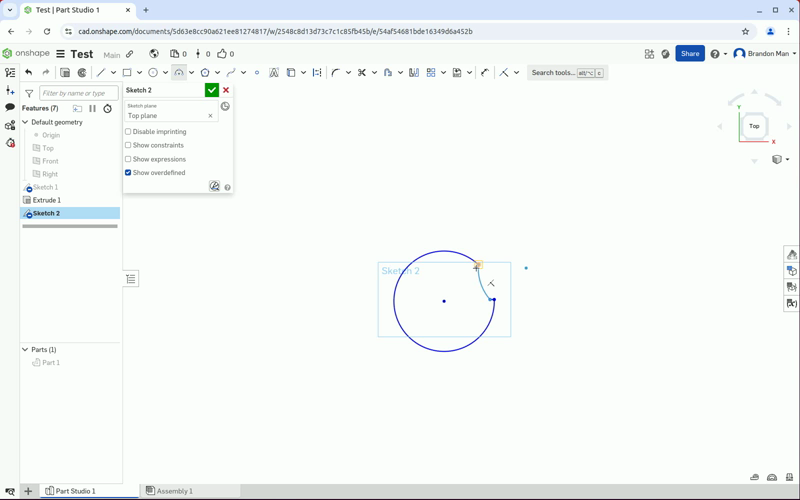
scroll(6)
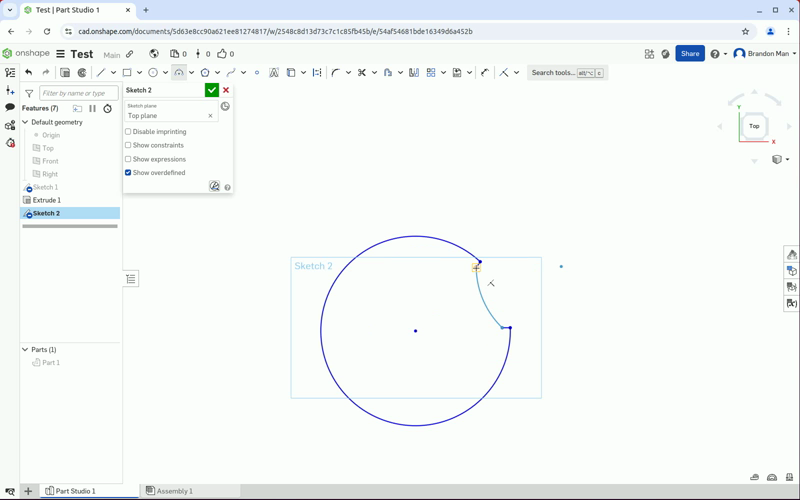
scroll(6)
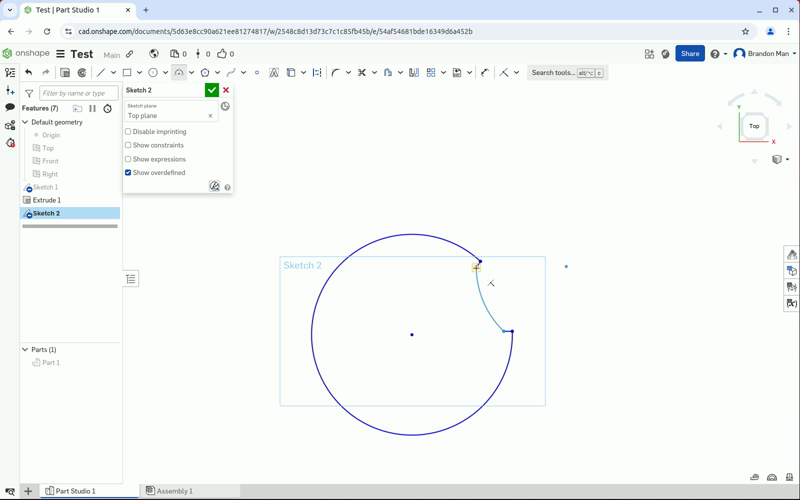
scroll(6)
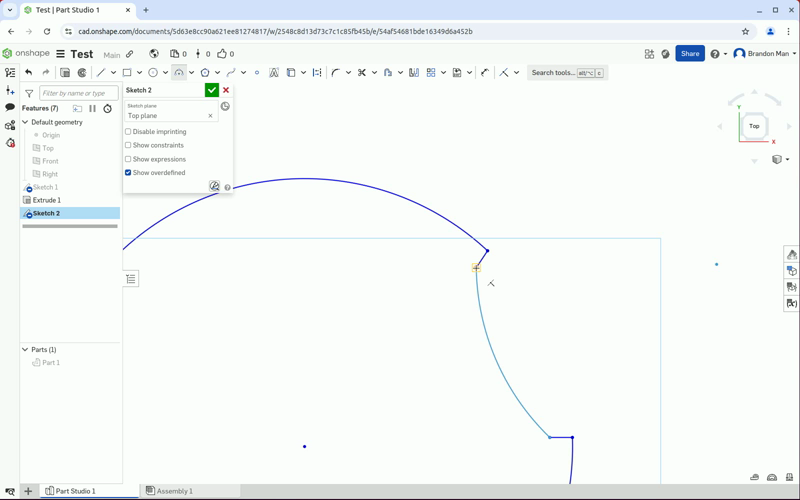
click(476, 267)
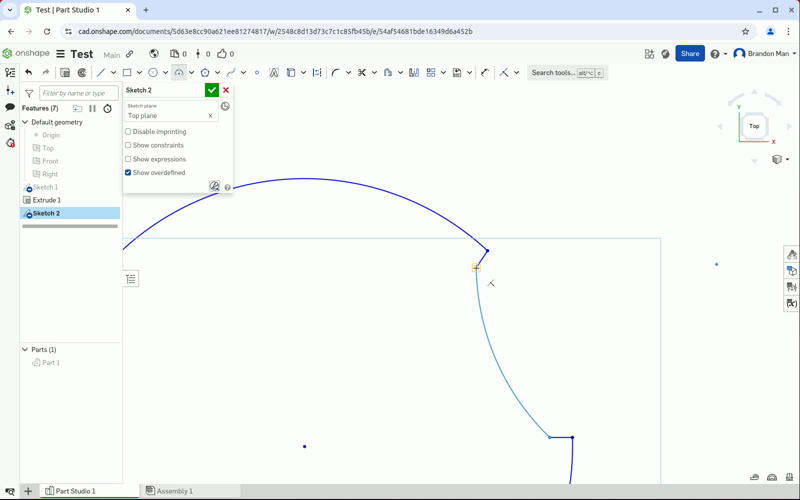
scroll(-6)
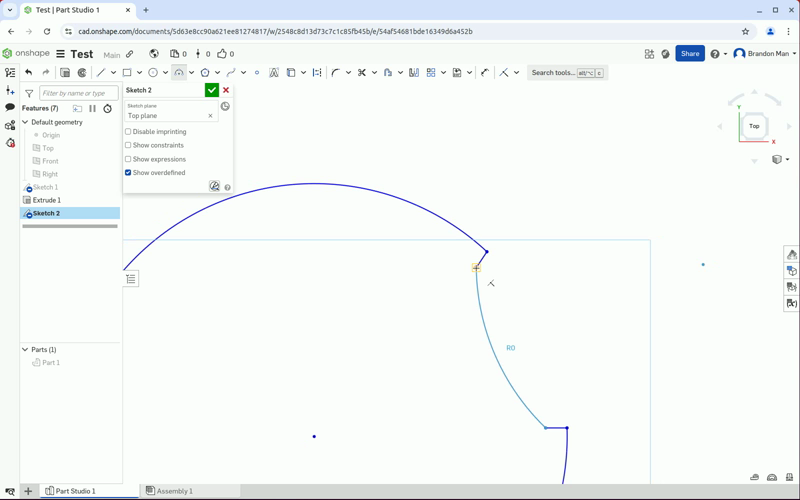
scroll(-6)
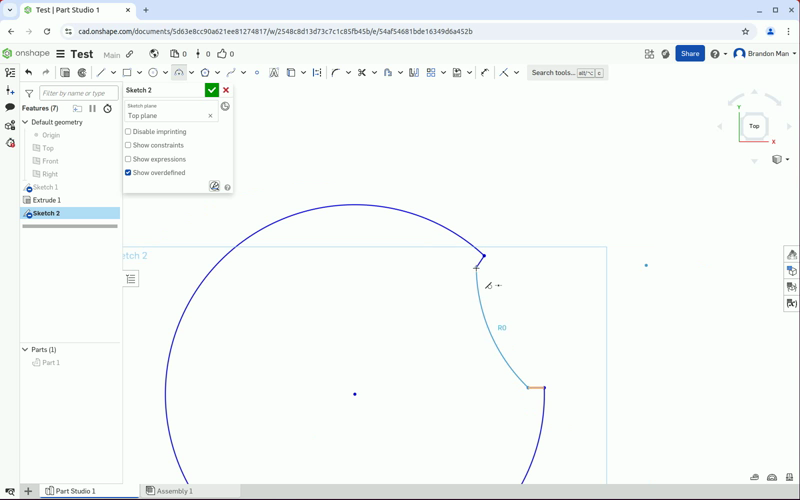
scroll(-6)
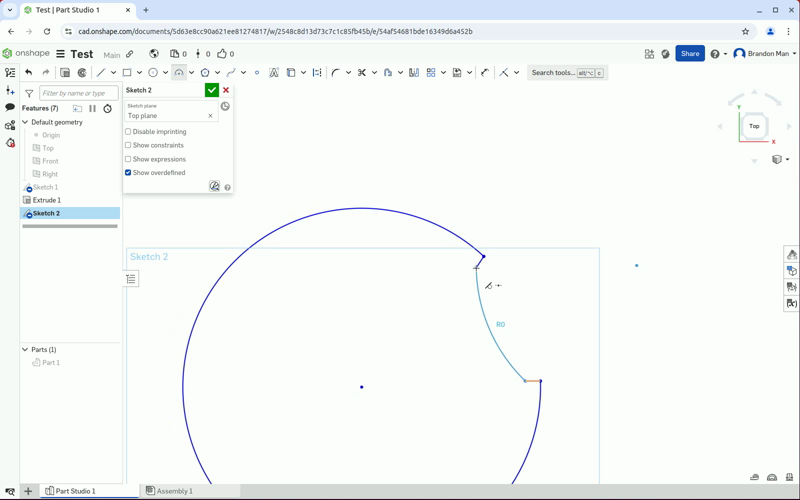
scroll(-6)
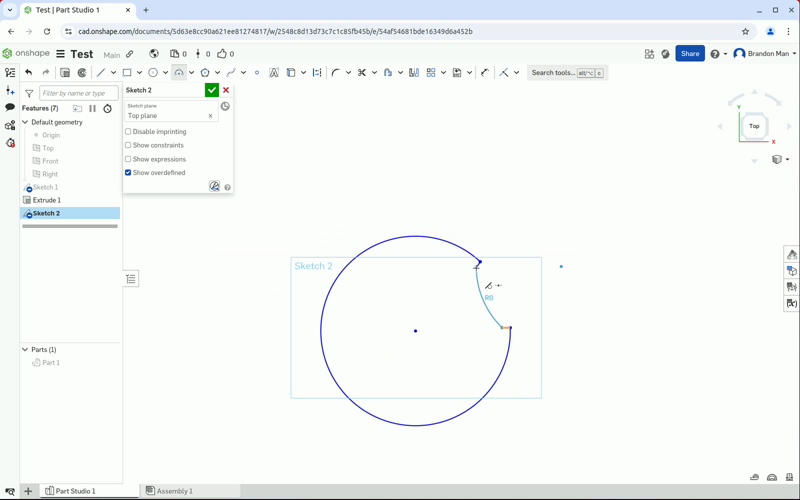
scroll(-6)
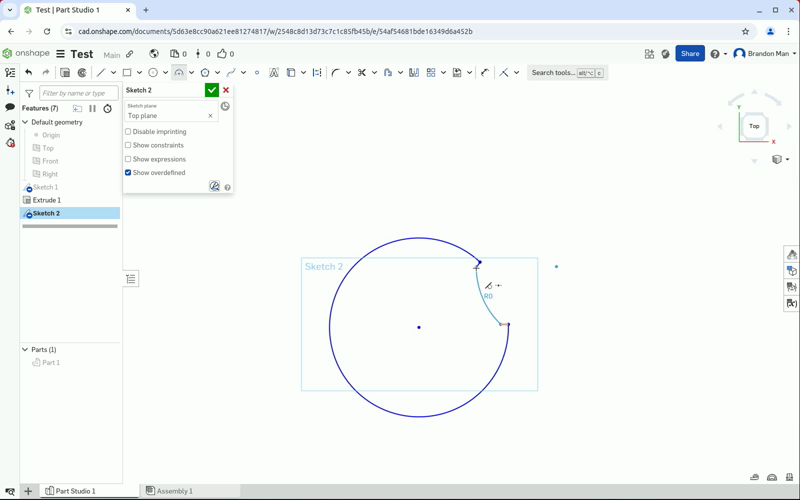
scroll(-6)
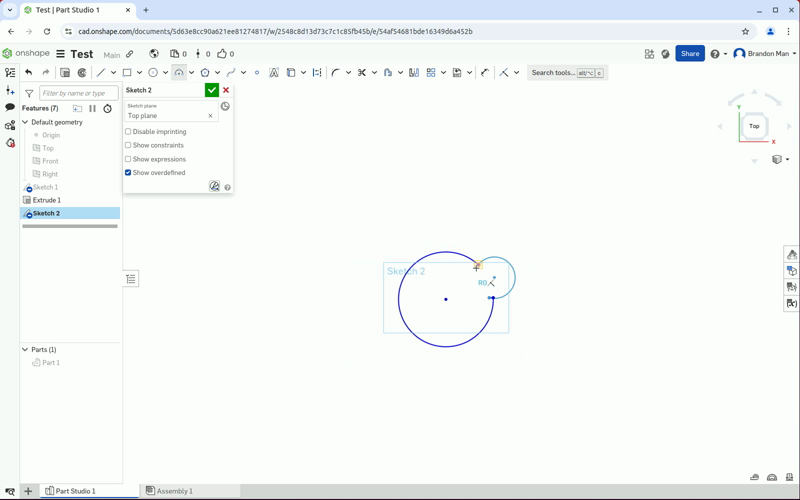
scroll(-6)
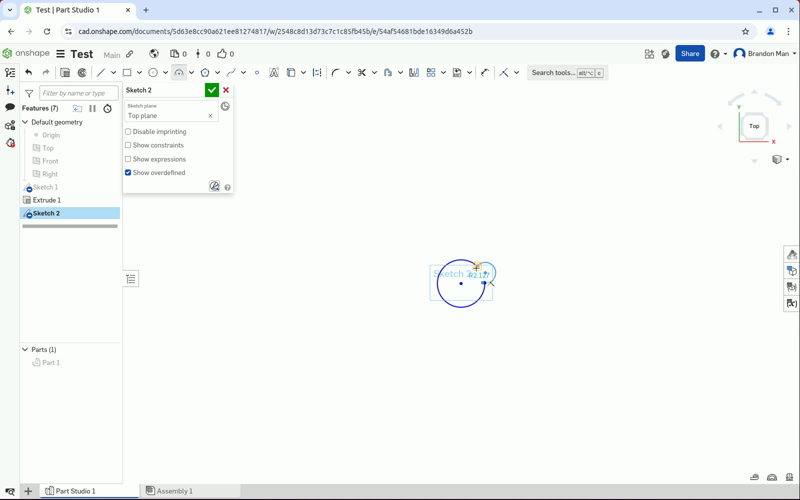
key_down(shift)
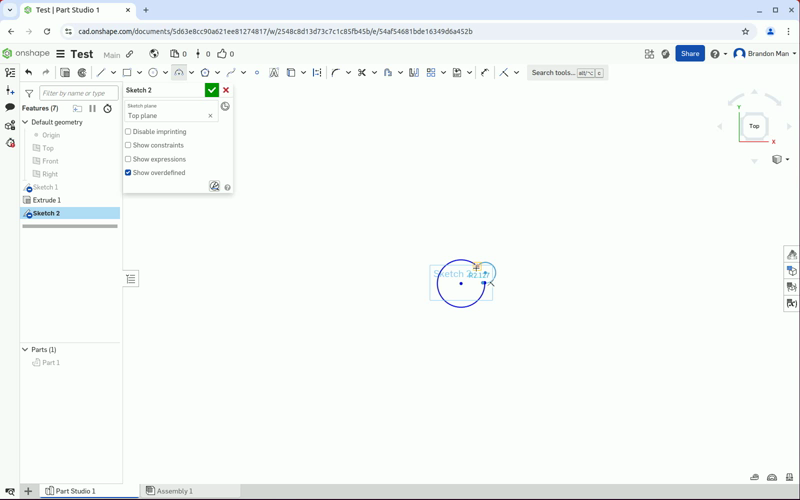
mouse_move(440, 291)
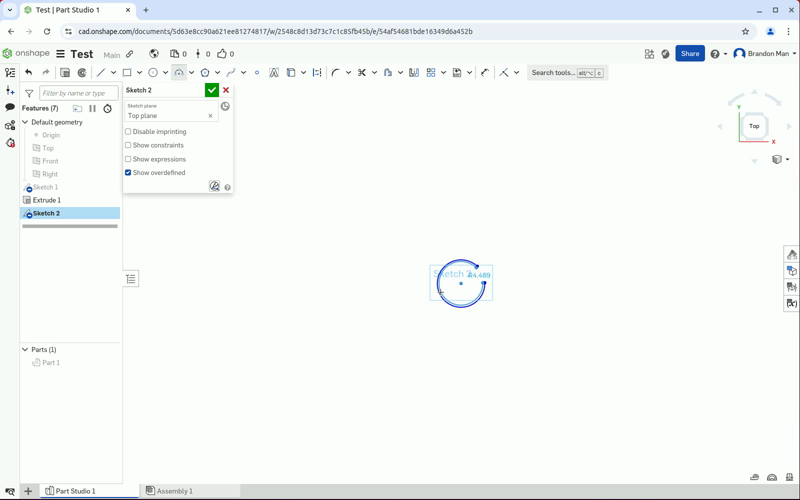
scroll(6)
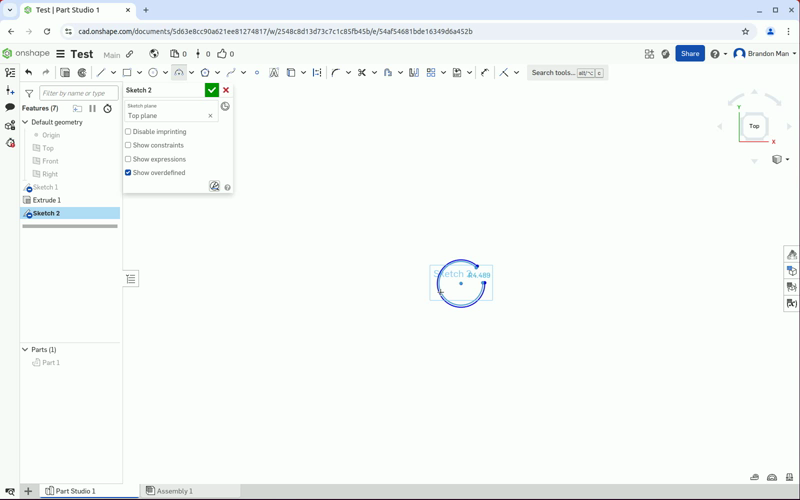
scroll(6)
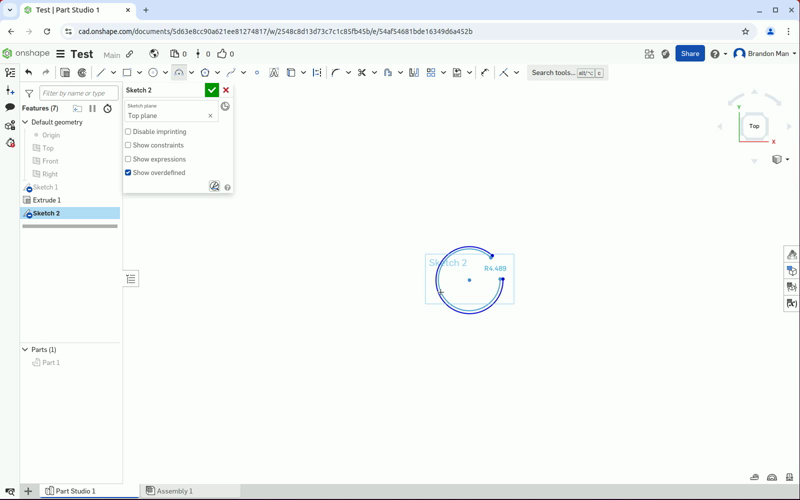
scroll(6)
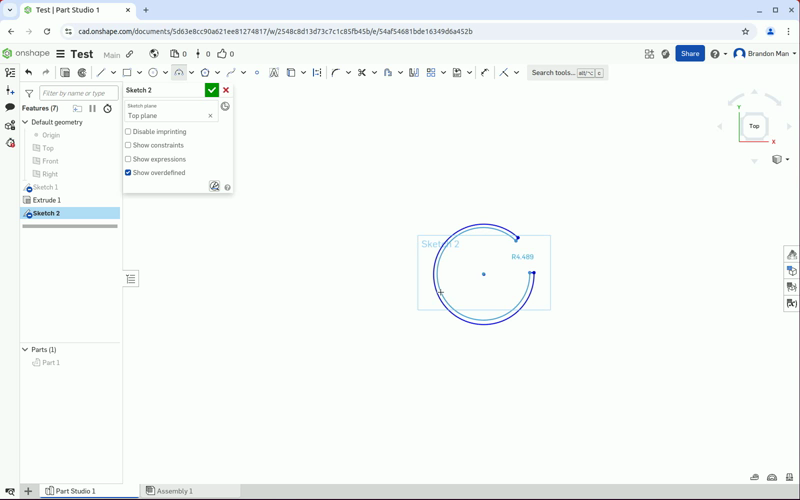
scroll(6)
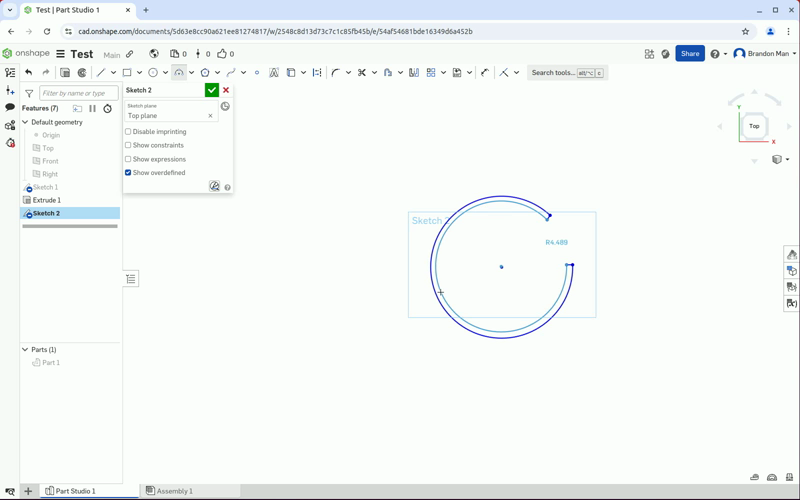
scroll(6)
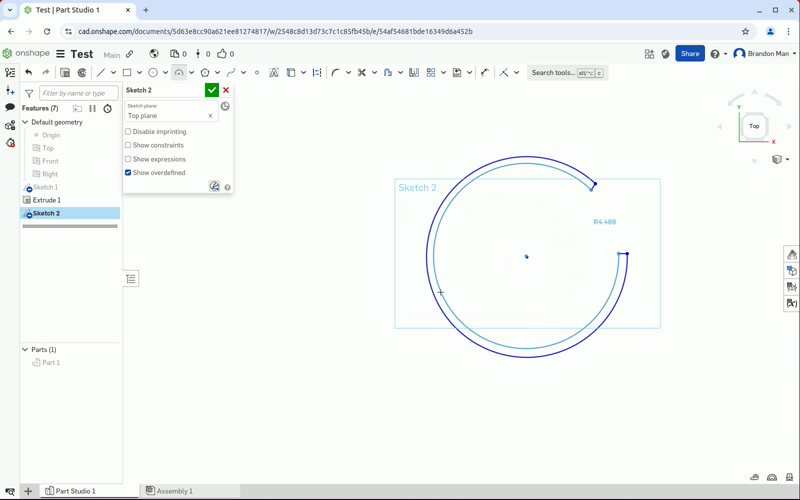
scroll(6)
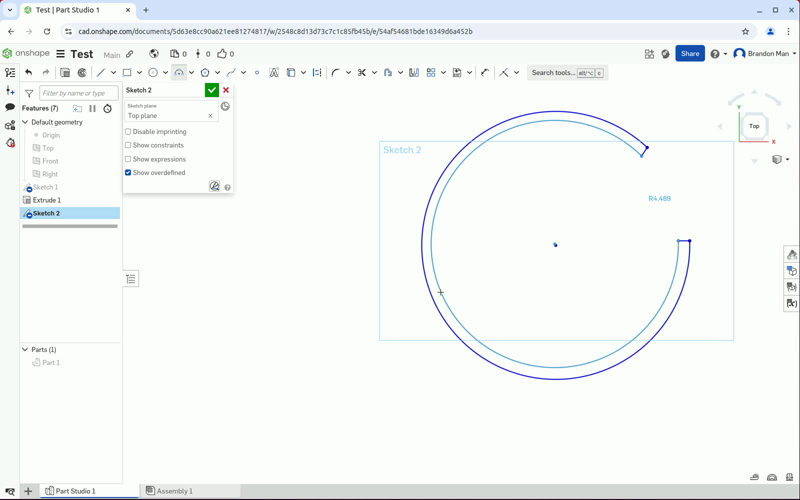
scroll(6)
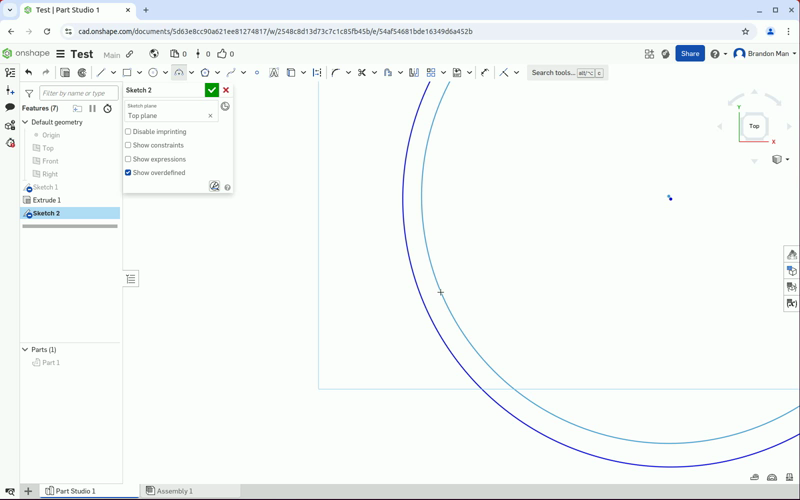
click(440, 291)
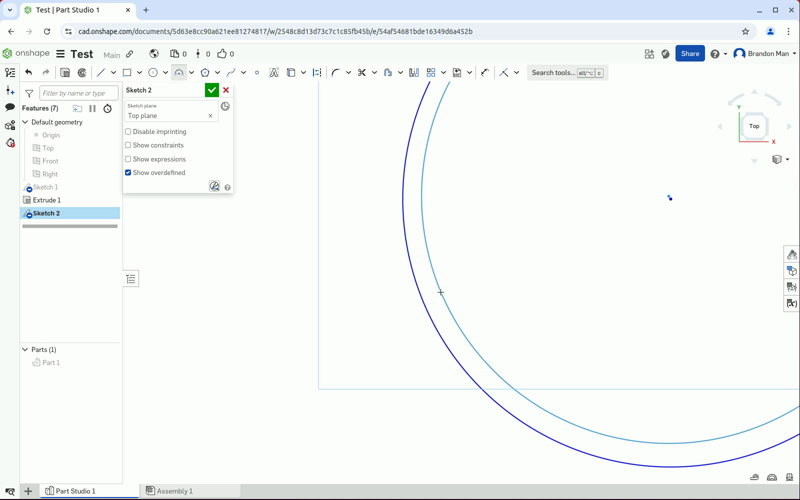
scroll(-6)
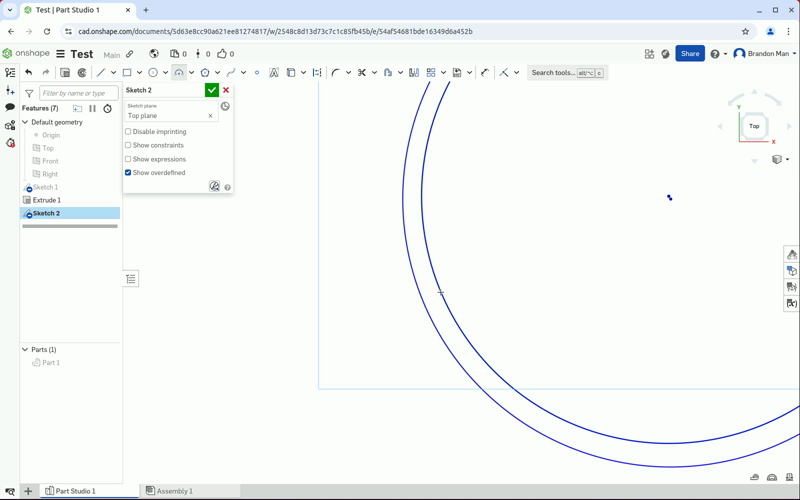
scroll(-6)
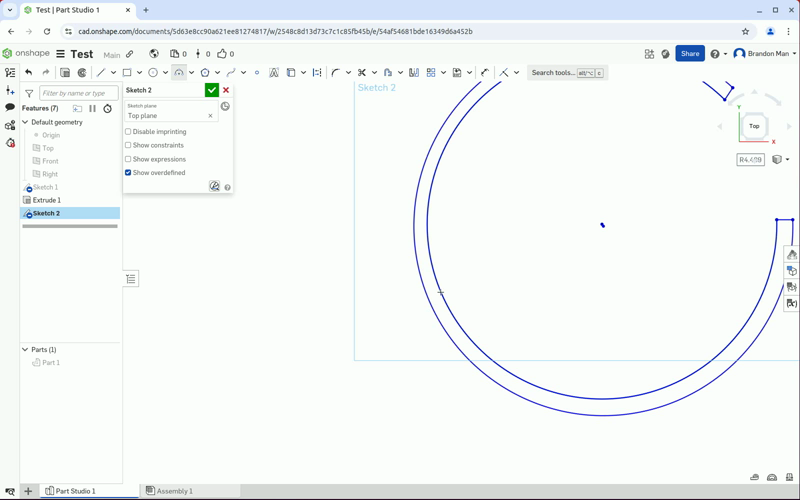
scroll(-6)
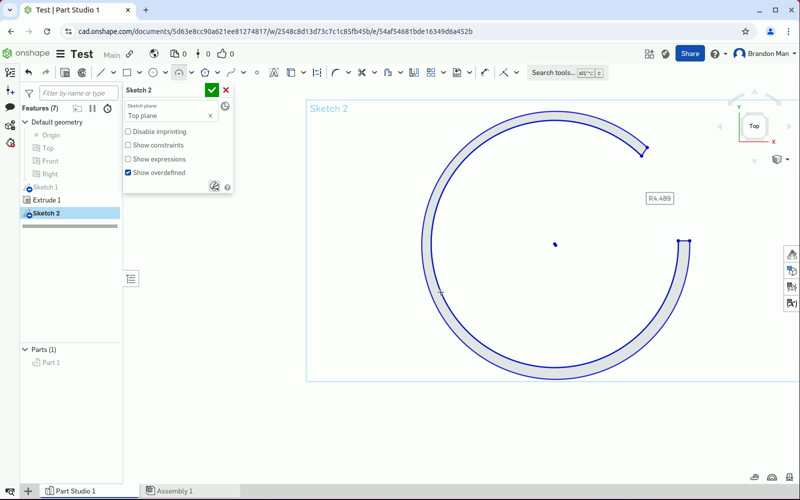
scroll(-6)
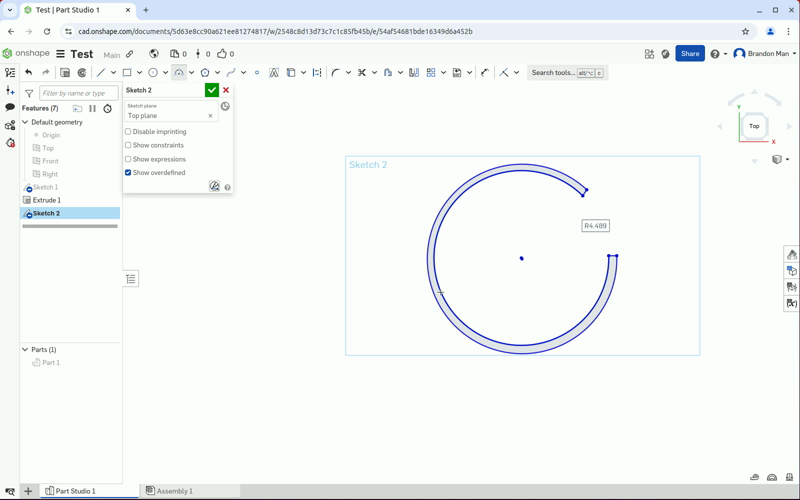
scroll(-6)
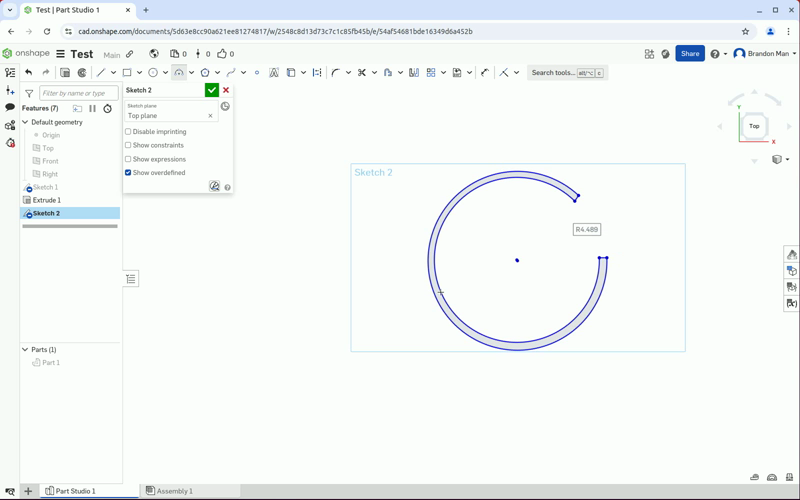
scroll(-6)
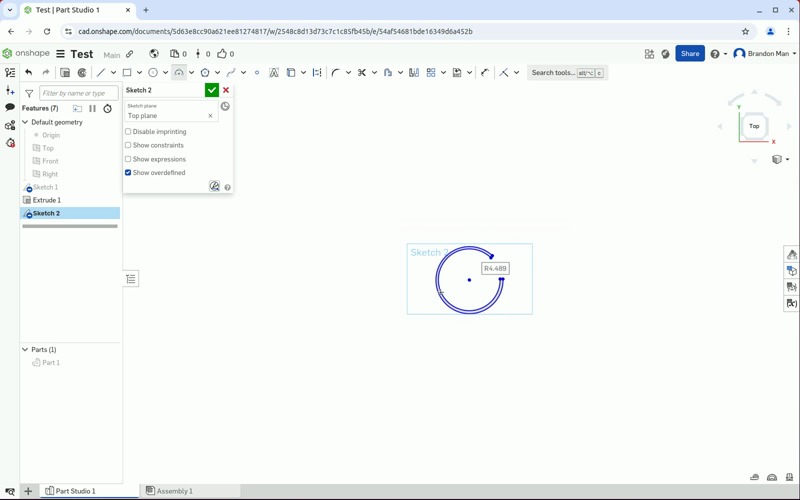
scroll(-6)
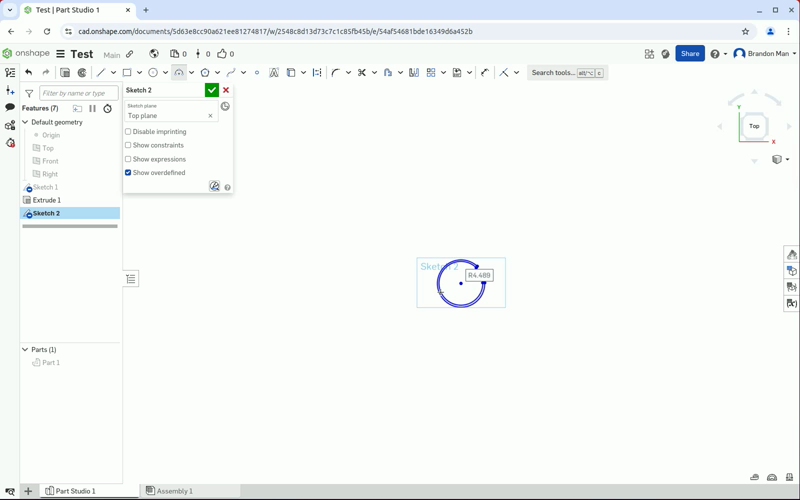
key_up(shift)
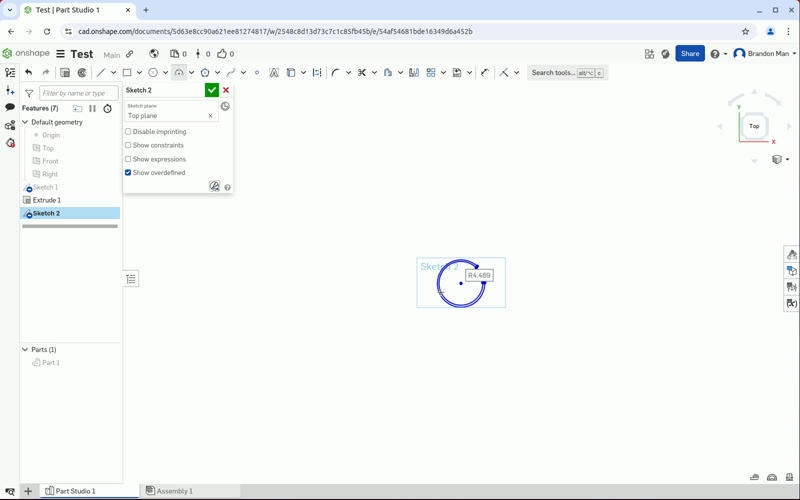
key(esc)
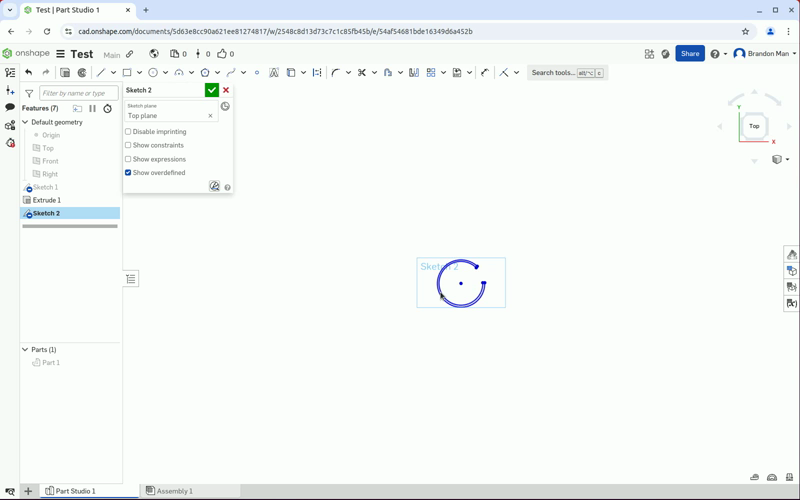
mouse_move(473, 302)
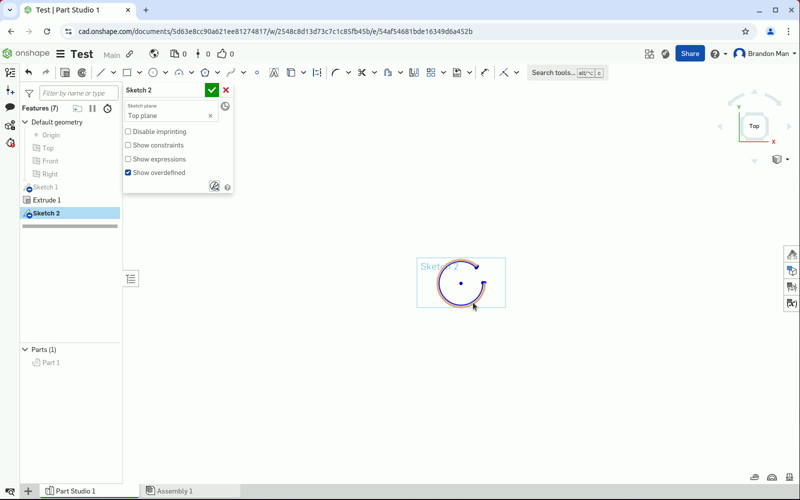
scroll(6)
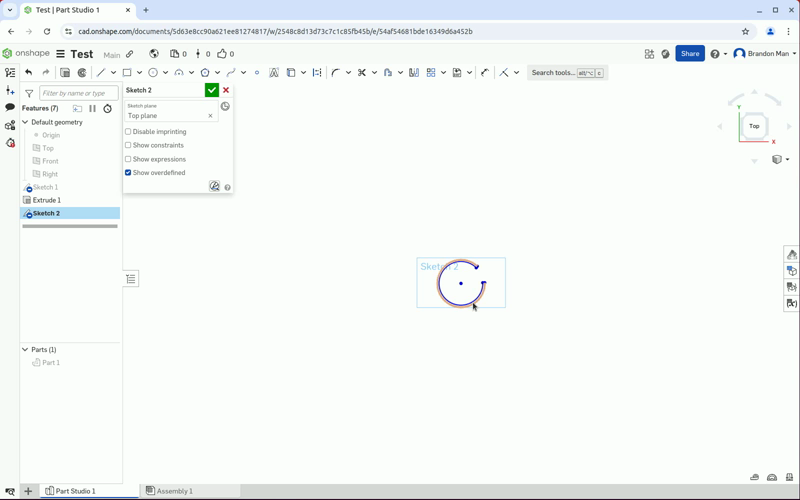
scroll(6)
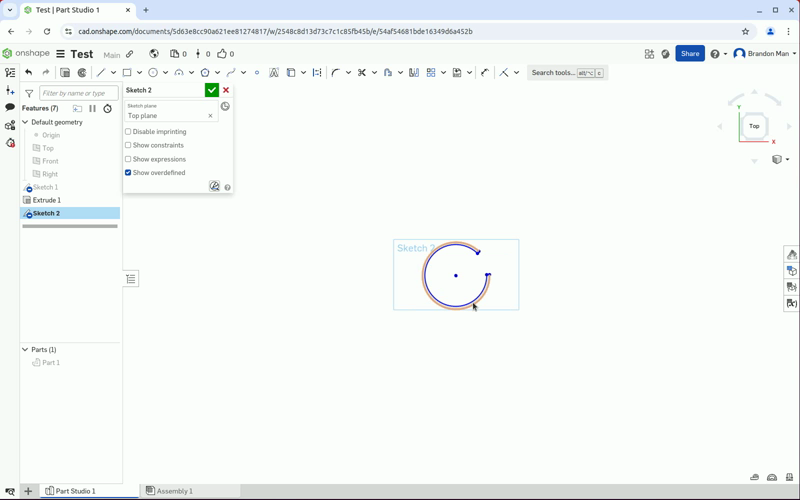
scroll(6)
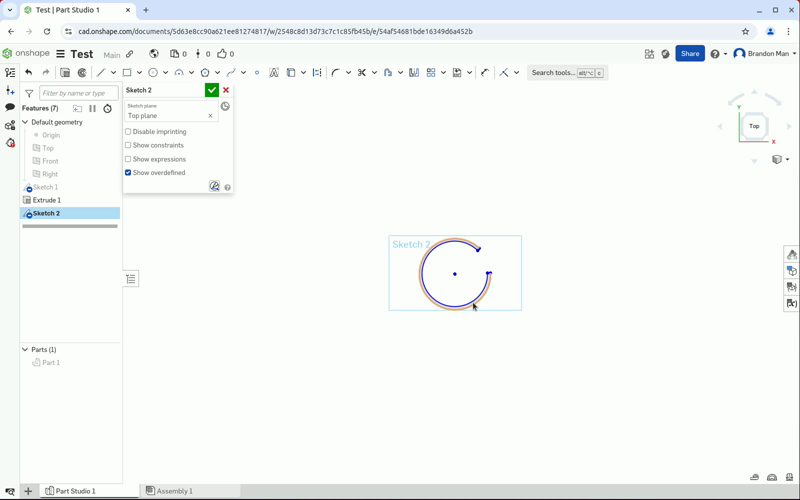
scroll(6)
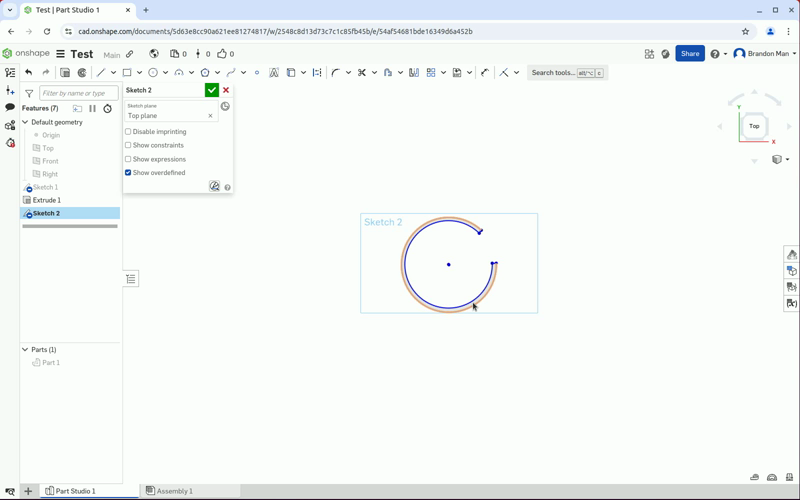
scroll(6)
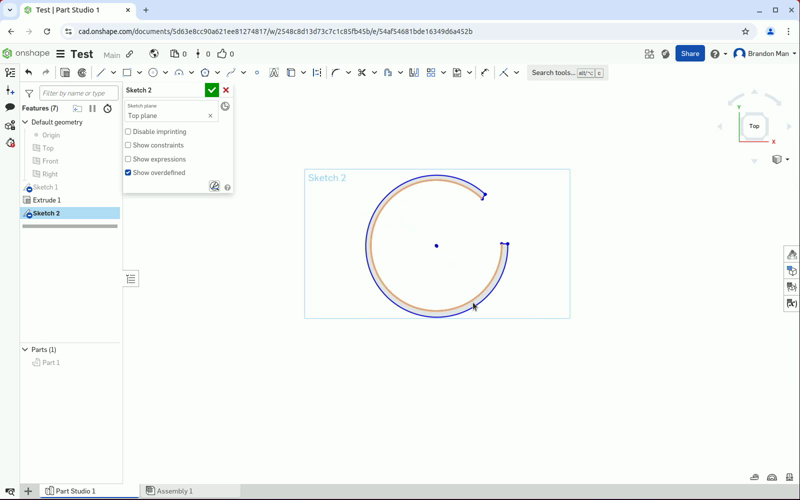
scroll(6)
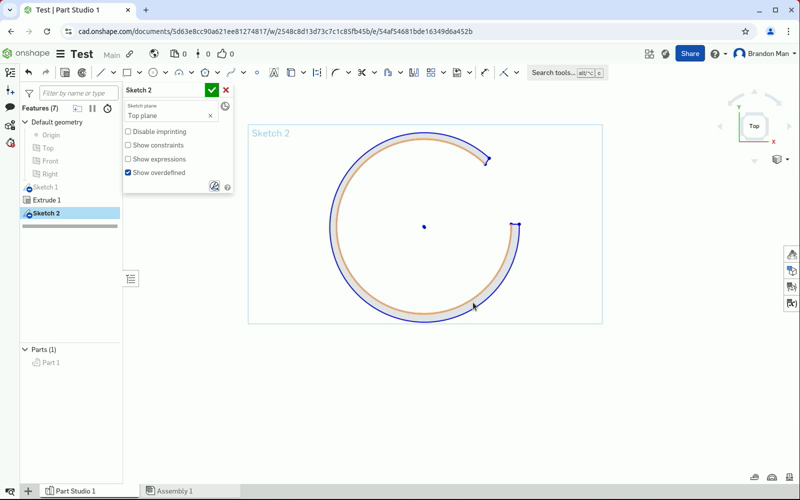
scroll(6)
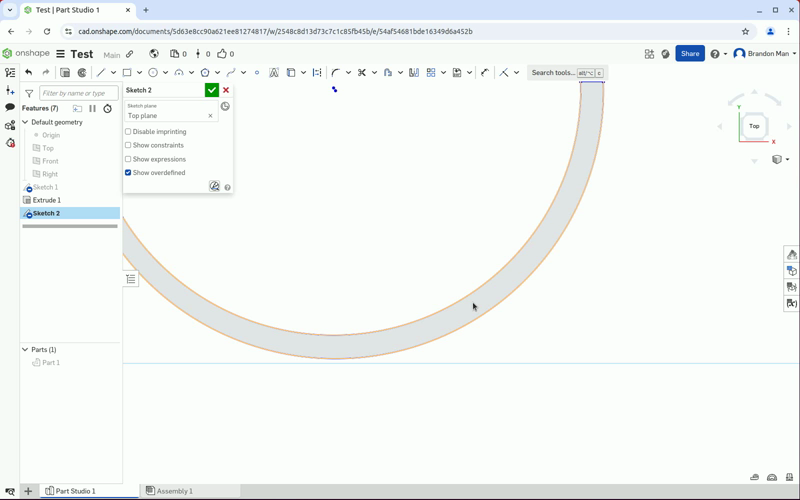
click(473, 302)
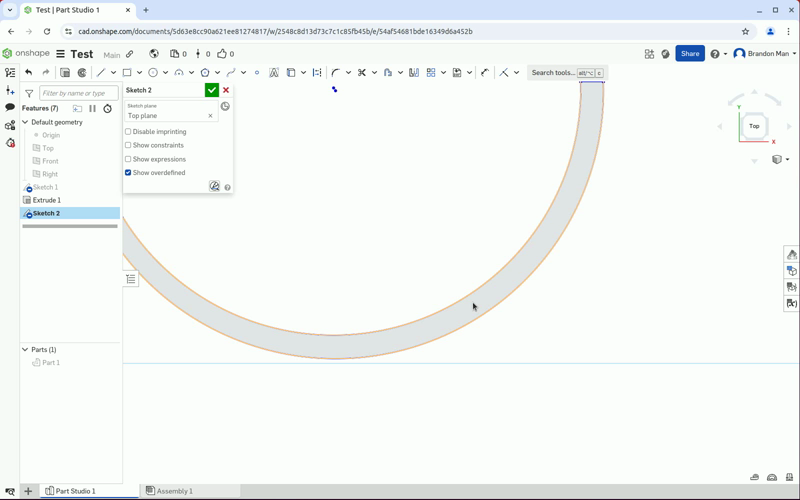
scroll(-6)
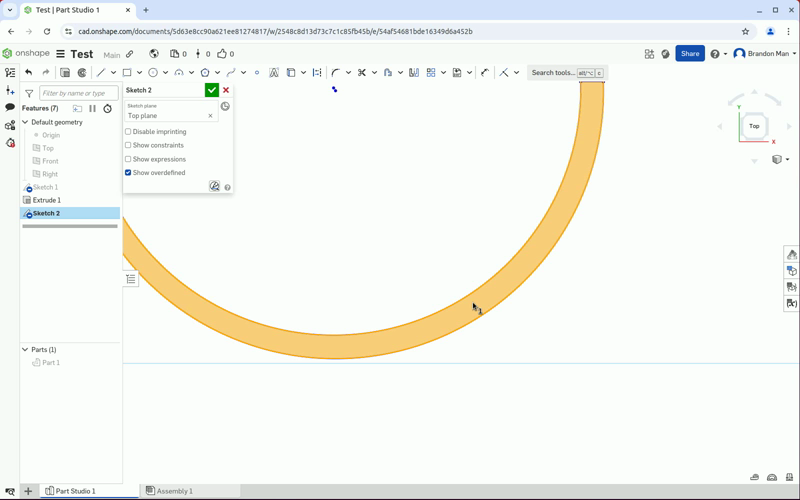
scroll(-6)
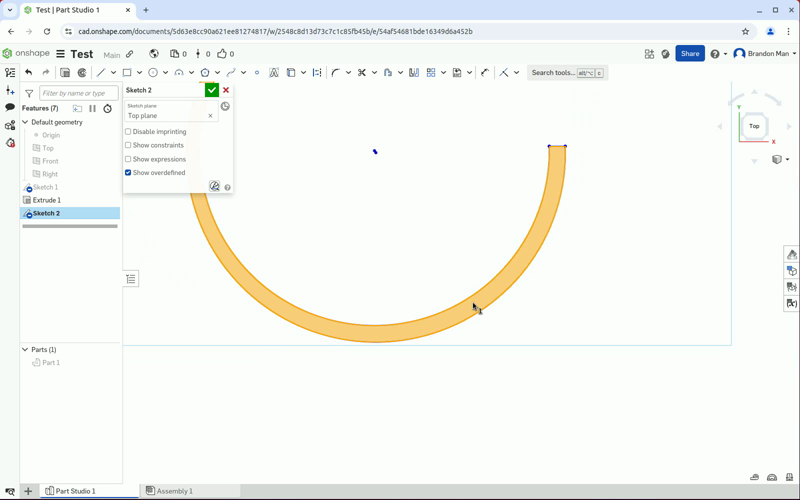
scroll(-6)
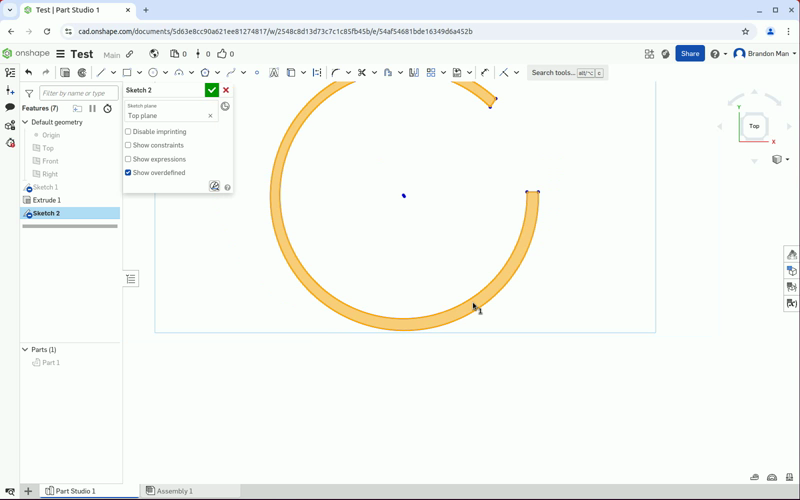
scroll(-6)
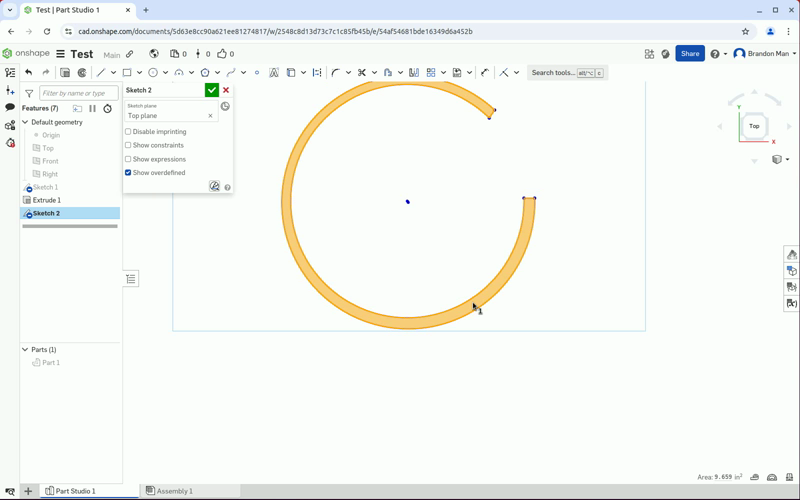
scroll(-6)
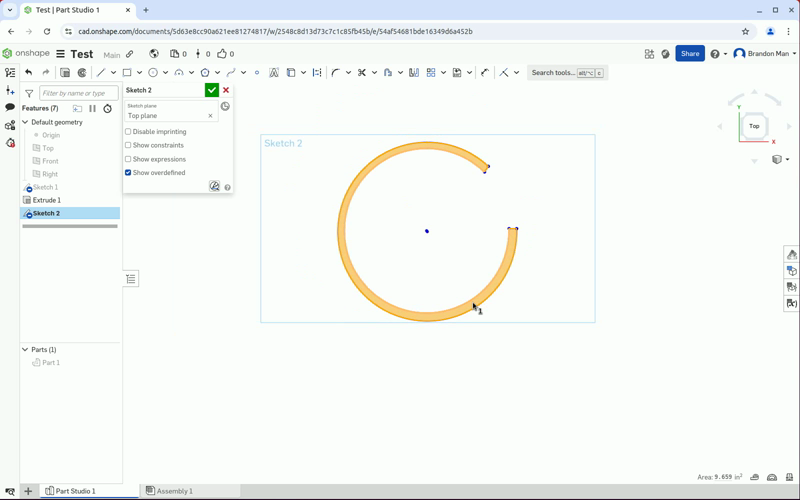
scroll(-6)
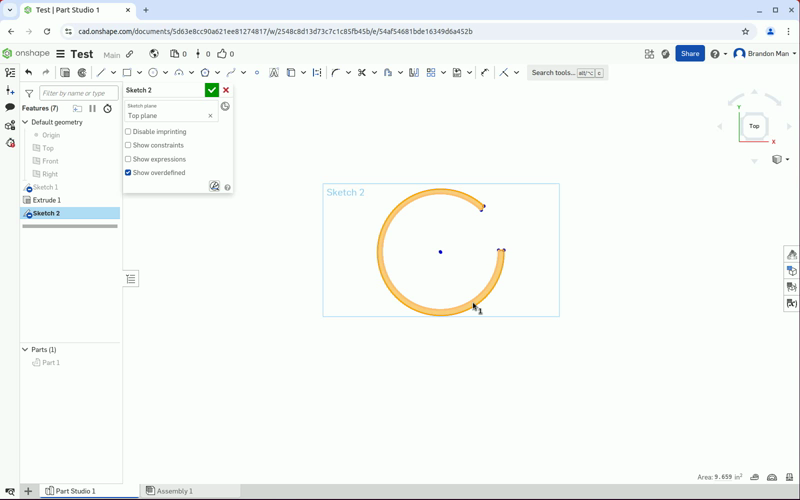
scroll(-6)
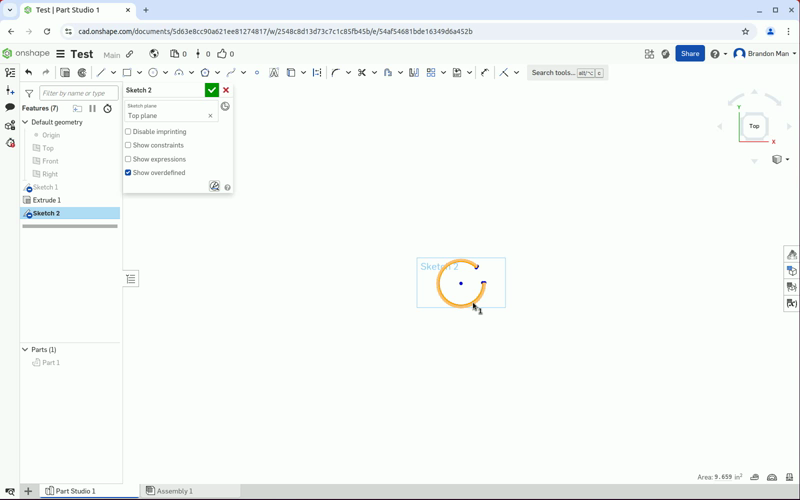
mouse_move(73, 352)
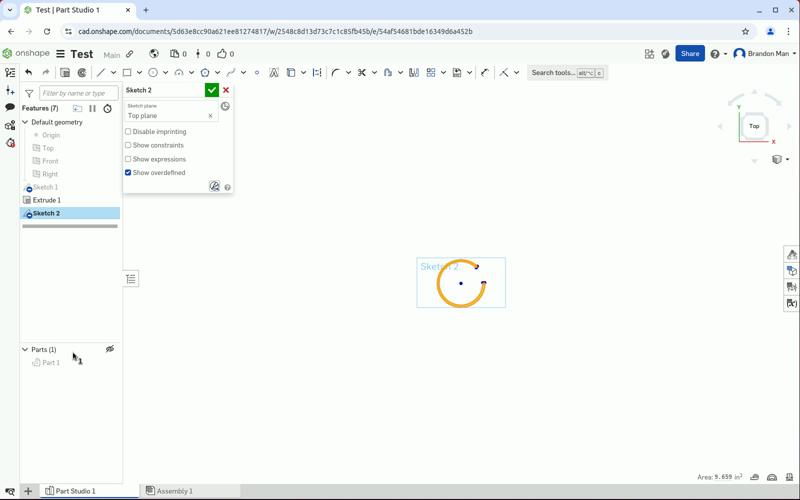
key(shift+y)
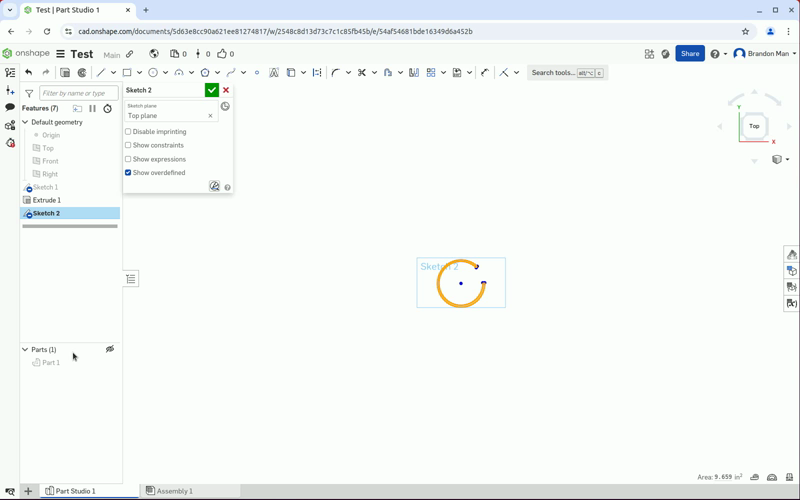
key(shift+e)
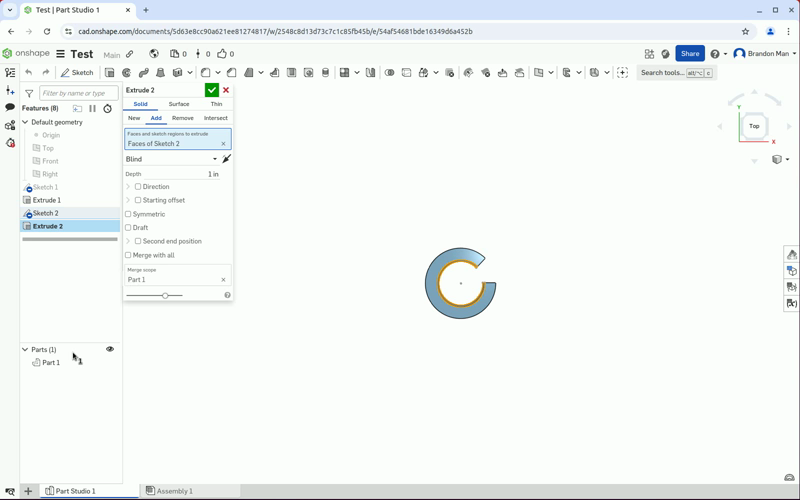
mouse_move(143, 106)
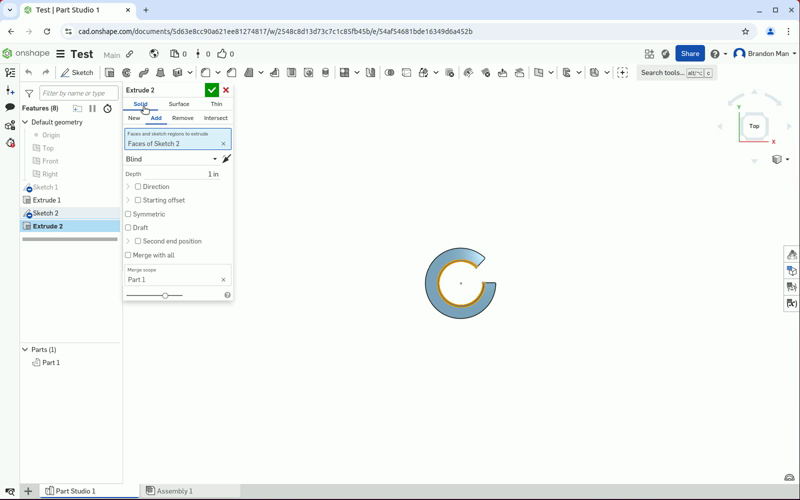
click(143, 106)
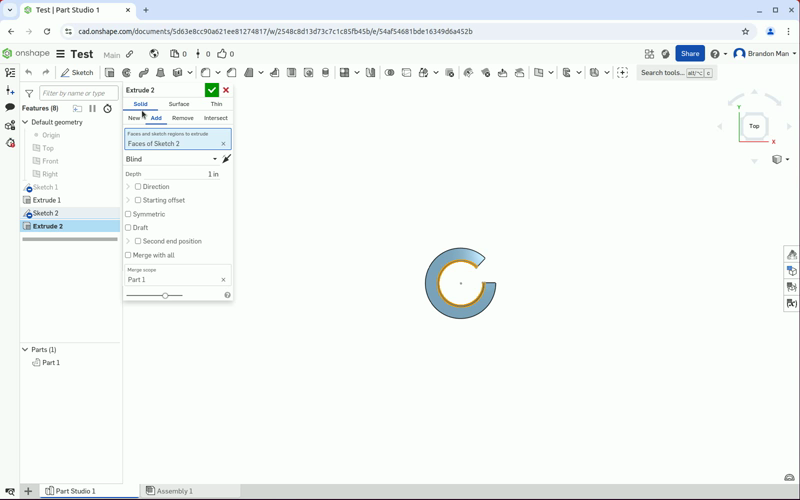
mouse_move(137, 120)
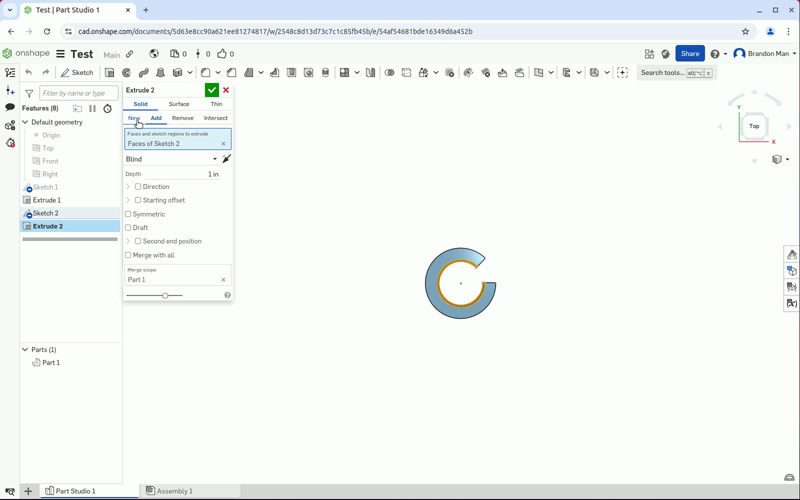
click(137, 120)
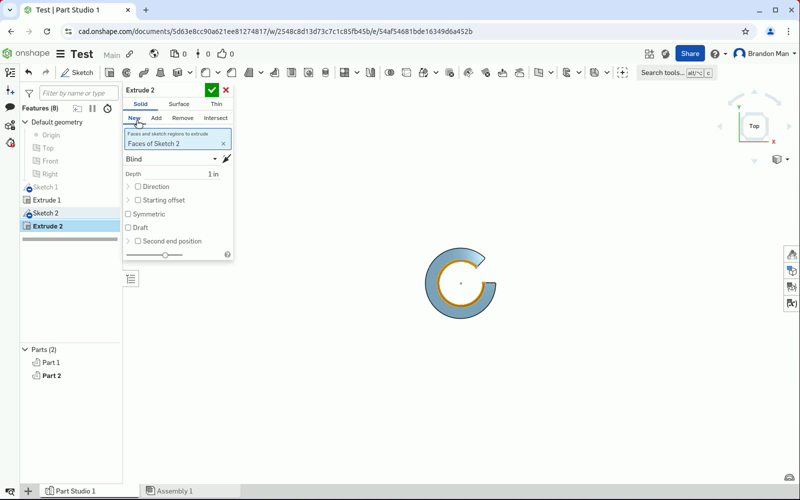
key(tab, 4)
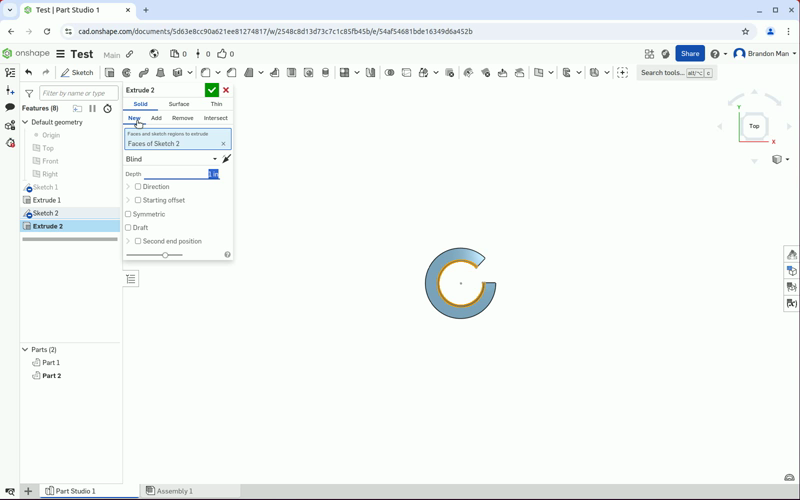
text(1.926)
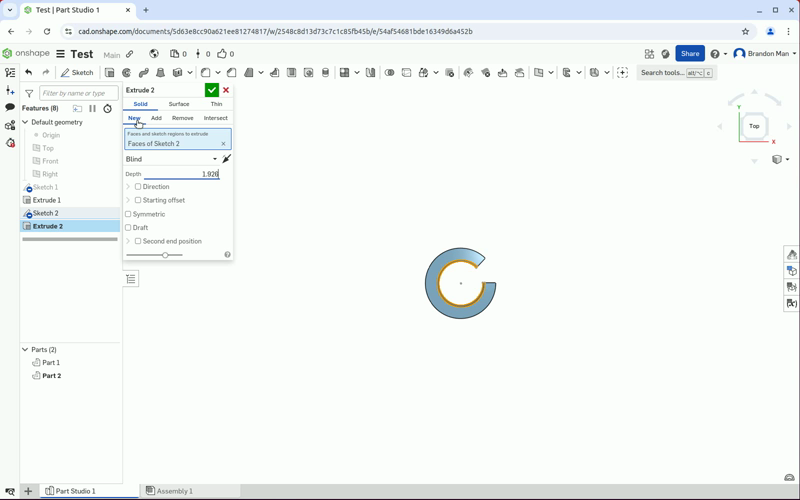
key(enter)
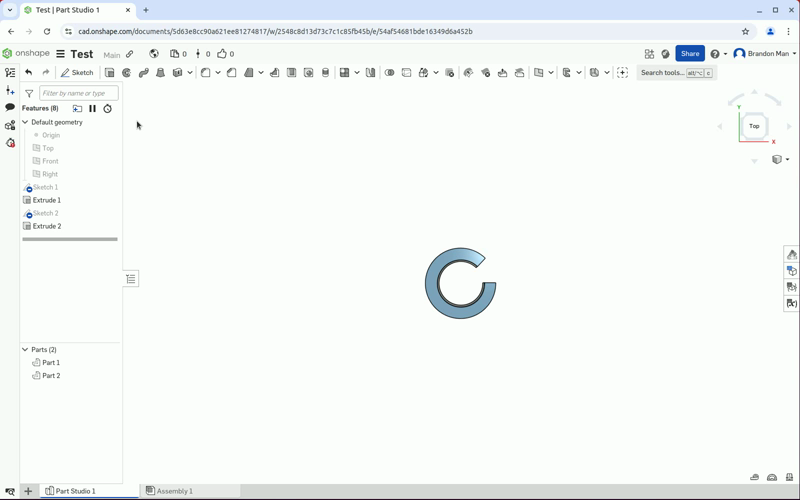
key(shift+h)
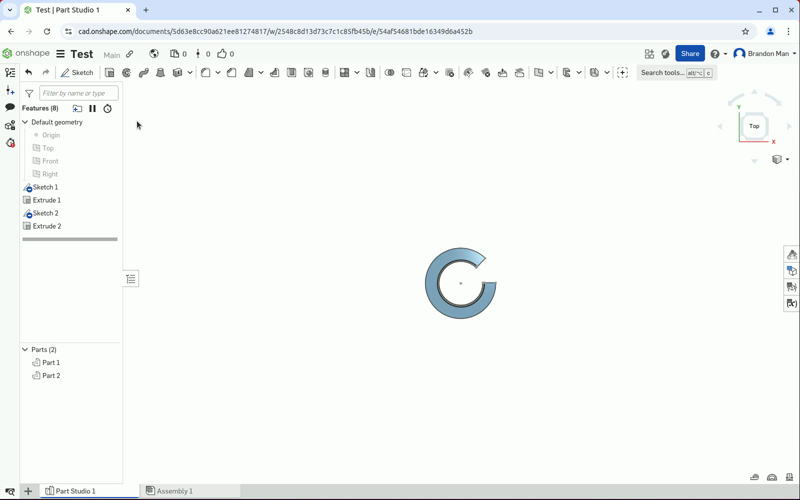
key(shift+h)
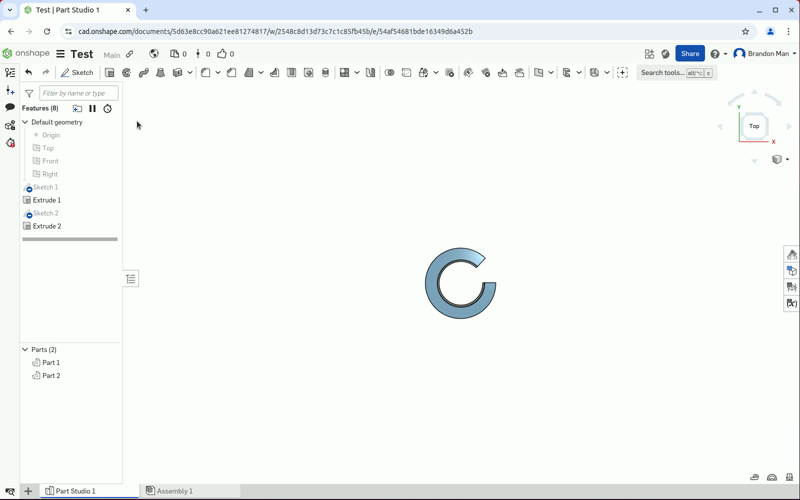
mouse_move(73, 189)
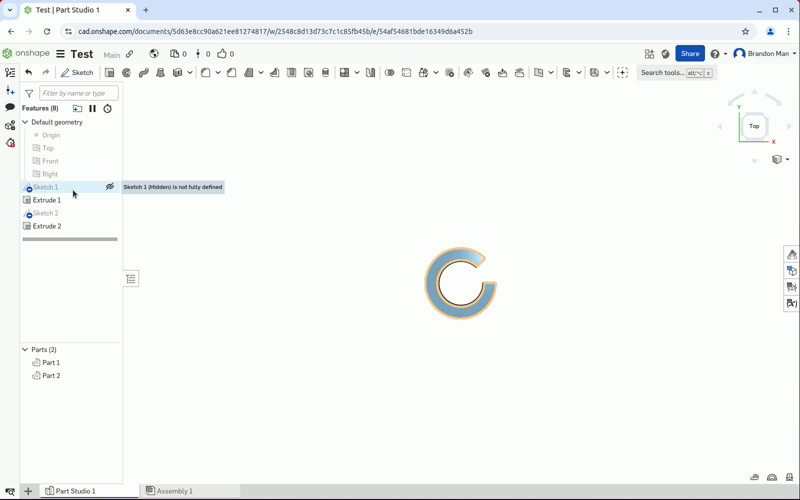
click(73, 189)
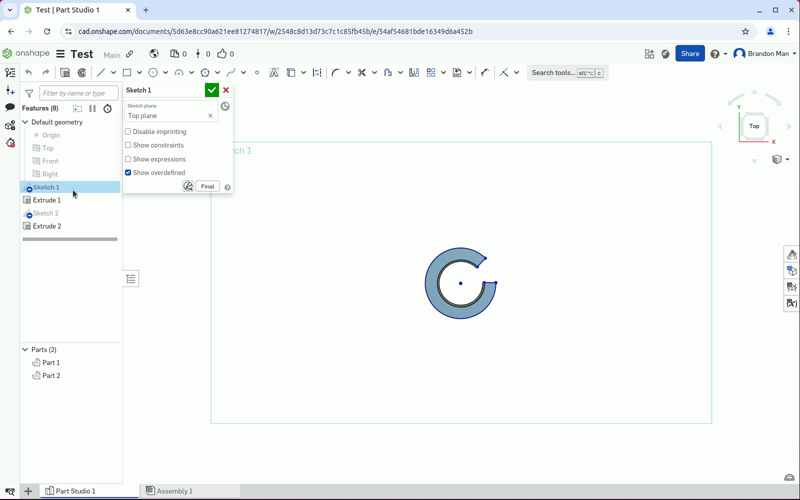
mouse_move(229, 92)
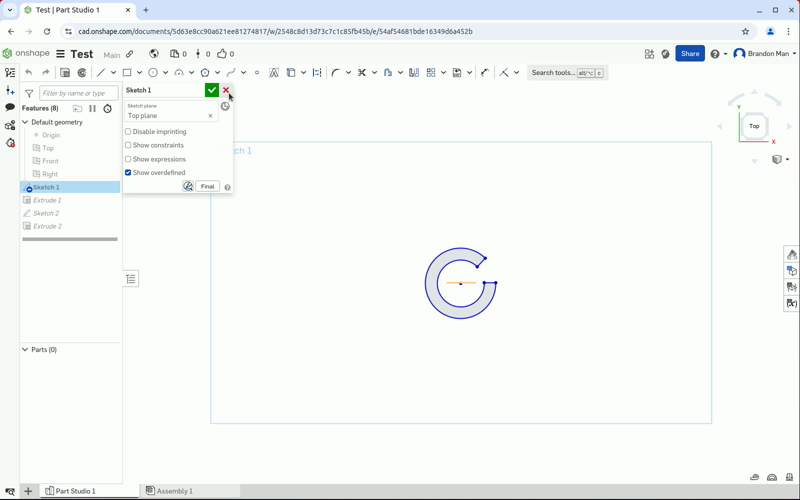
click(229, 92)
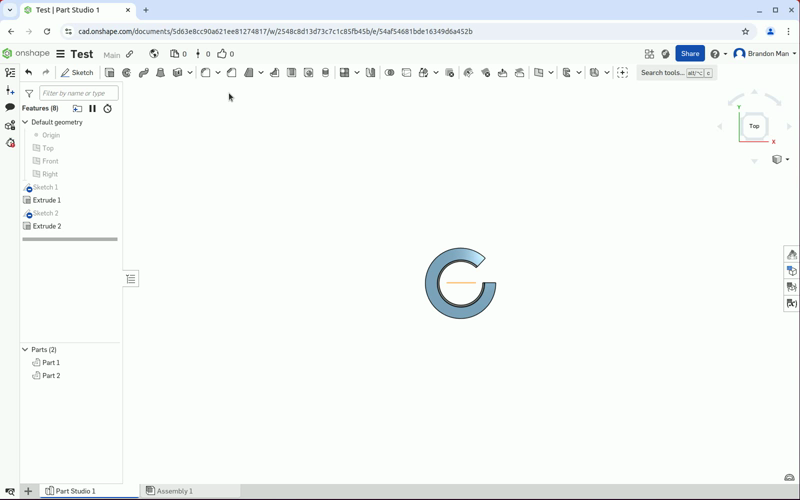
mouse_move(541, 75)
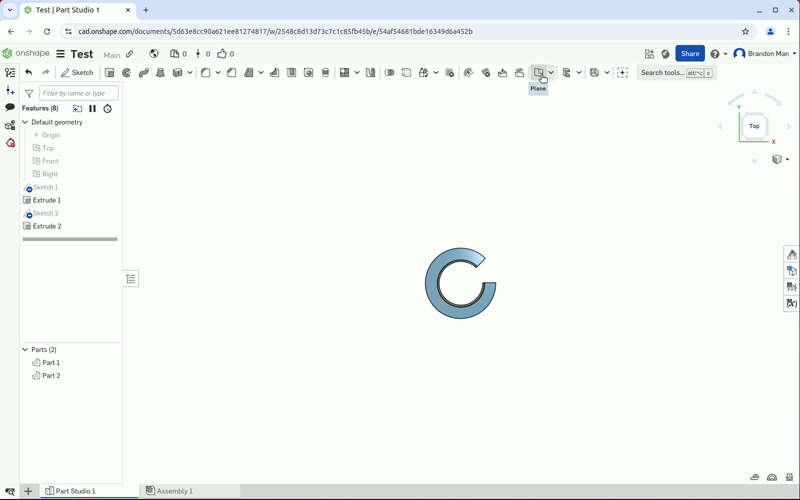
click(541, 75)
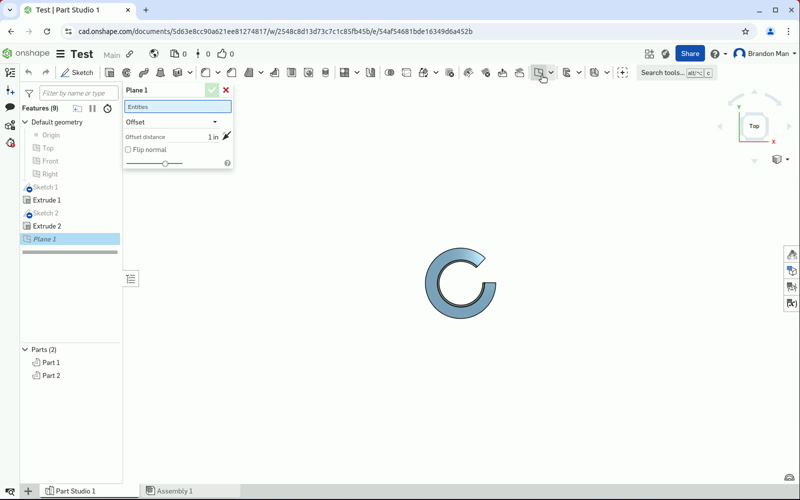
mouse_move(73, 150)
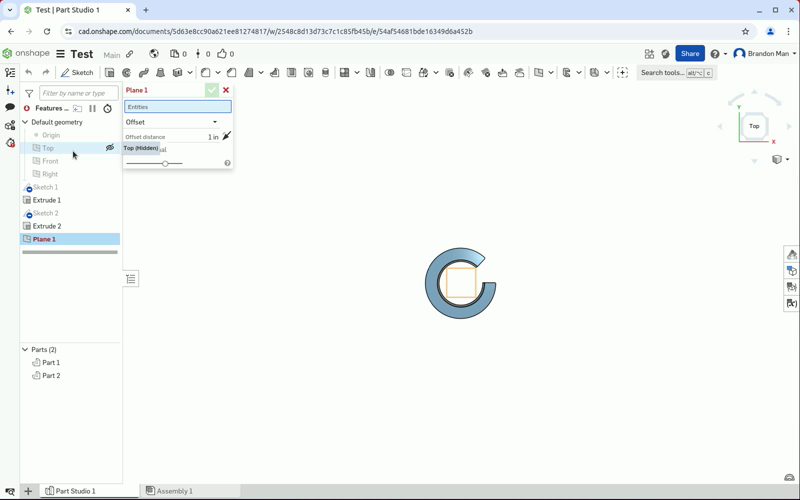
click(73, 150)
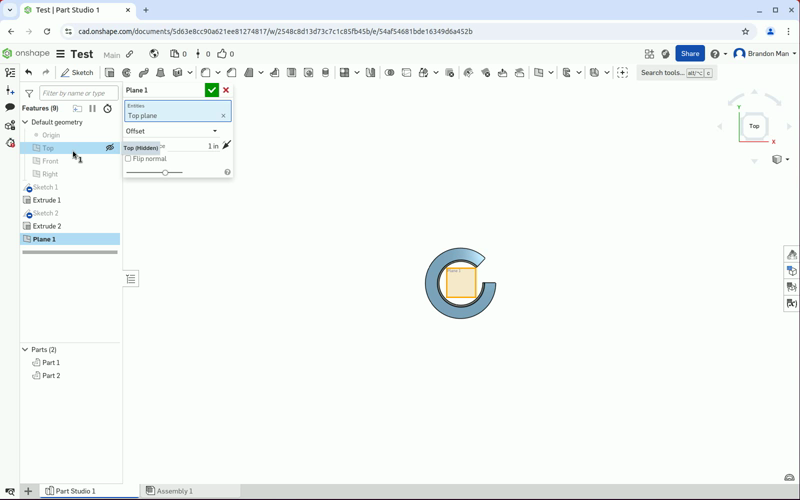
key(tab, 2)
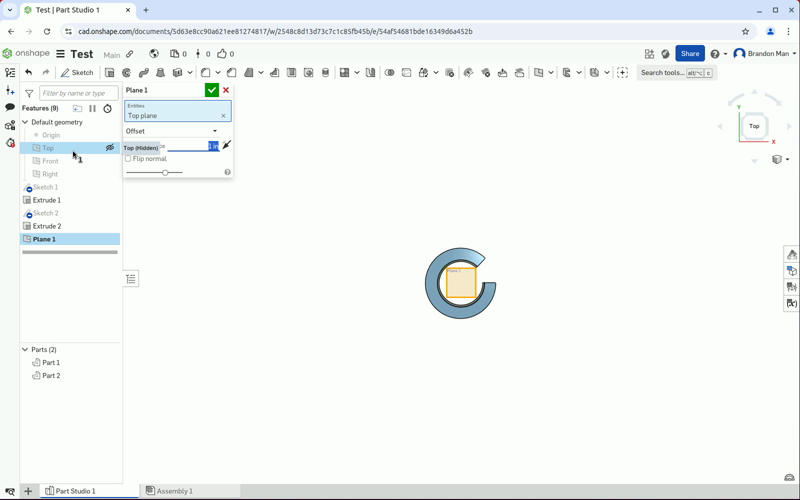
text(1.91)
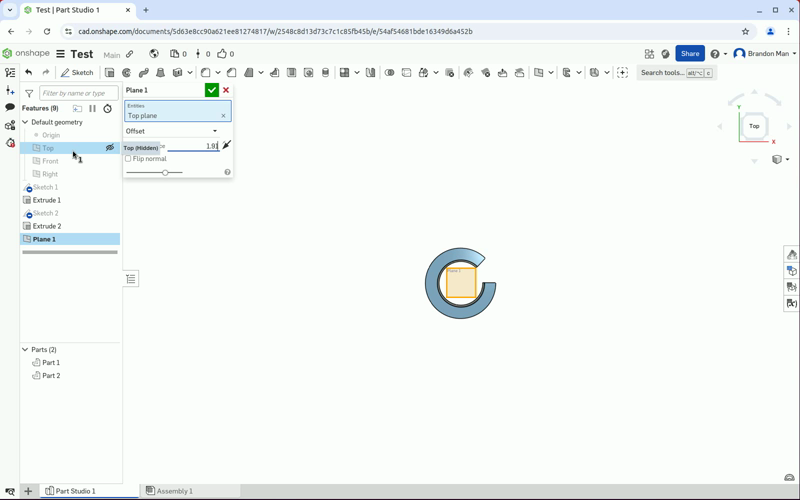
key(enter, 2)
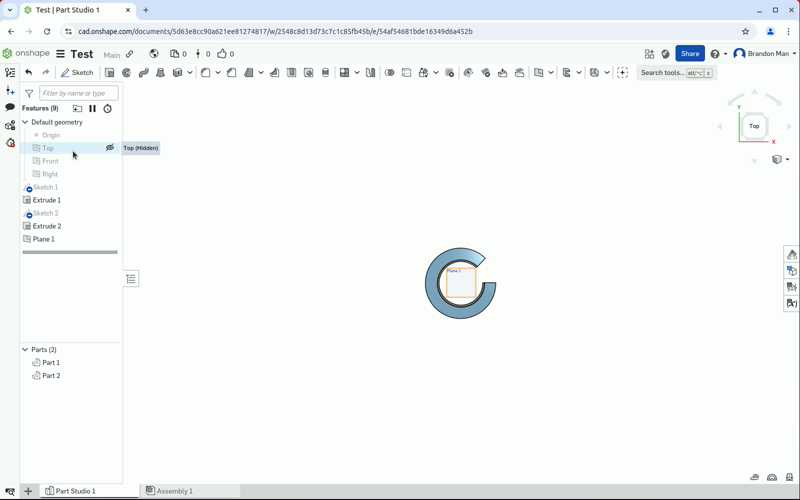
key(shift+s)
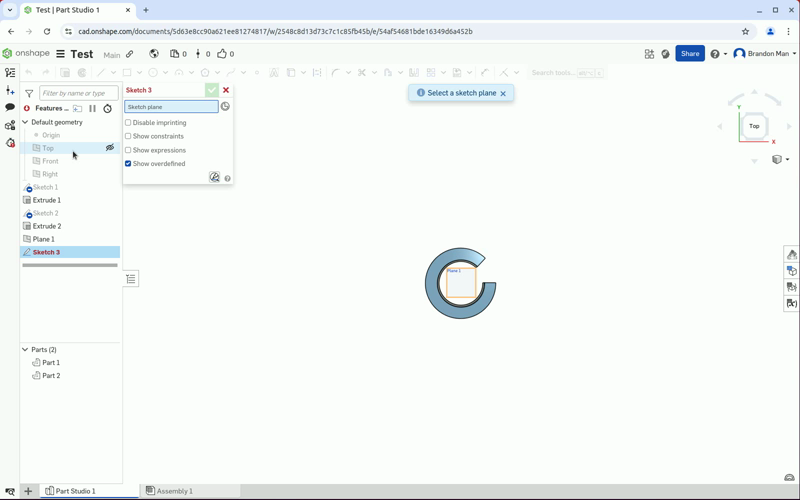
mouse_move(73, 241)
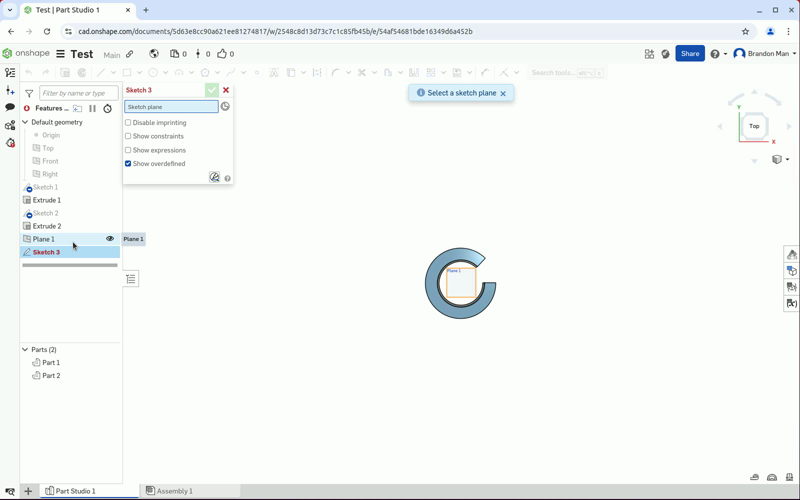
click(73, 241)
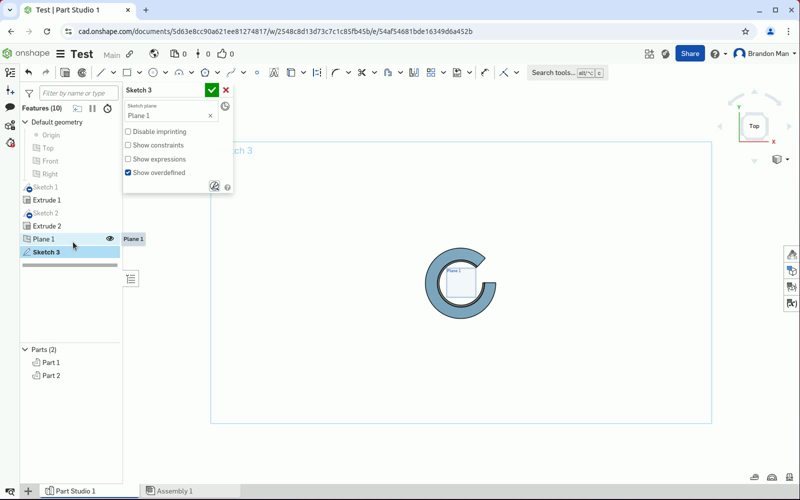
mouse_move(73, 352)
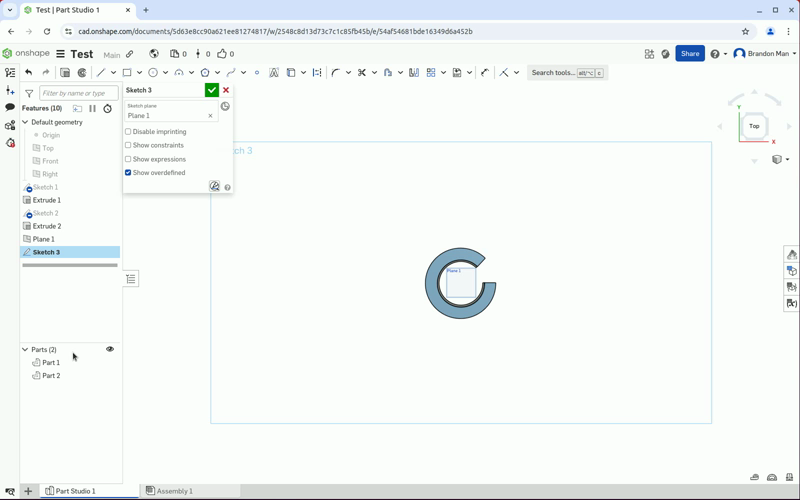
key(y)
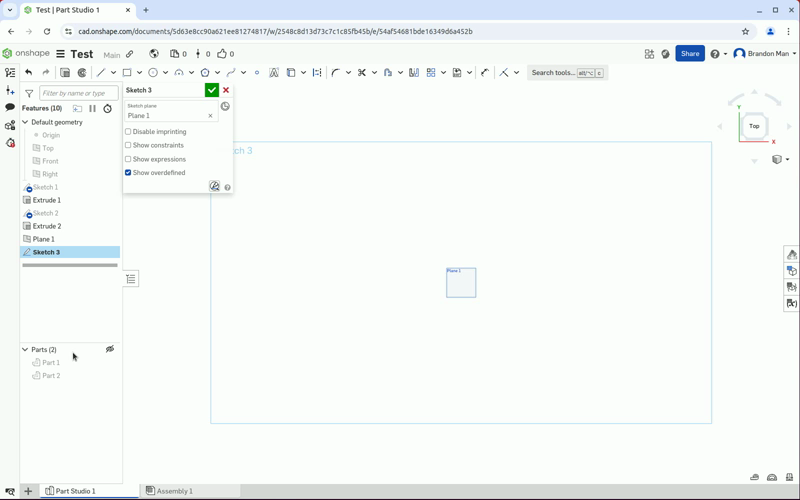
key(l)
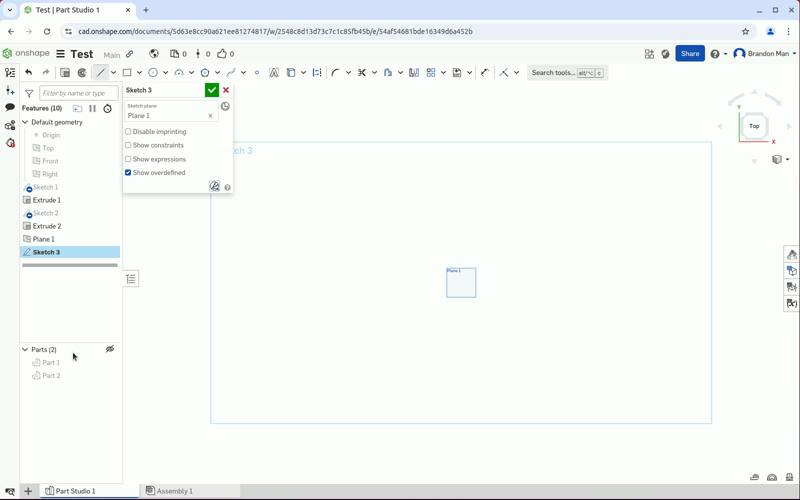
key_down(shift)
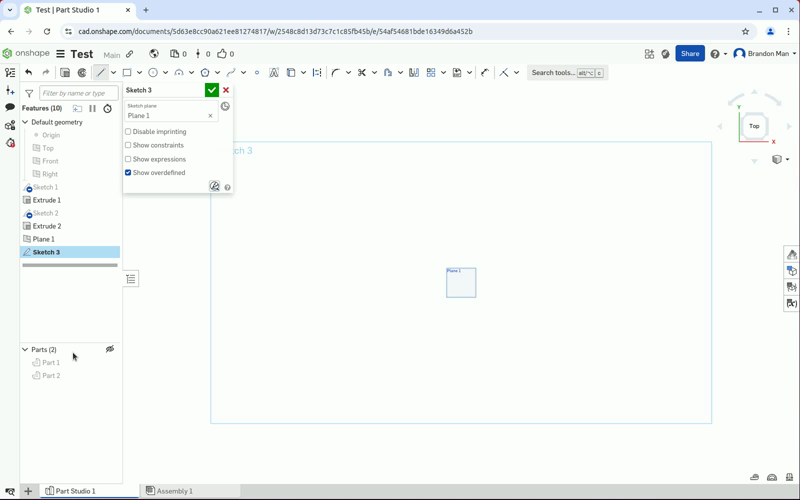
mouse_move(477, 266)
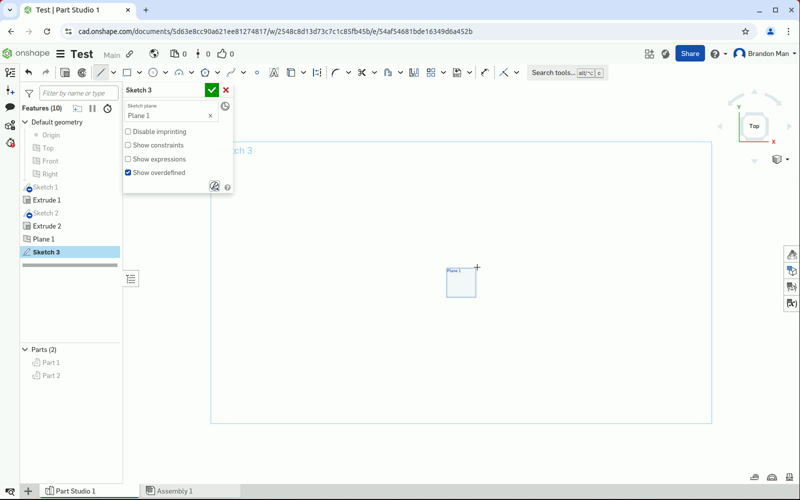
click(477, 266)
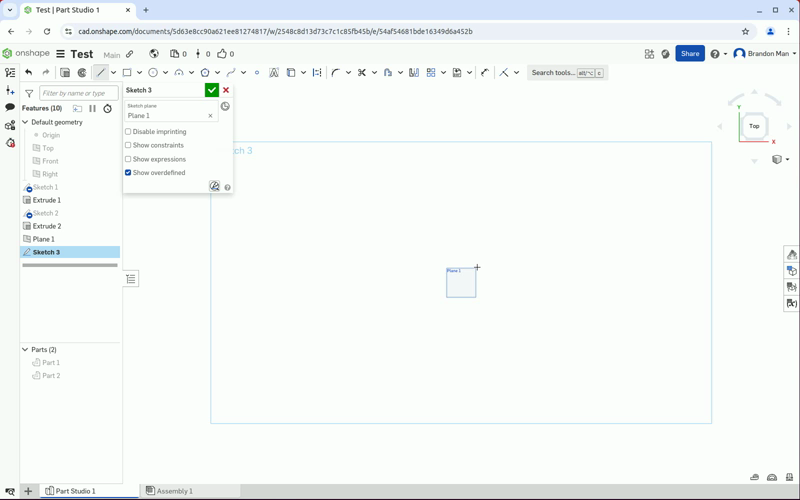
key_up(shift)
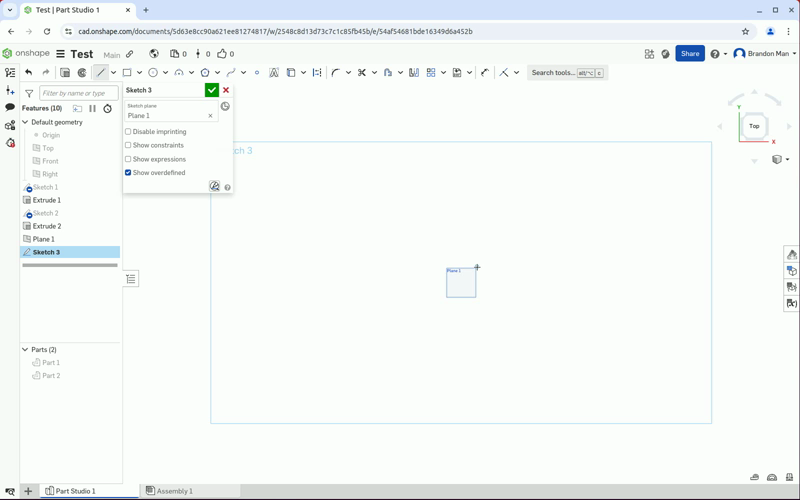
key_down(shift)
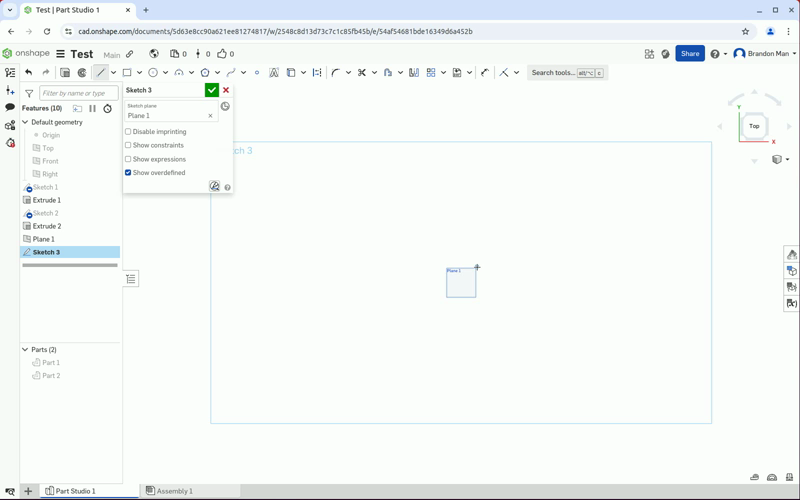
mouse_move(507, 266)
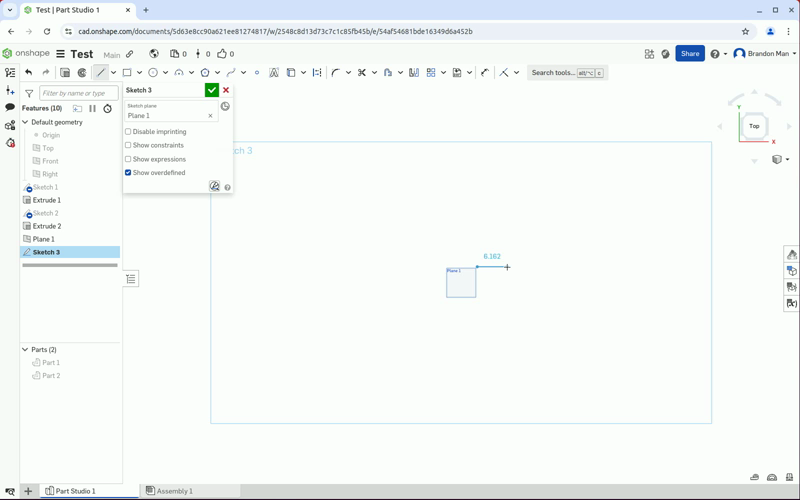
mouse_move(485, 258)
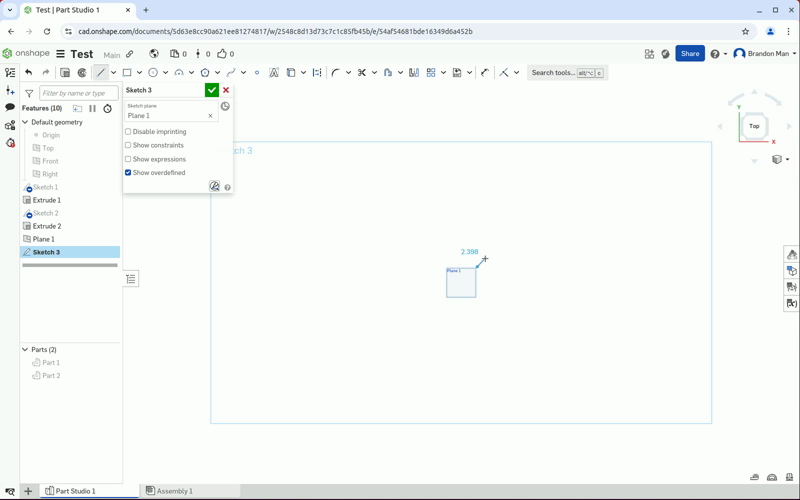
click(485, 258)
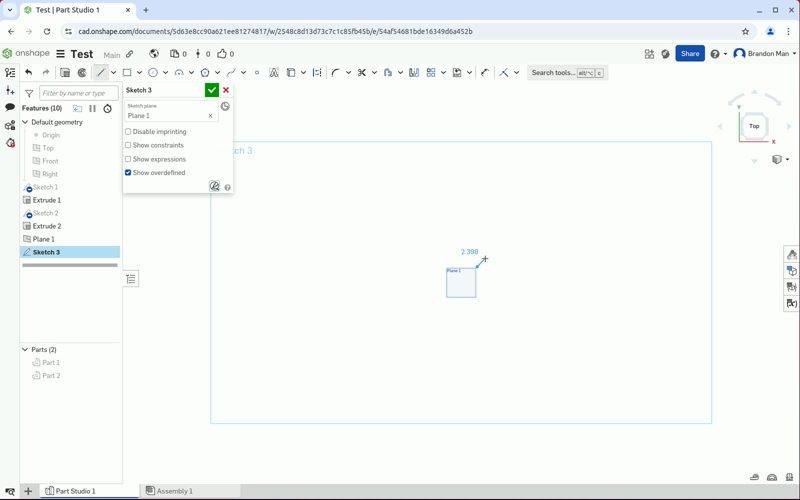
key_up(shift)
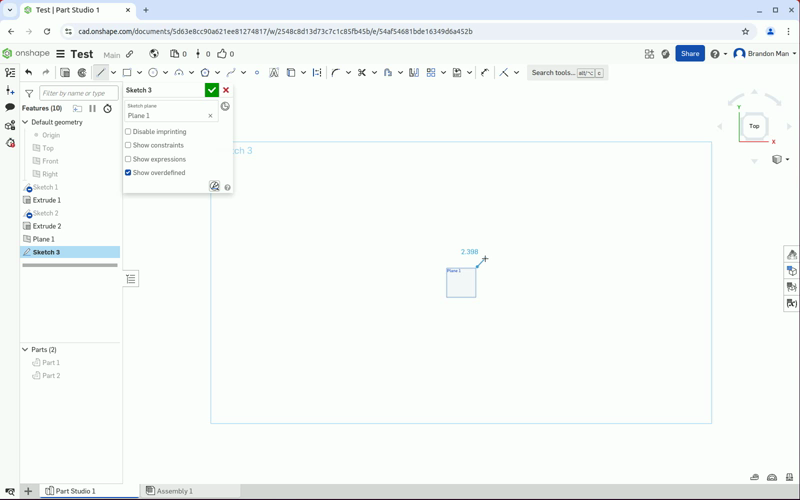
key(esc)
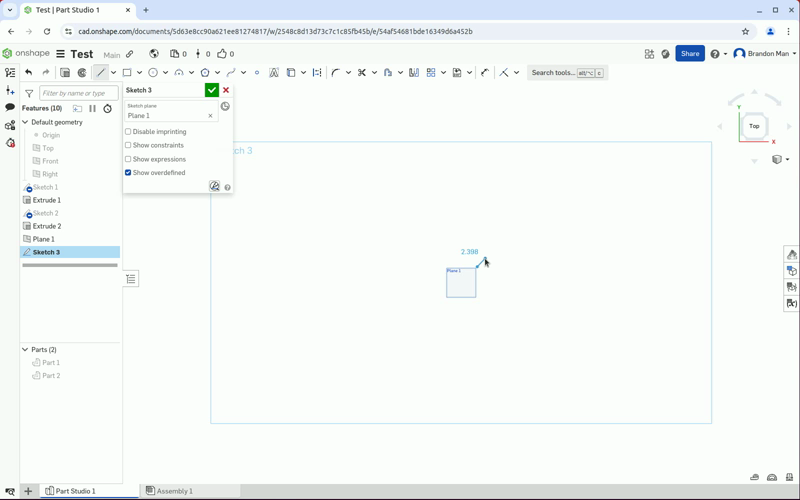
key(a)
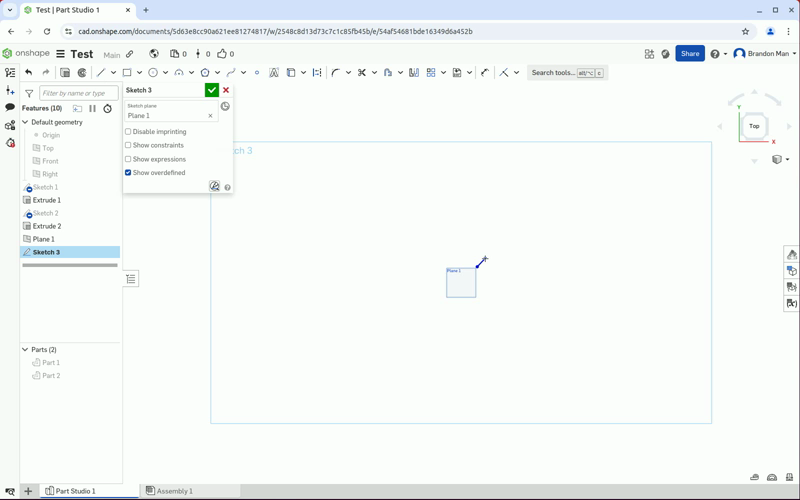
mouse_move(485, 258)
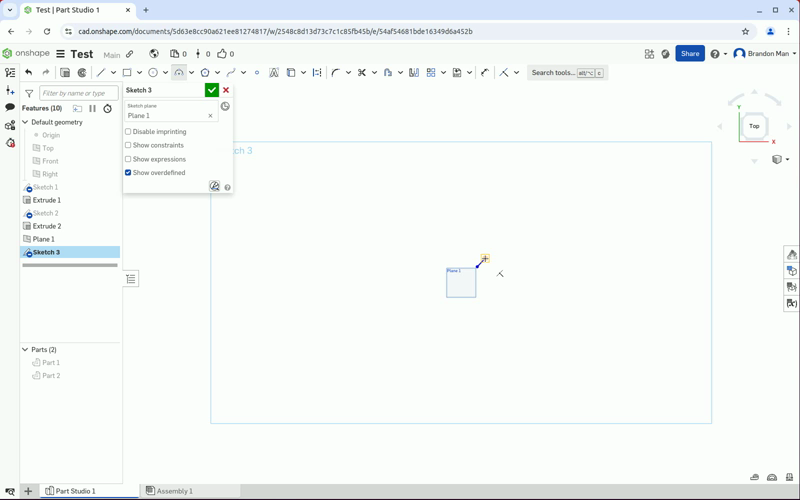
click(485, 258)
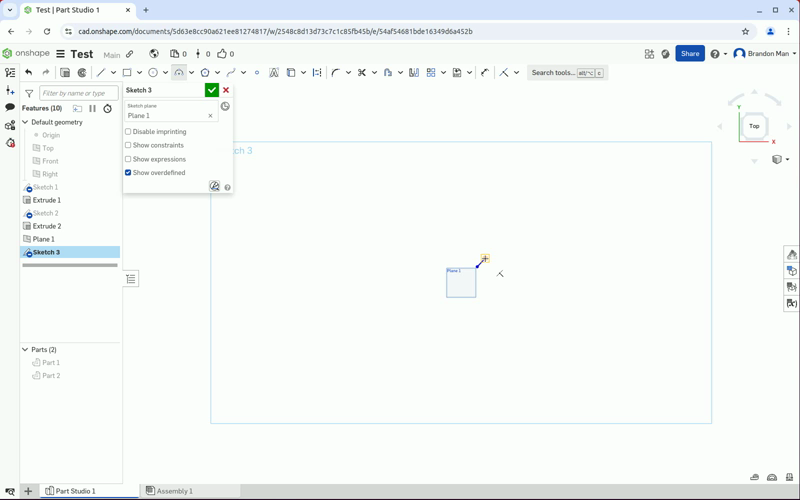
key_down(shift)
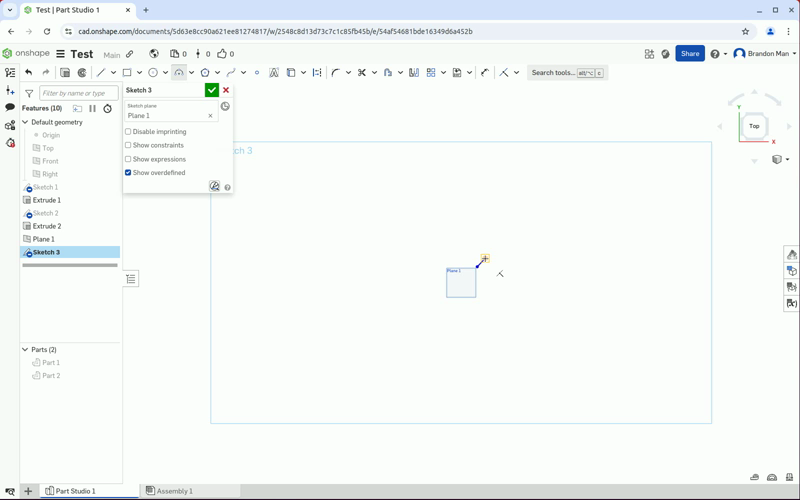
mouse_move(495, 282)
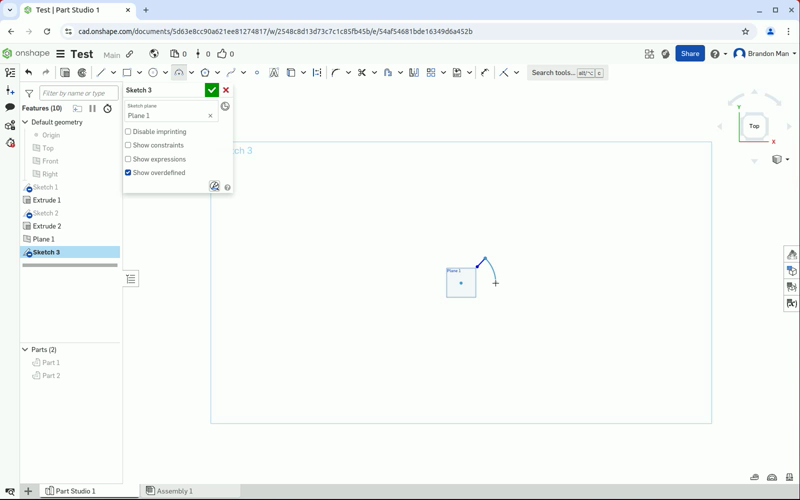
click(495, 282)
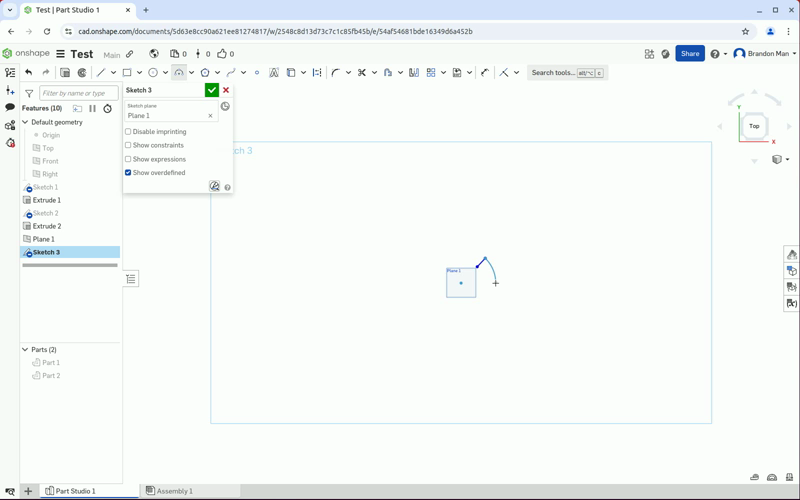
mouse_move(428, 297)
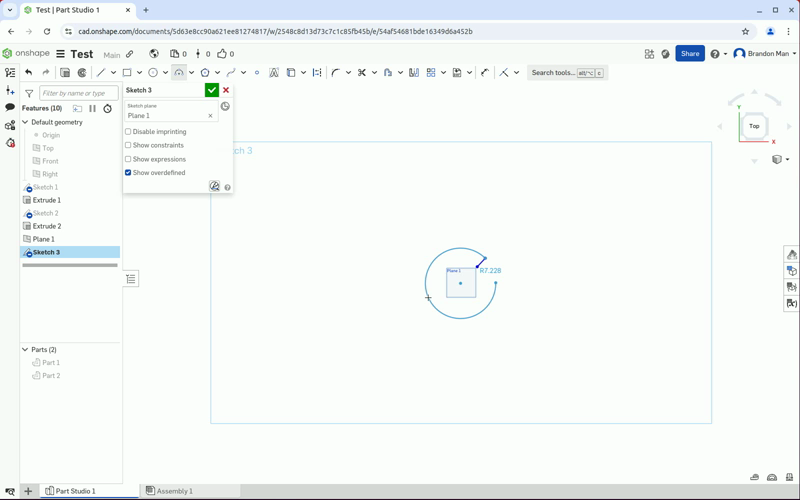
click(428, 297)
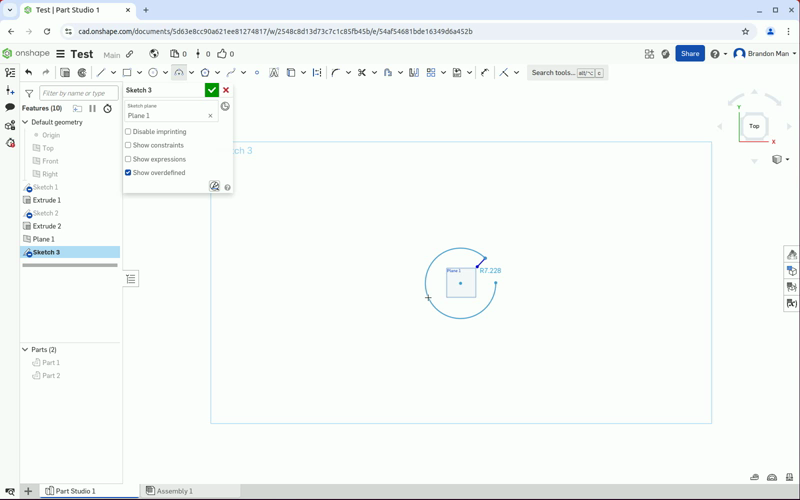
key_up(shift)
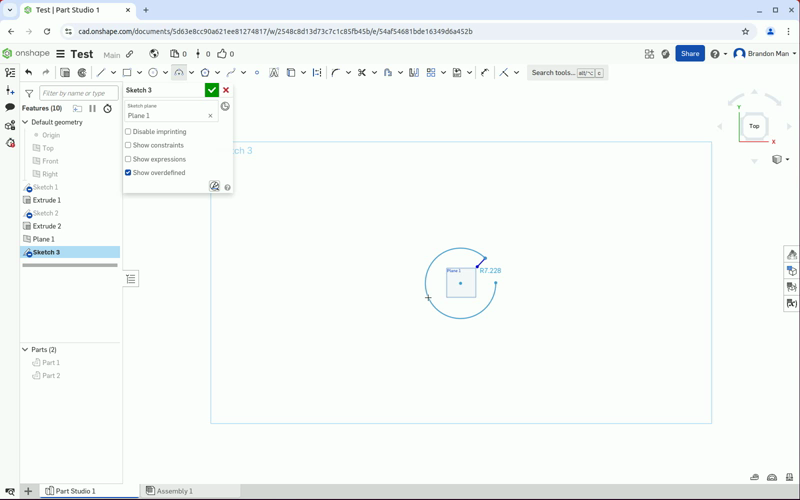
key(esc)
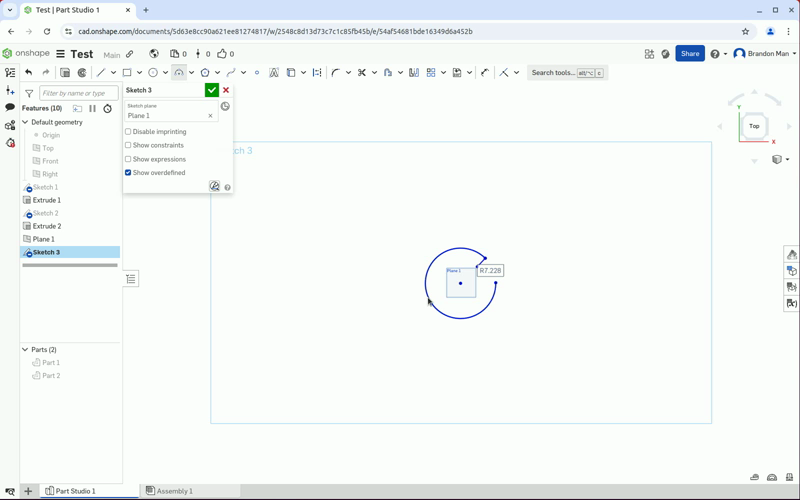
key(l)
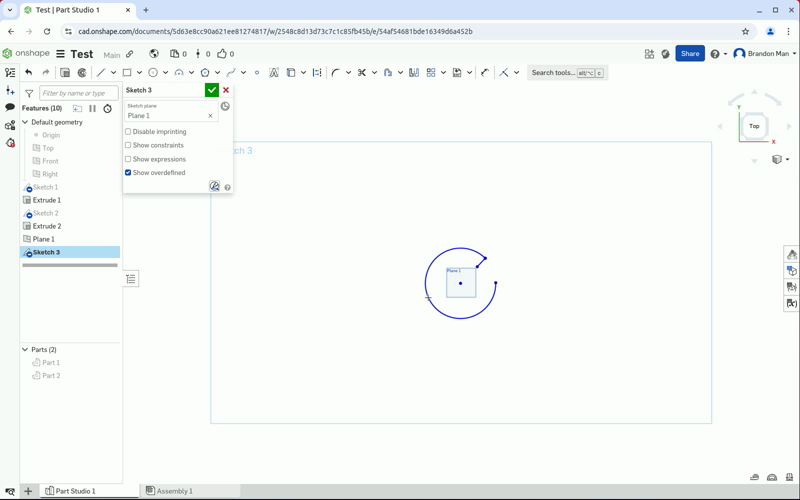
mouse_move(495, 282)
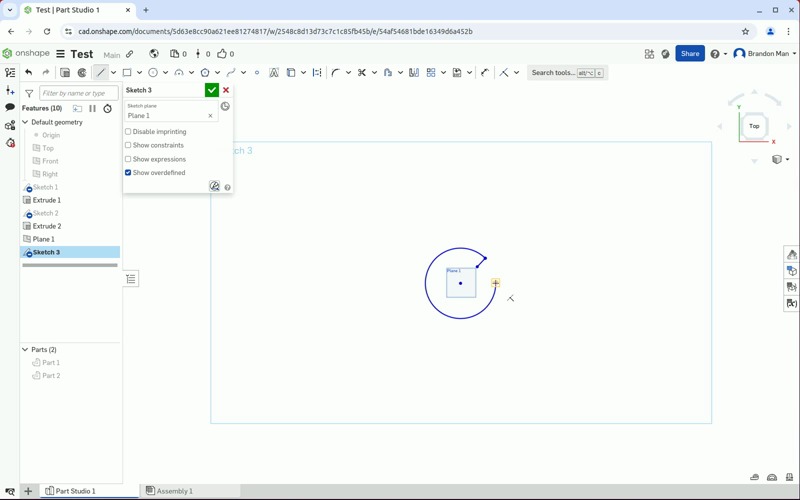
click(495, 282)
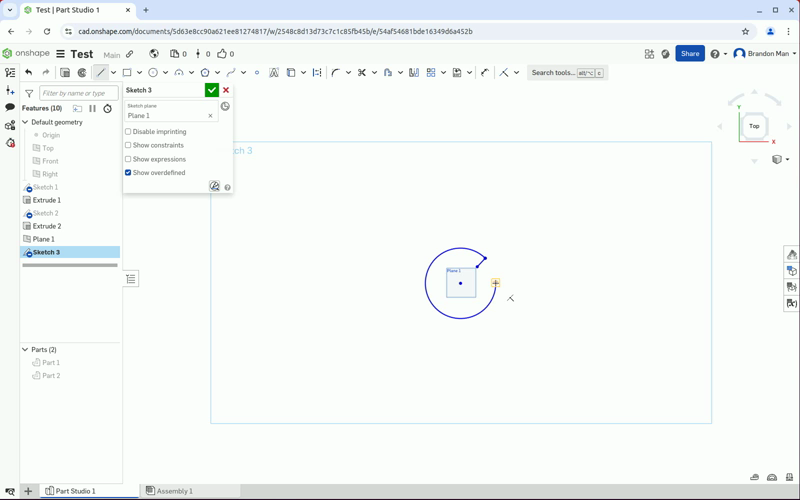
key_down(shift)
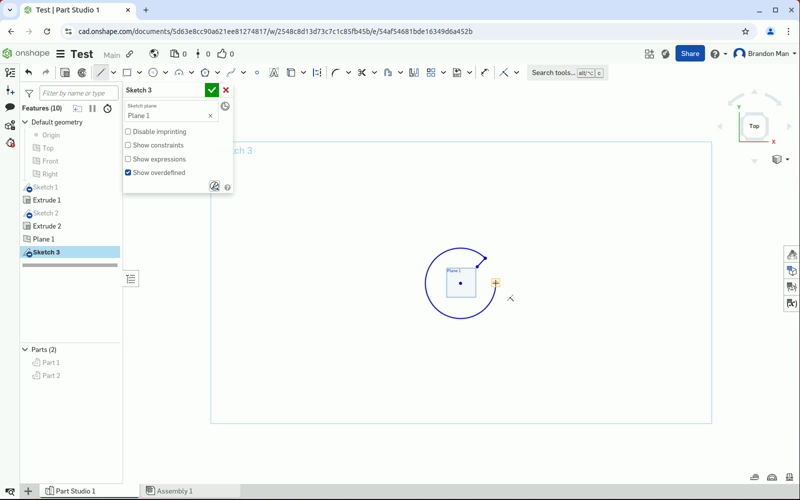
mouse_move(525, 282)
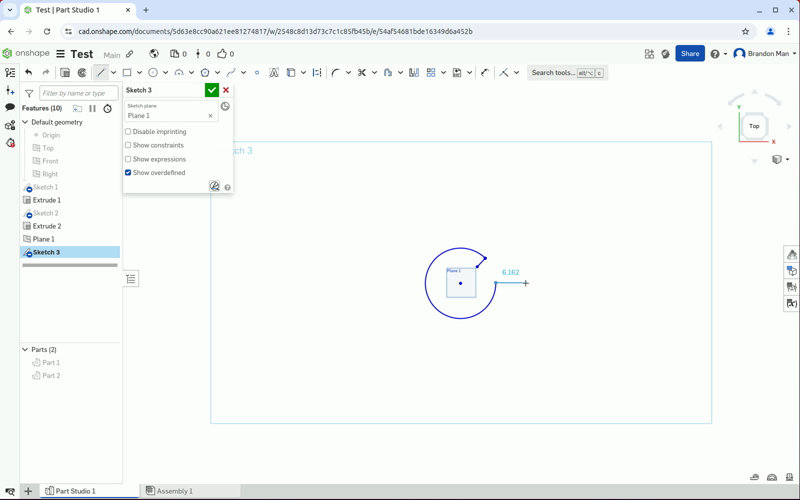
mouse_move(484, 282)
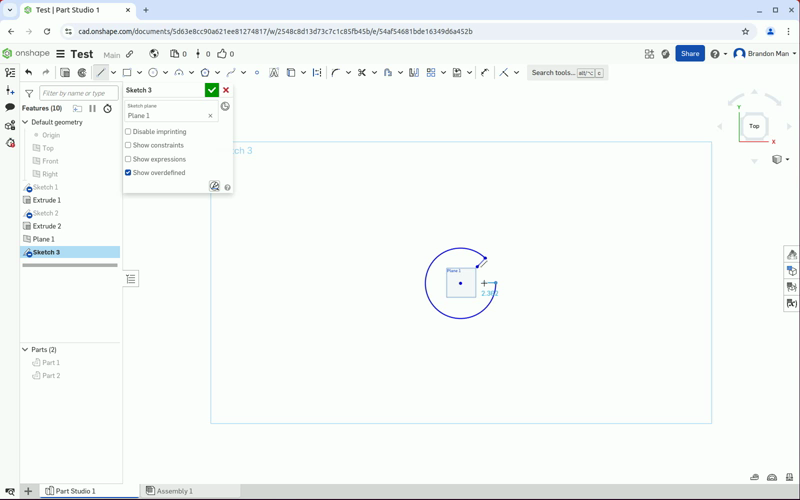
click(484, 282)
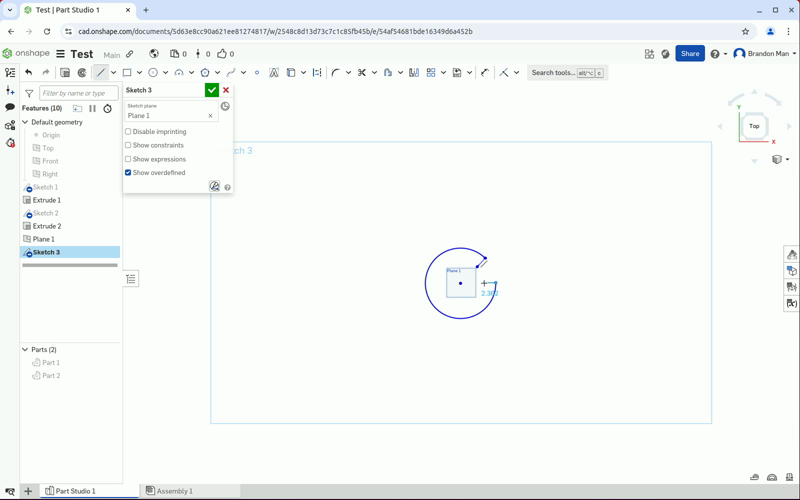
key_up(shift)
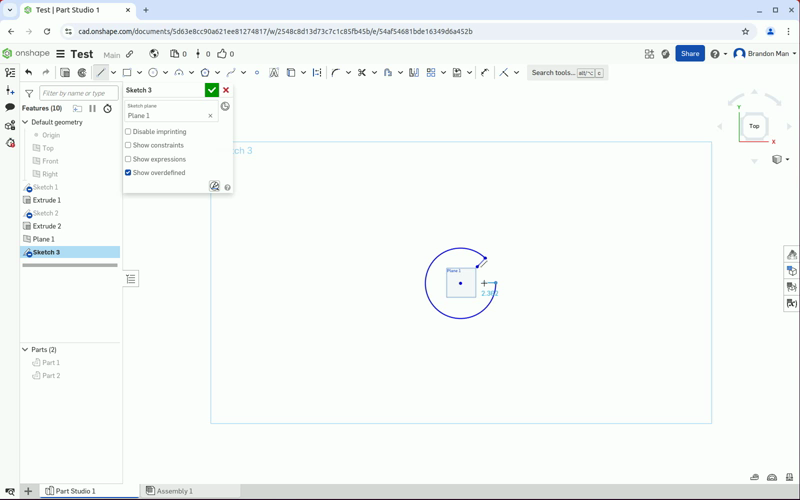
key(esc)
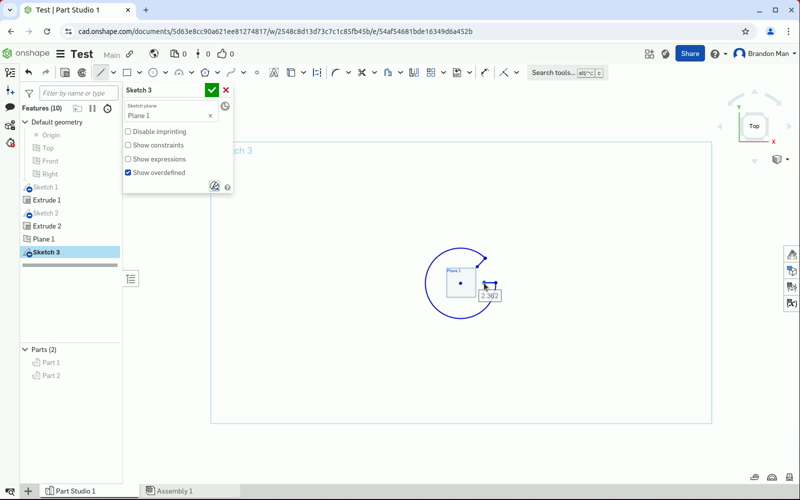
key(a)
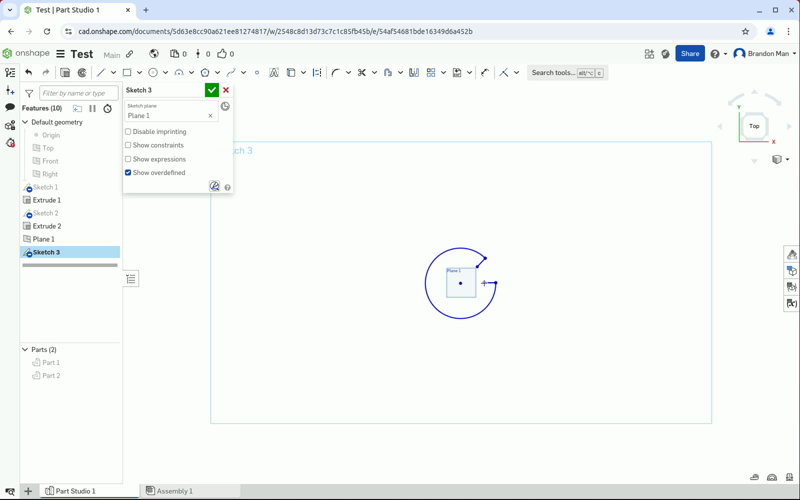
mouse_move(484, 282)
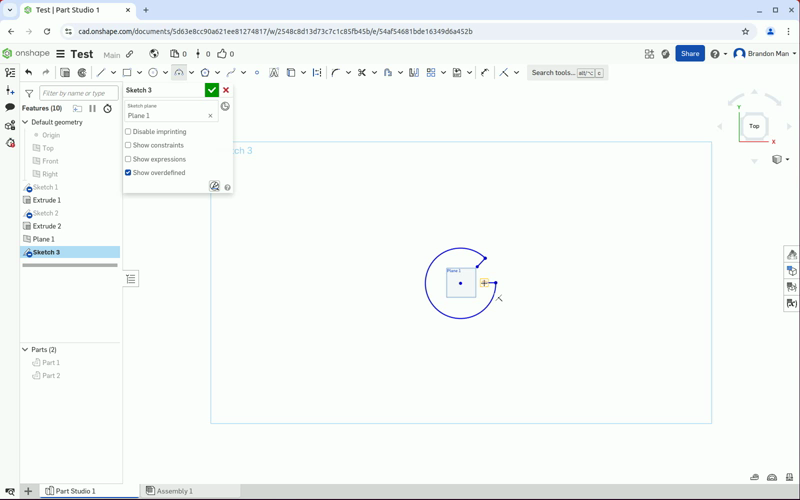
click(484, 282)
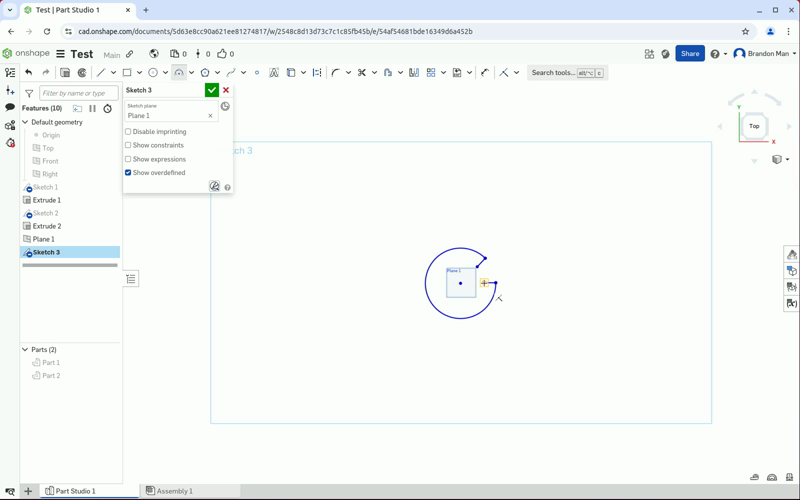
mouse_move(477, 266)
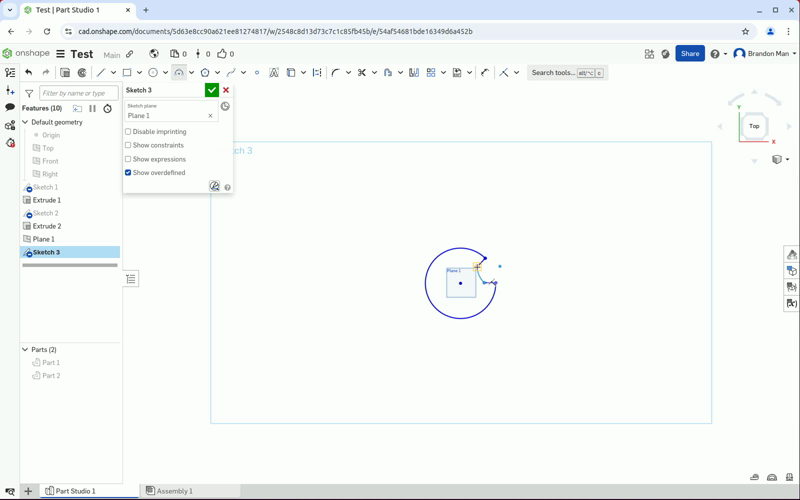
click(477, 266)
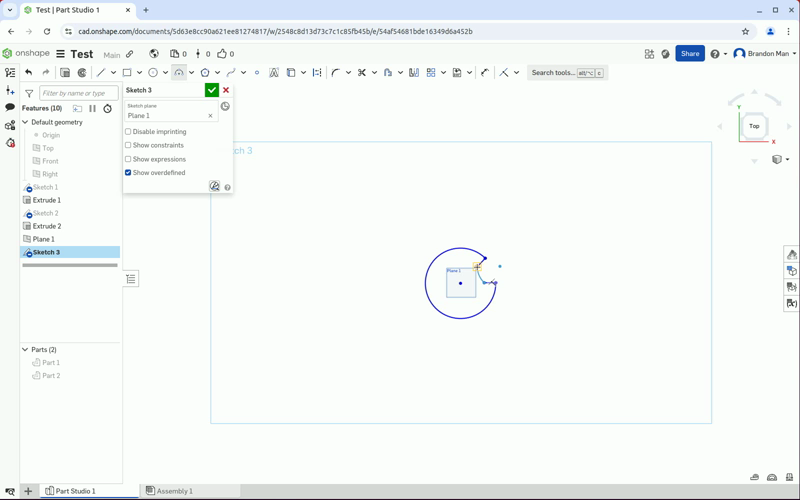
key_down(shift)
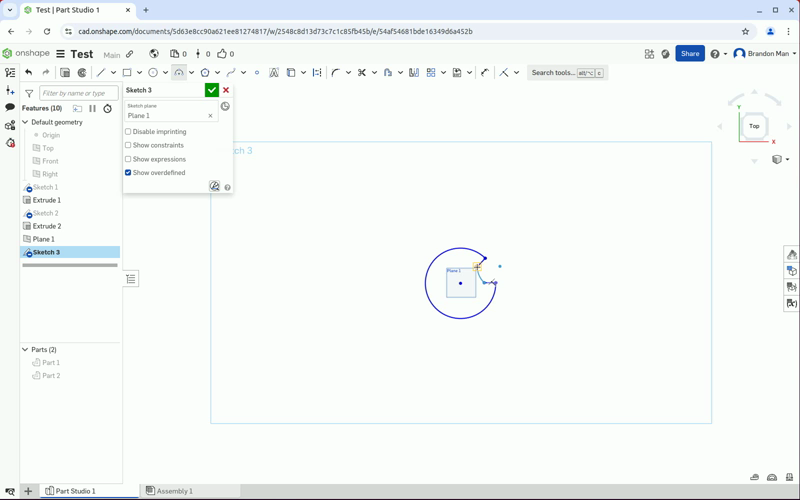
mouse_move(439, 292)
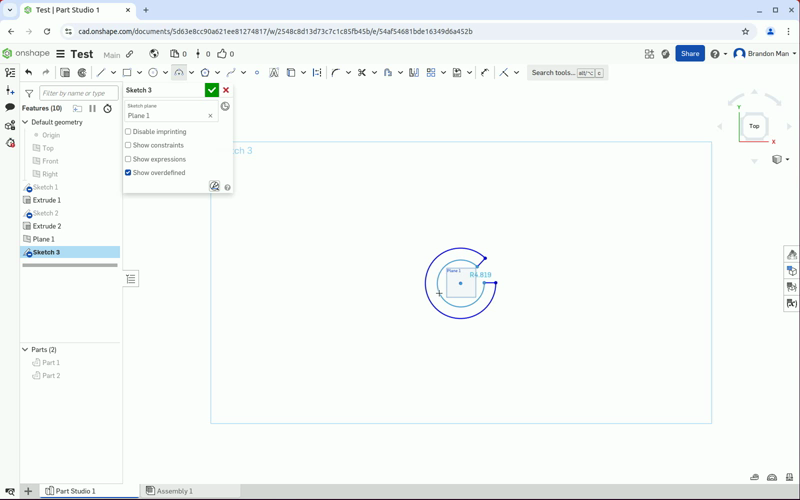
click(439, 292)
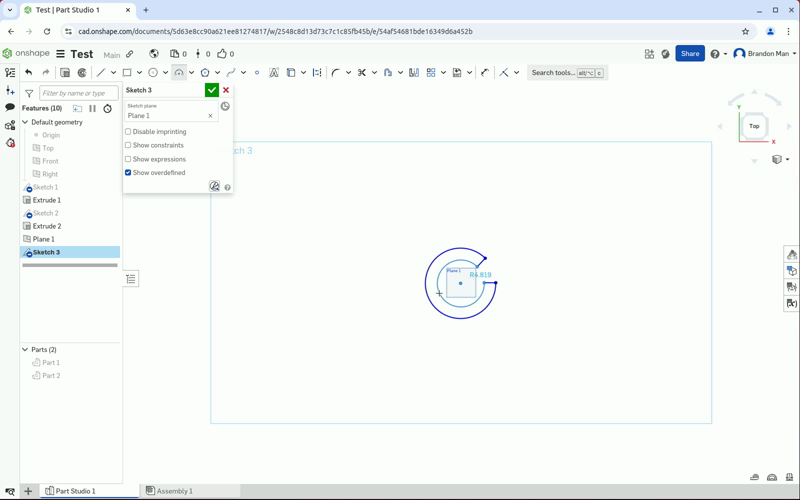
key_up(shift)
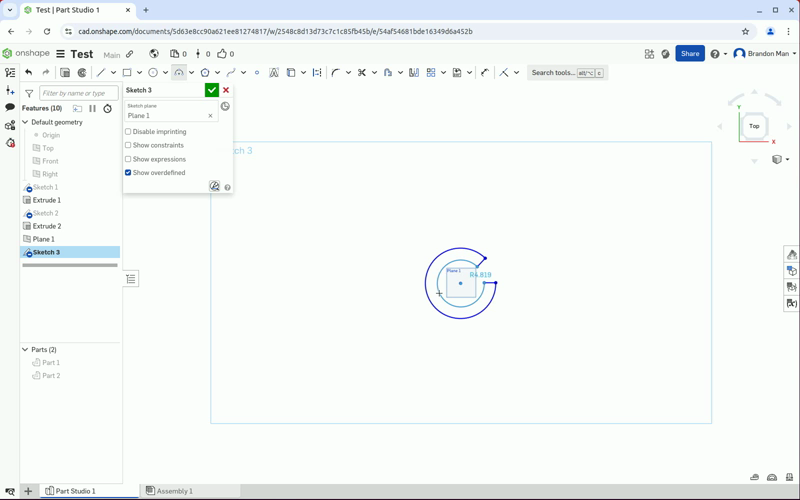
key(esc)
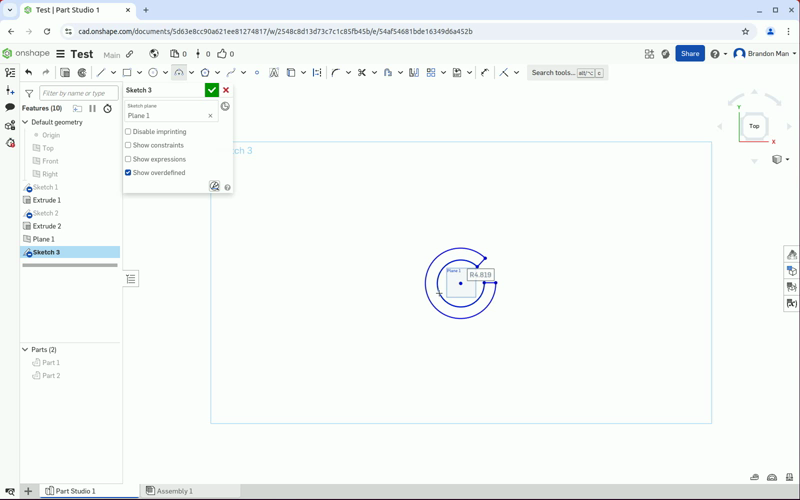
mouse_move(458, 253)
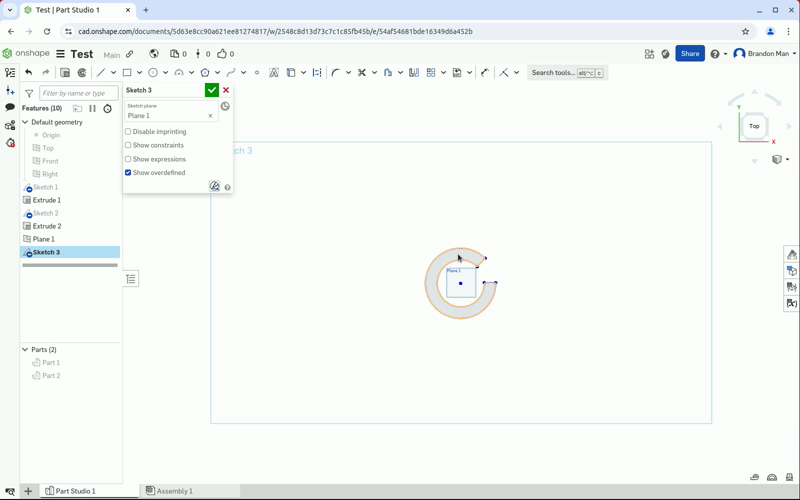
click(458, 253)
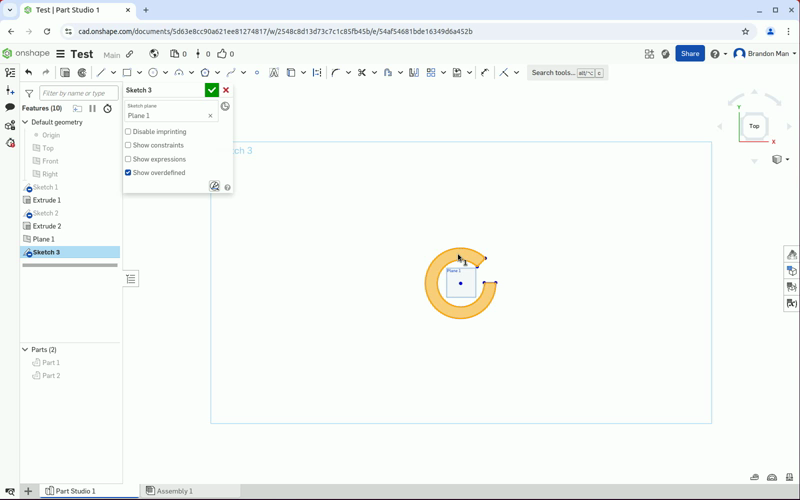
mouse_move(73, 352)
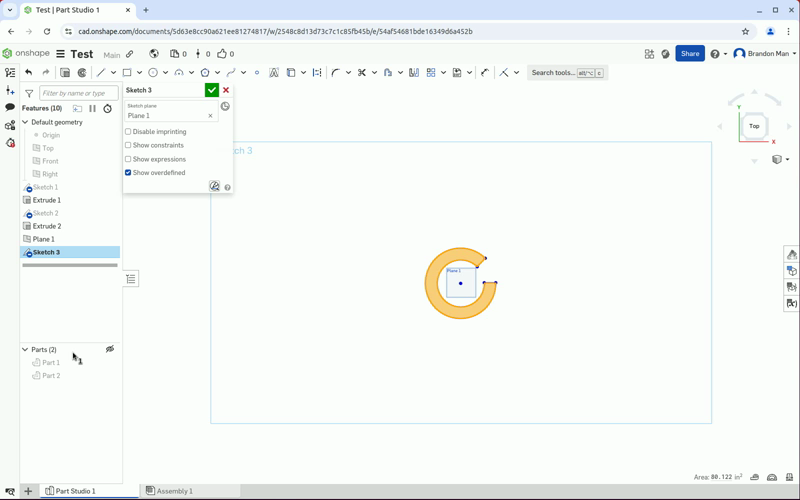
key(shift+y)
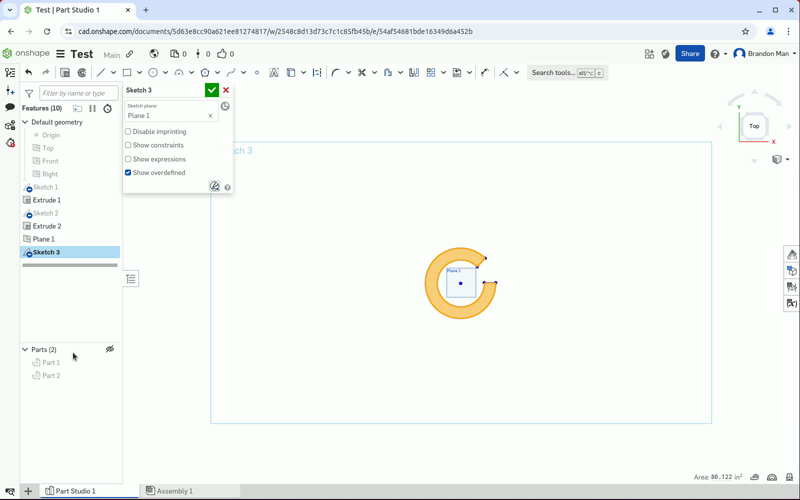
key(shift+e)
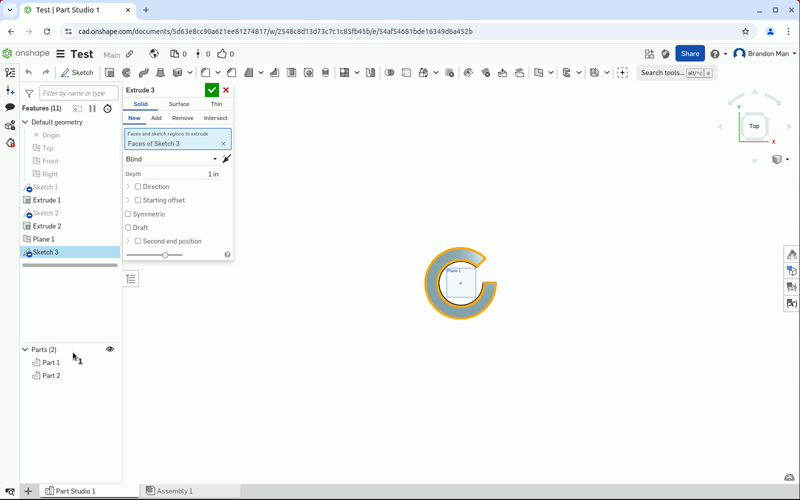
mouse_move(143, 106)
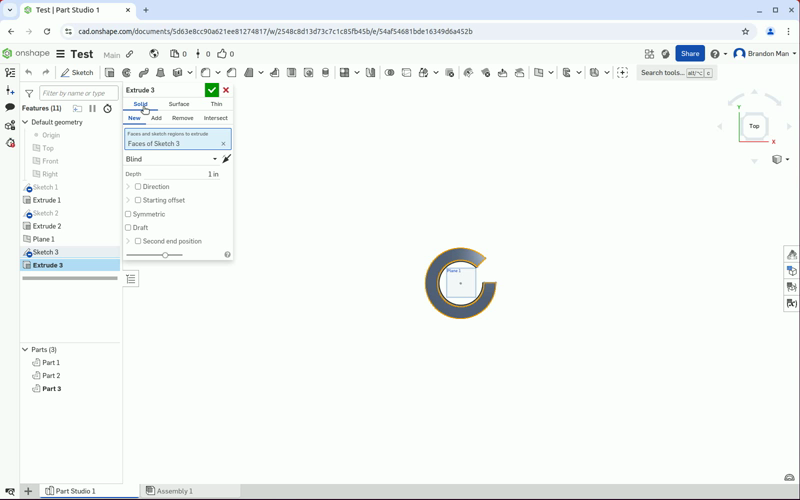
click(143, 106)
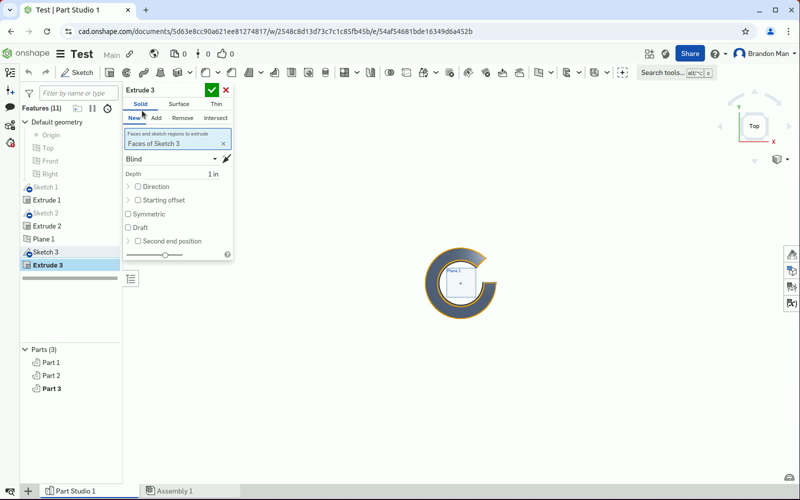
mouse_move(137, 120)
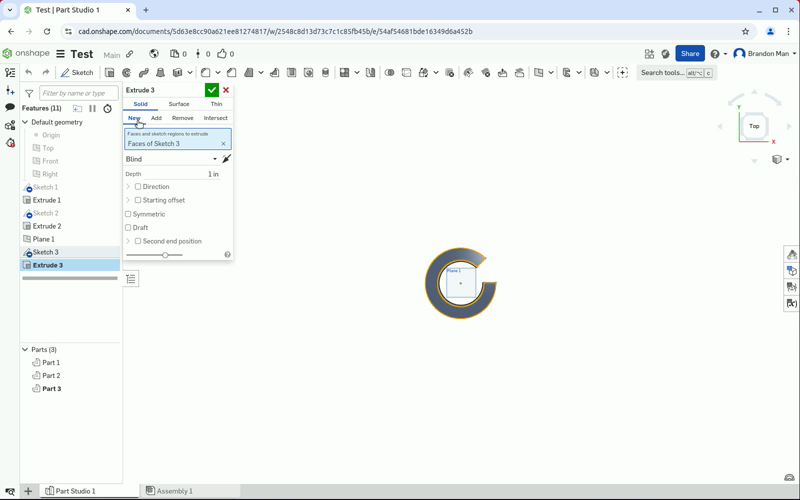
click(137, 120)
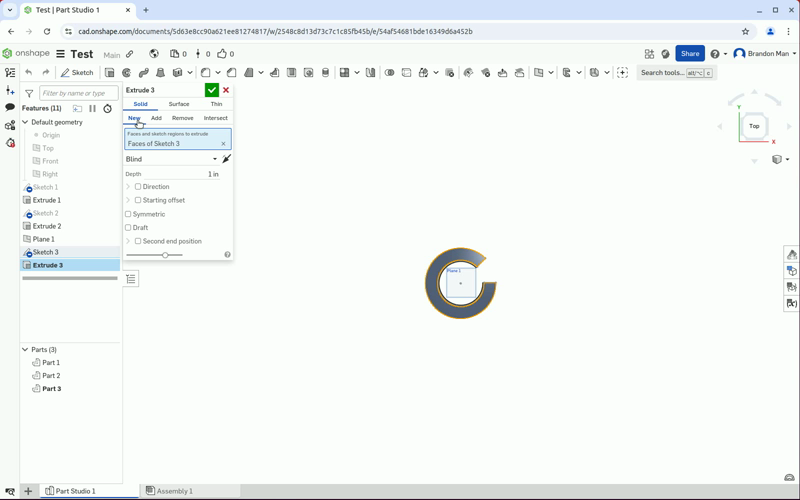
key(tab, 4)
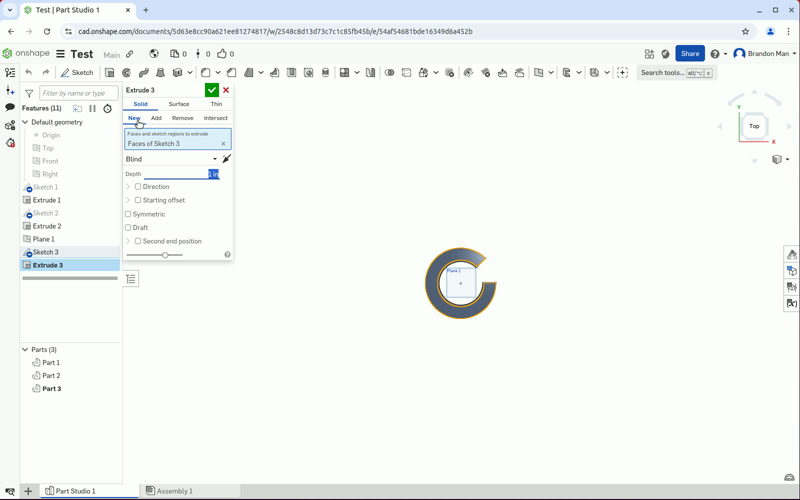
text(19.257)
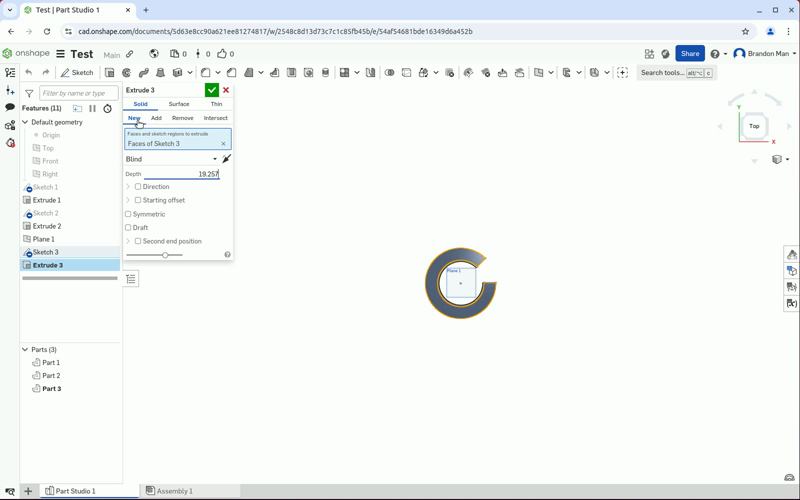
key(enter)
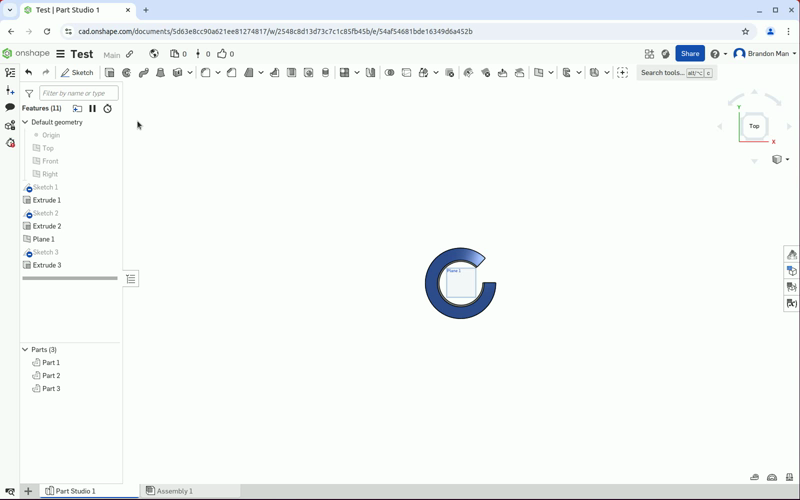
key(shift+h)
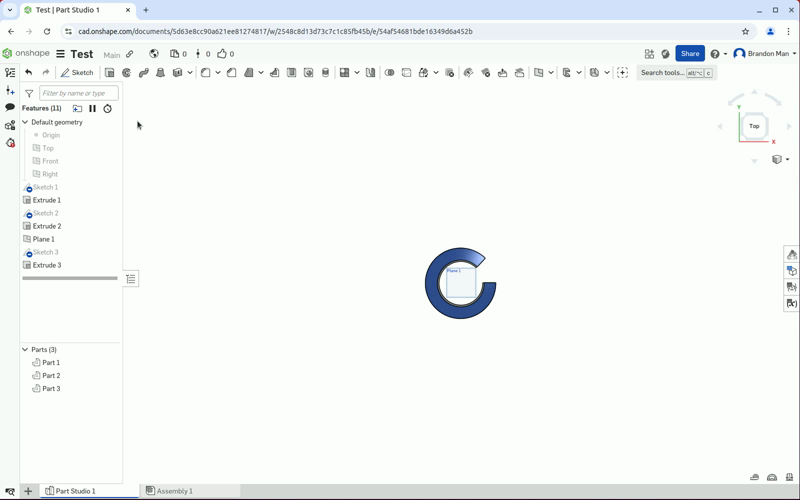
key(shift+h)
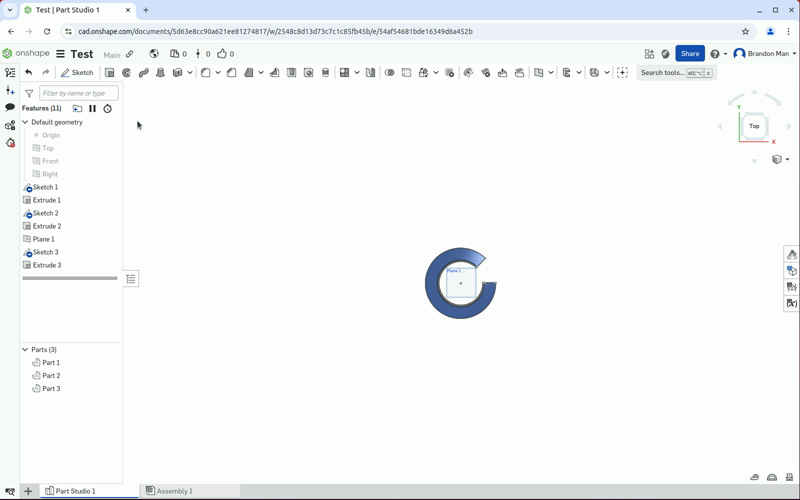
key(shift+7)
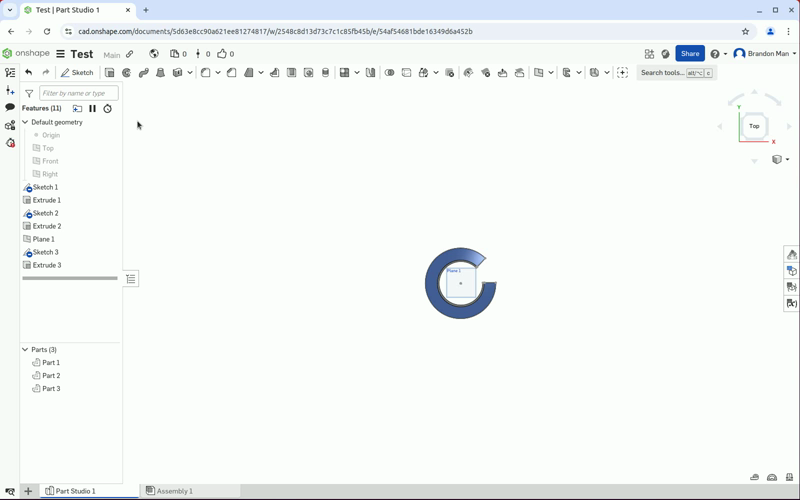
key(up, 3)
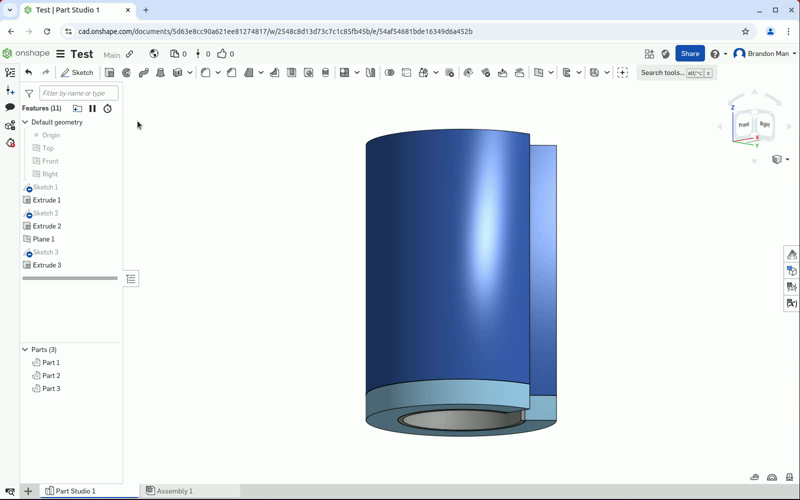
key(left, 3)
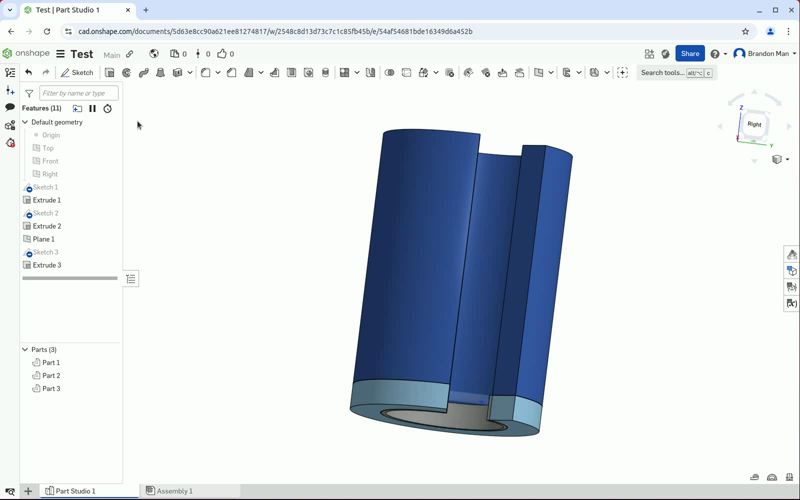
key(right, 3)
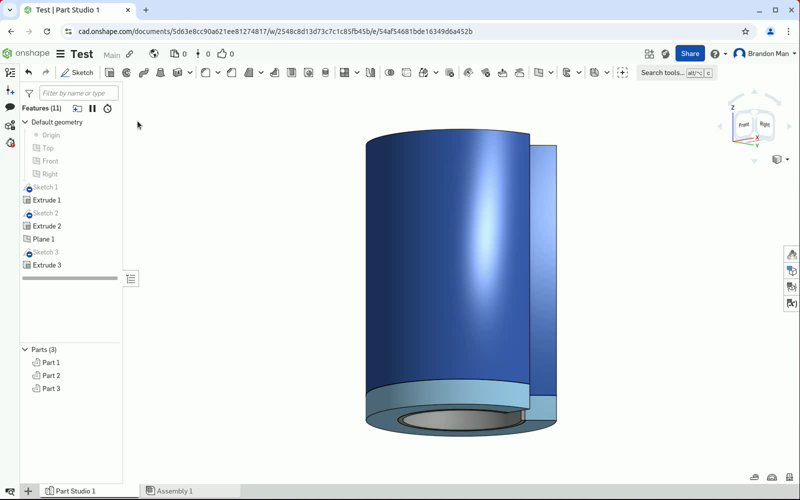
key(down, 3)
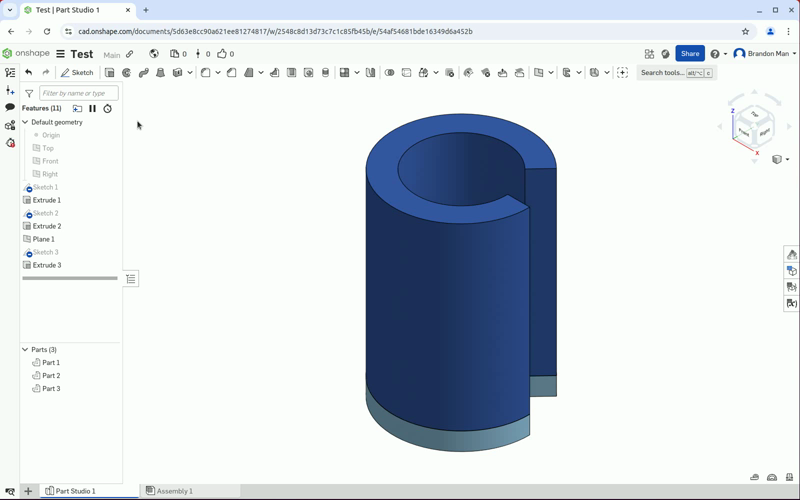
mouse_move(73, 189)
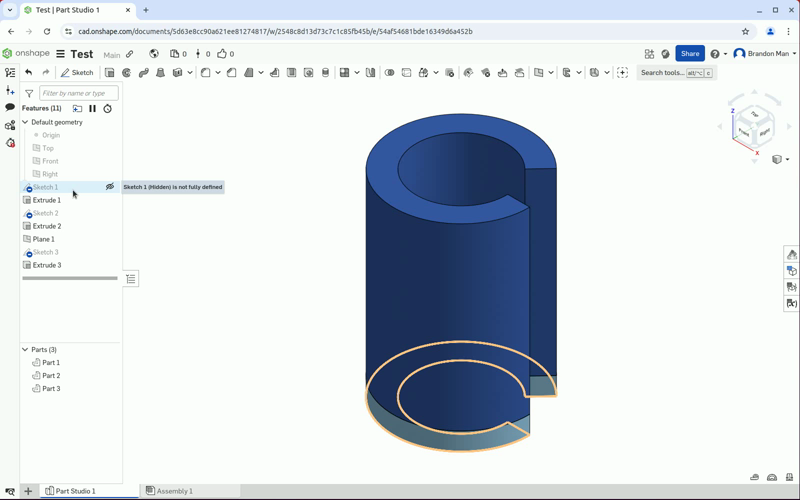
click(73, 189)